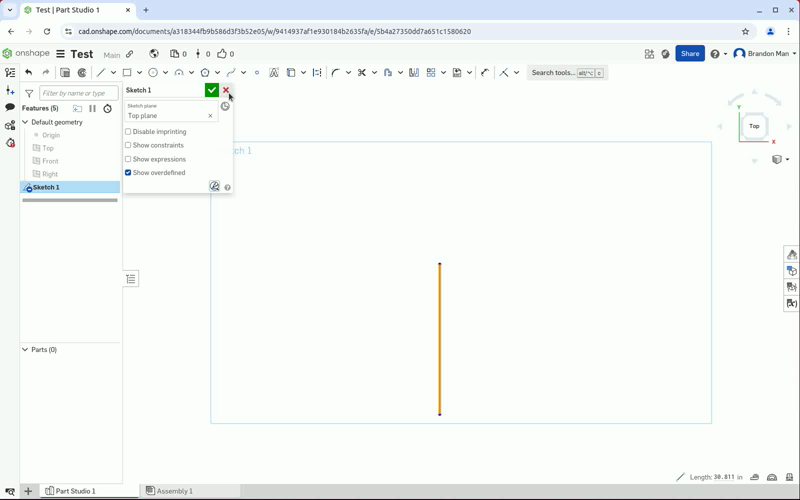
key(shift+h)
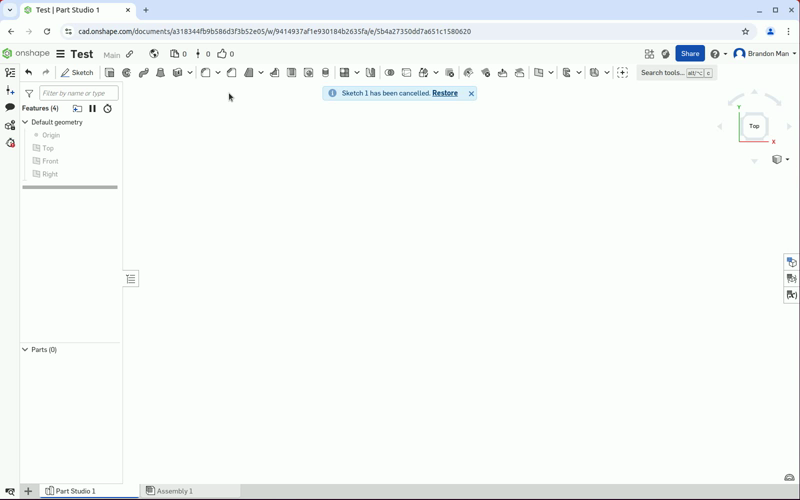
mouse_move(73, 352)
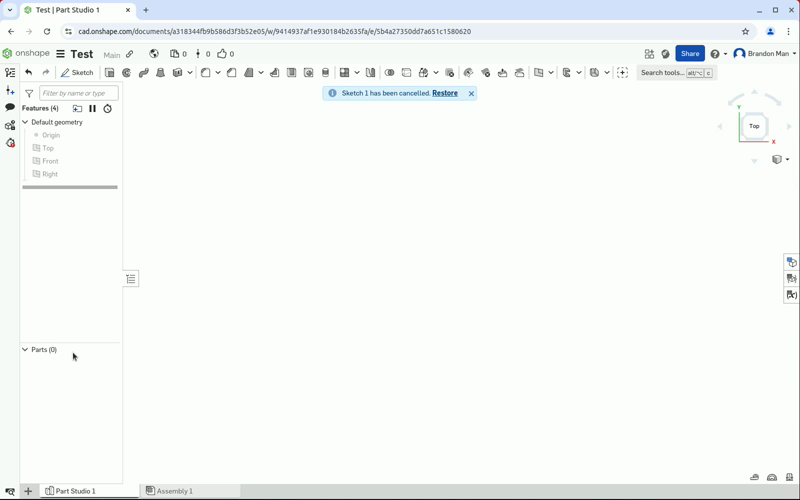
key(y)
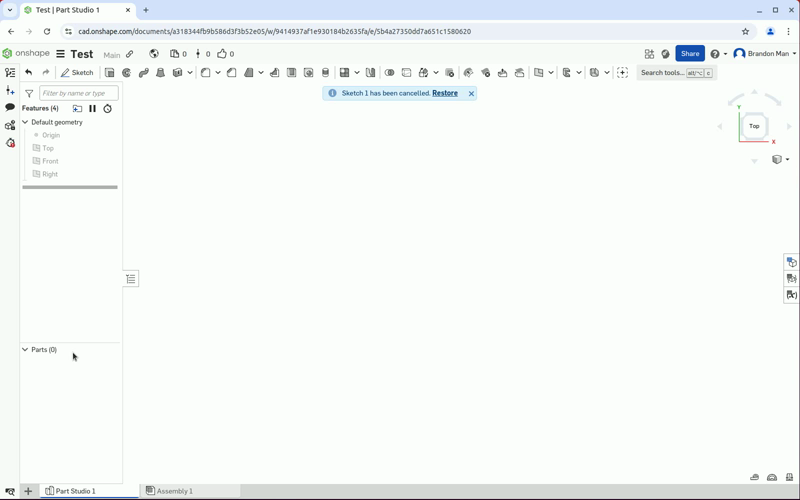
key(shift+p)
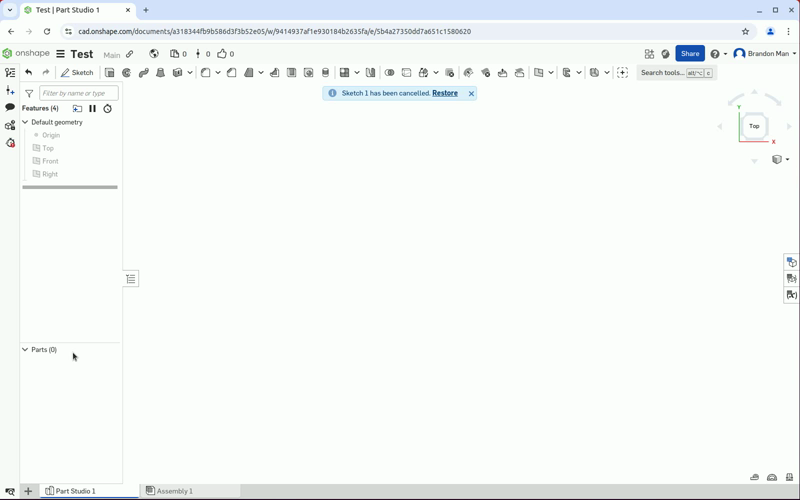
key(space)
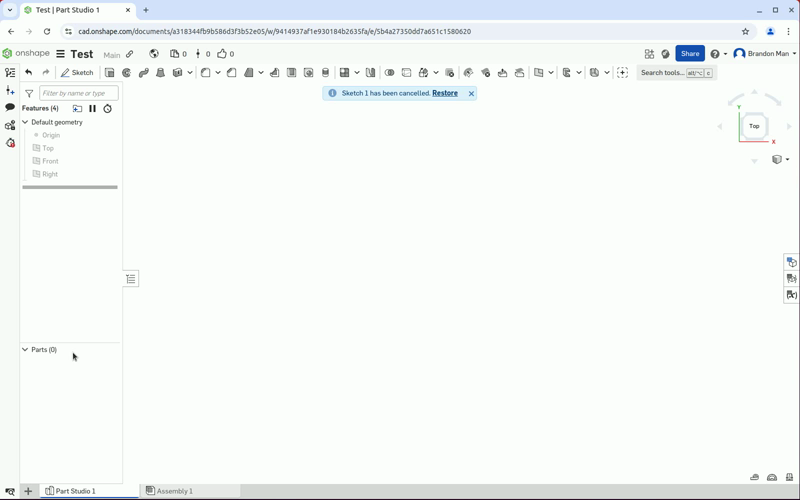
key_down(shift)
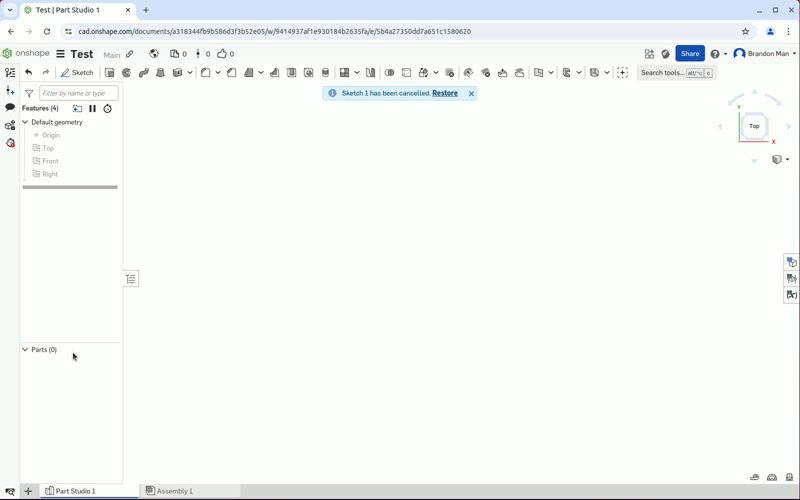
key(up)
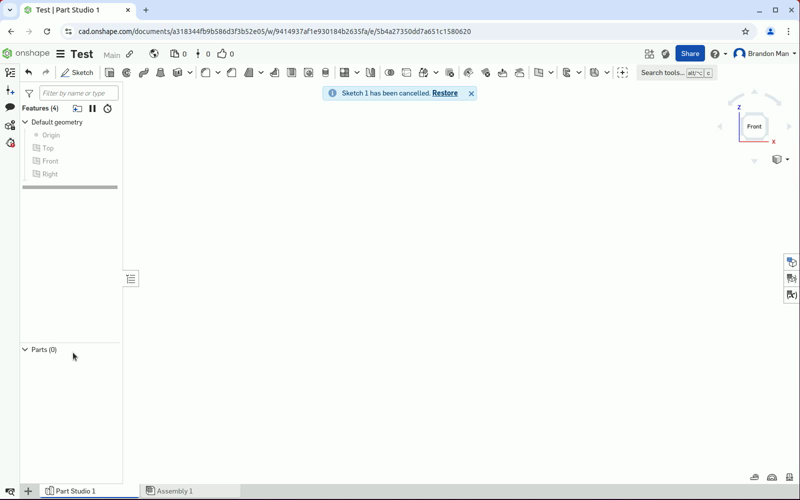
key_up(shift)
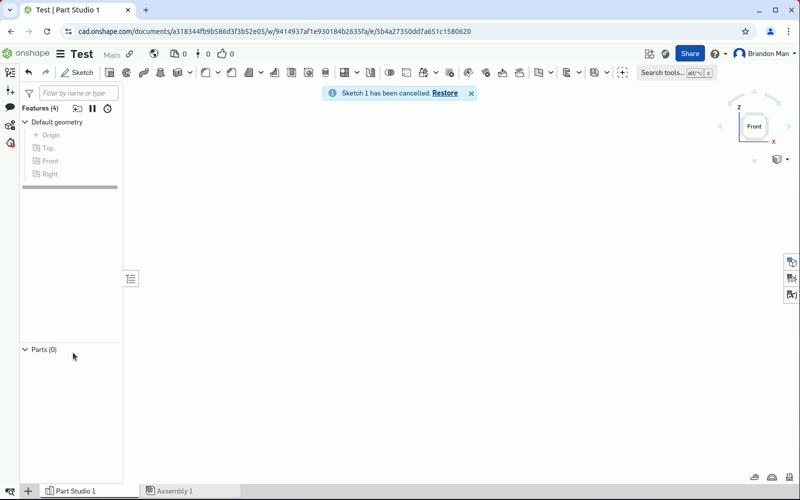
mouse_move(73, 352)
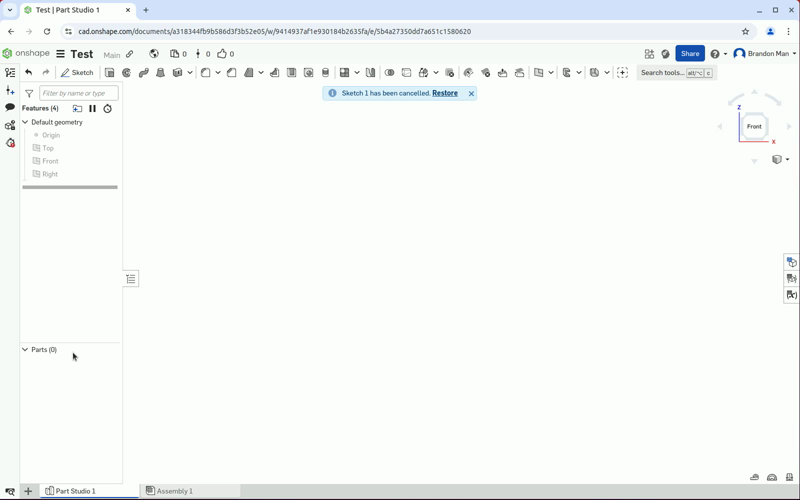
key(shift+y)
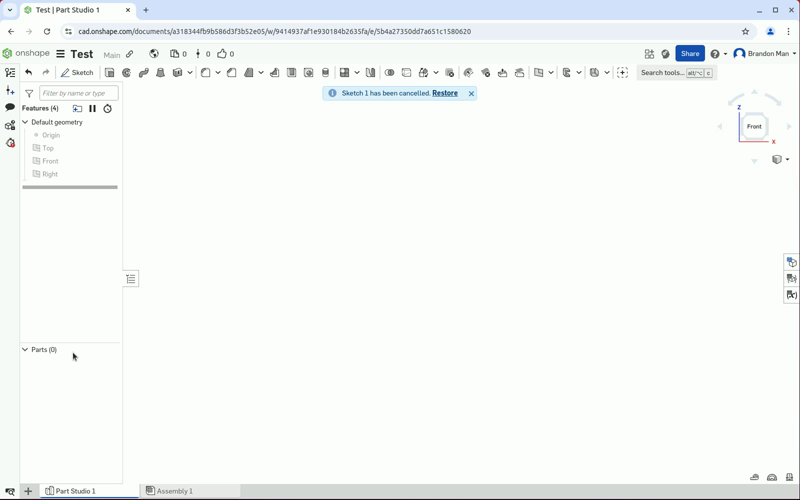
key(shift+s)
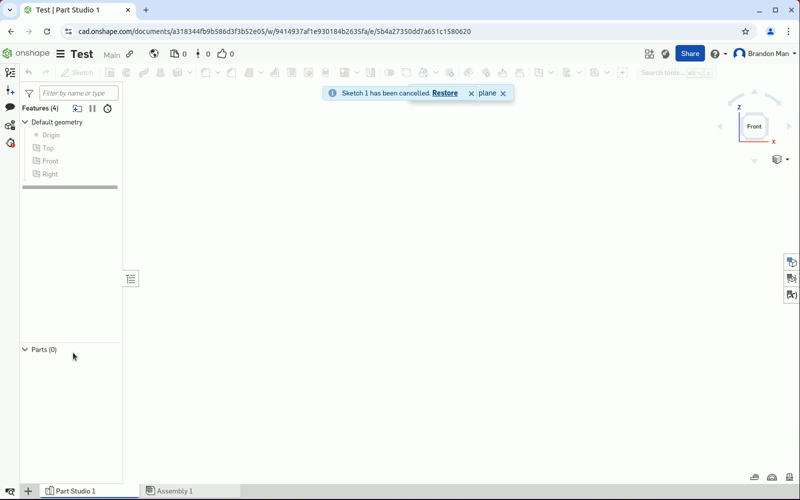
mouse_move(73, 163)
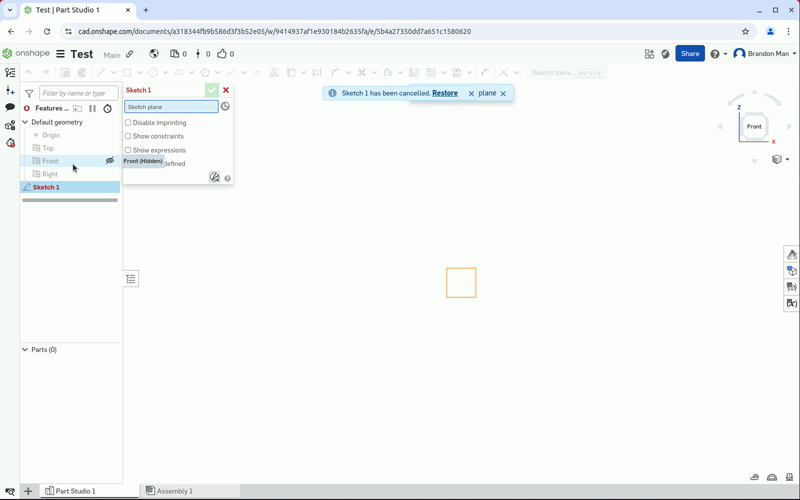
click(73, 163)
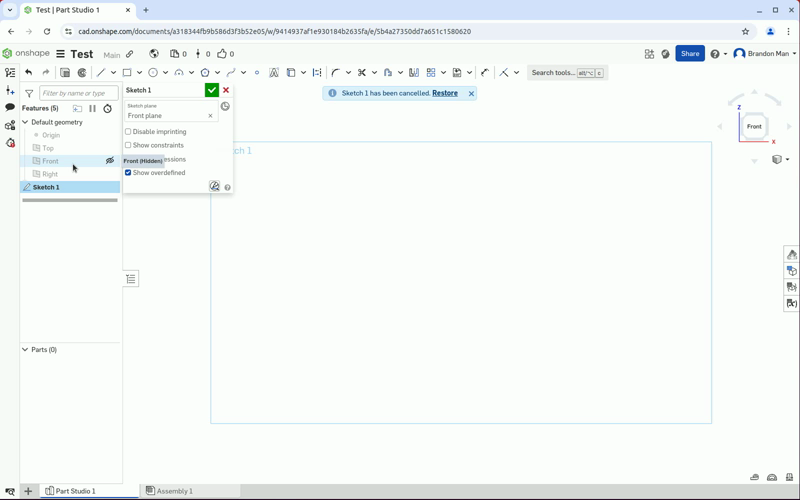
mouse_move(73, 352)
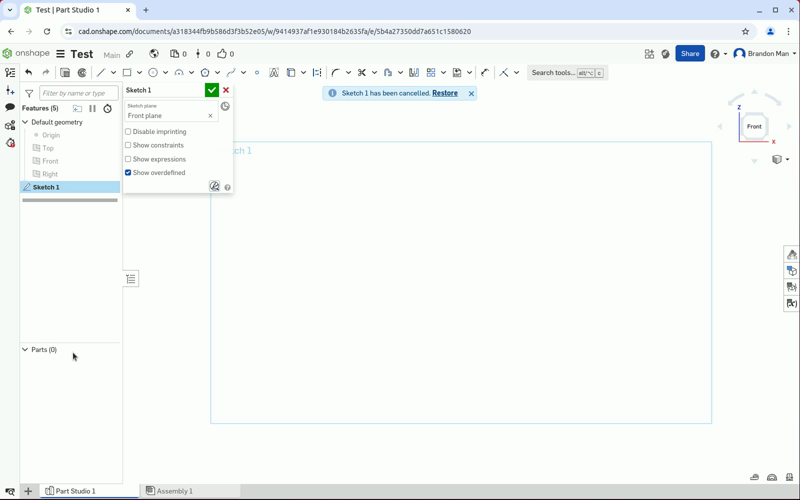
key(y)
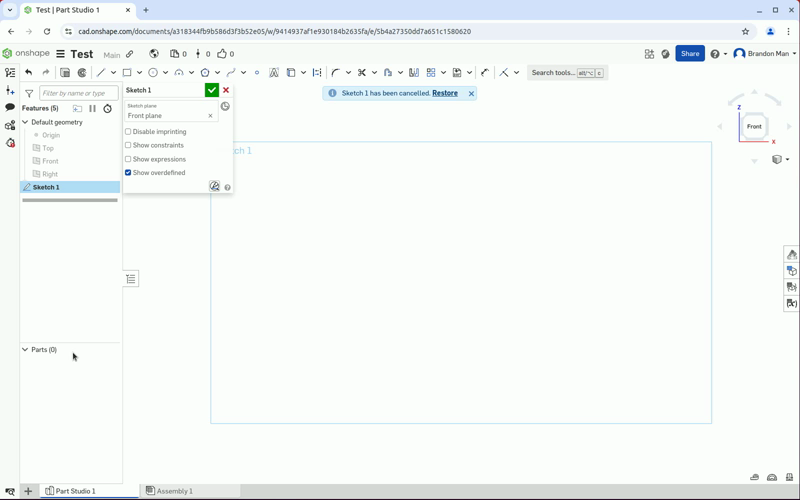
key(l)
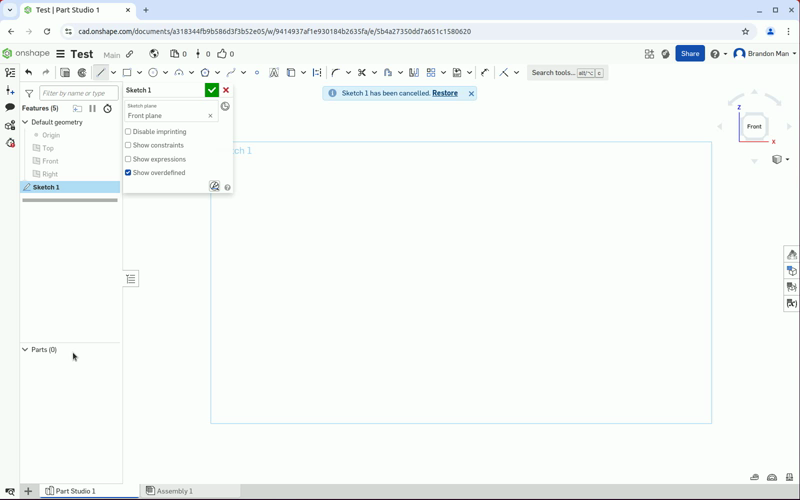
key_down(shift)
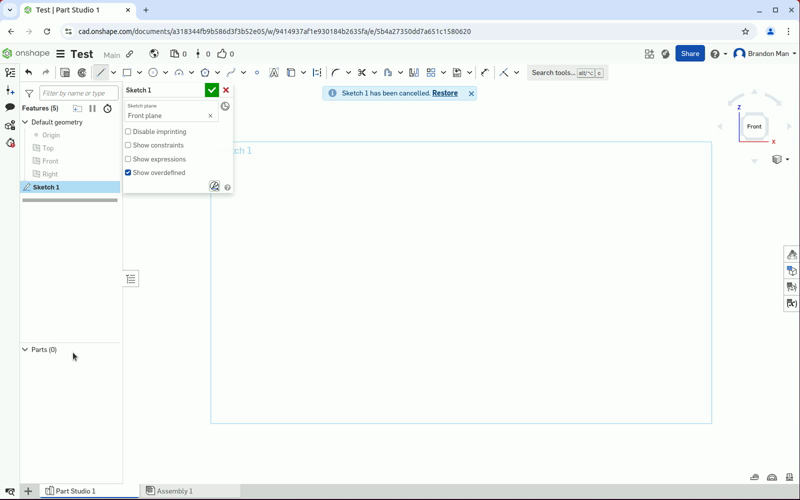
mouse_move(348, 287)
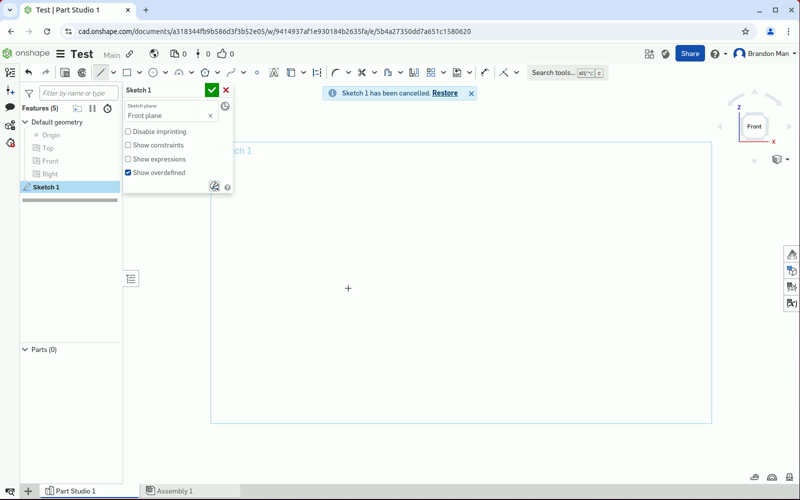
click(348, 287)
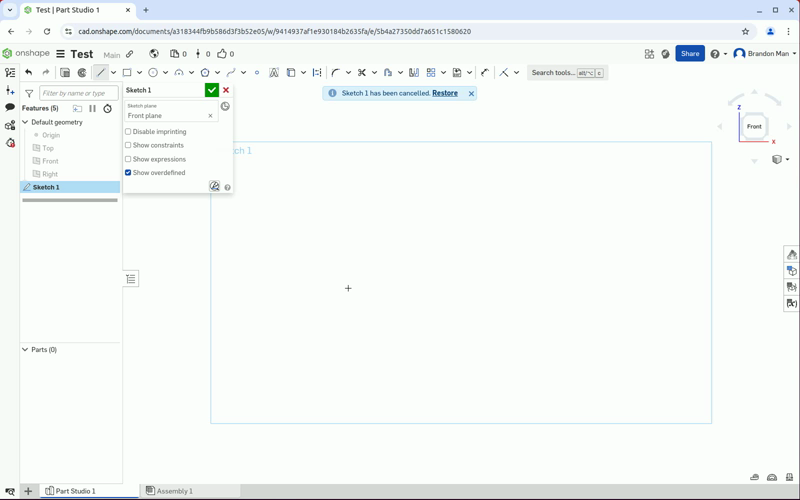
key_up(shift)
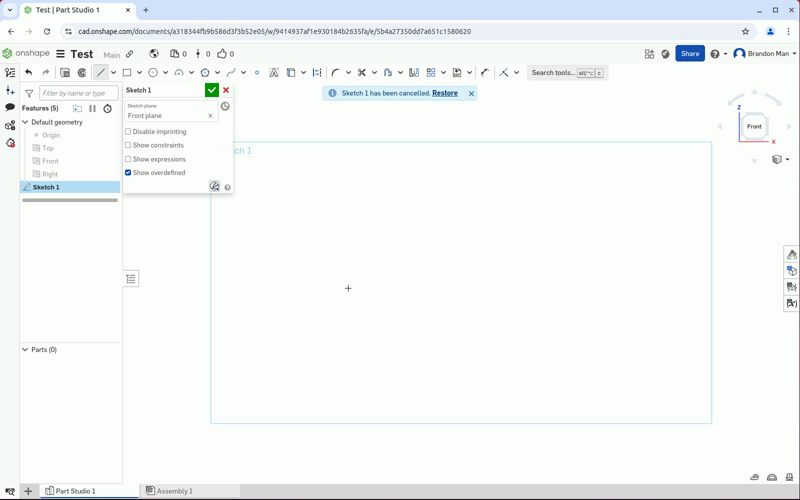
key_down(shift)
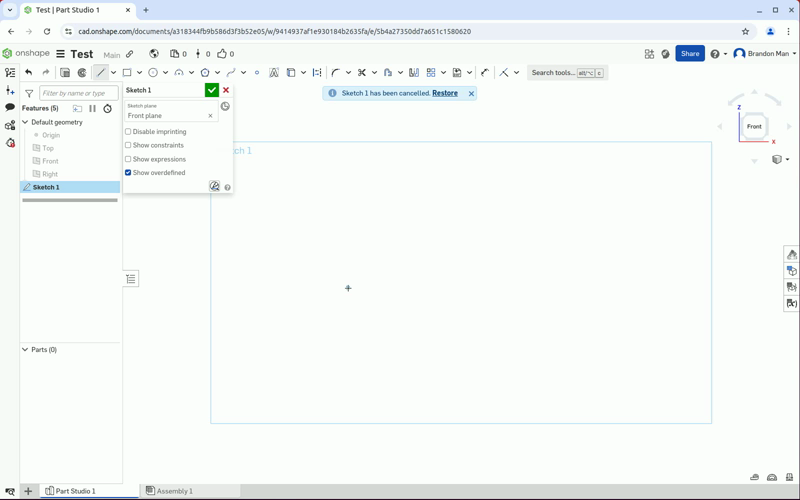
mouse_move(378, 287)
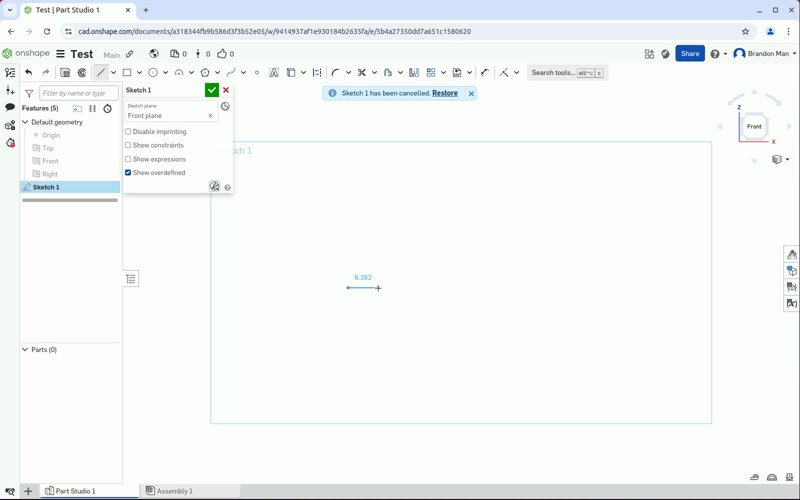
mouse_move(366, 287)
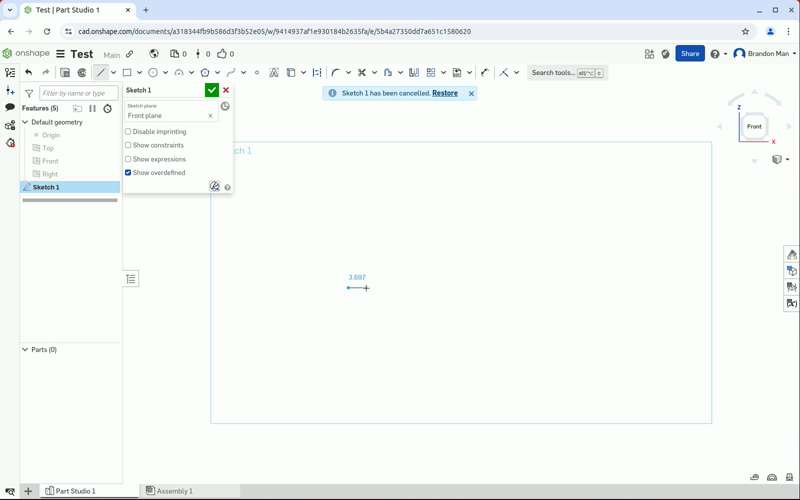
click(366, 287)
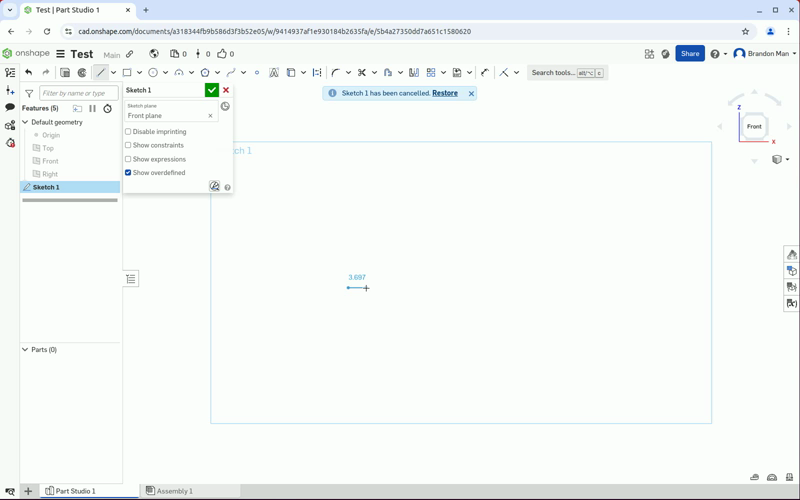
key_up(shift)
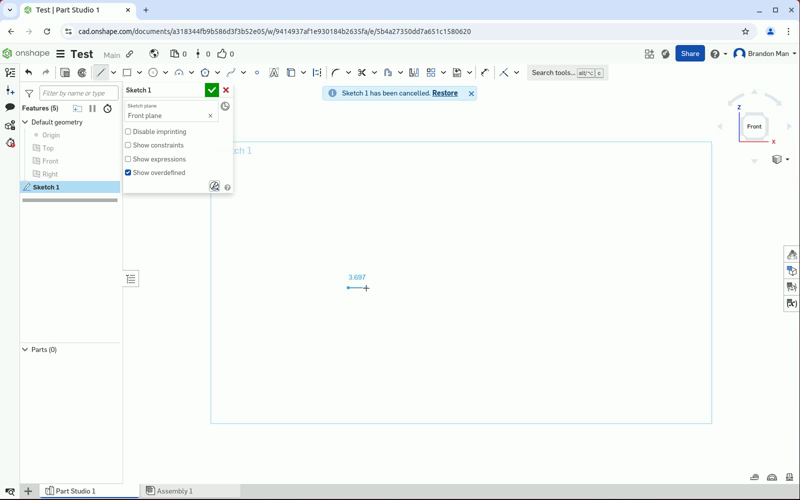
key_down(shift)
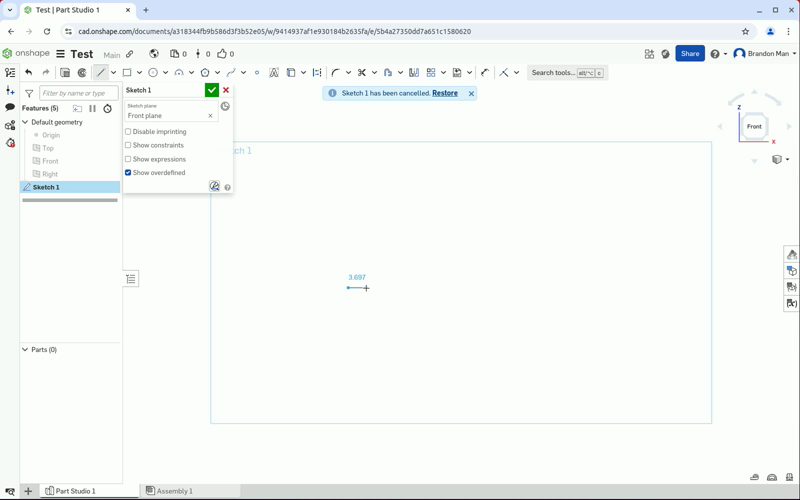
mouse_move(396, 287)
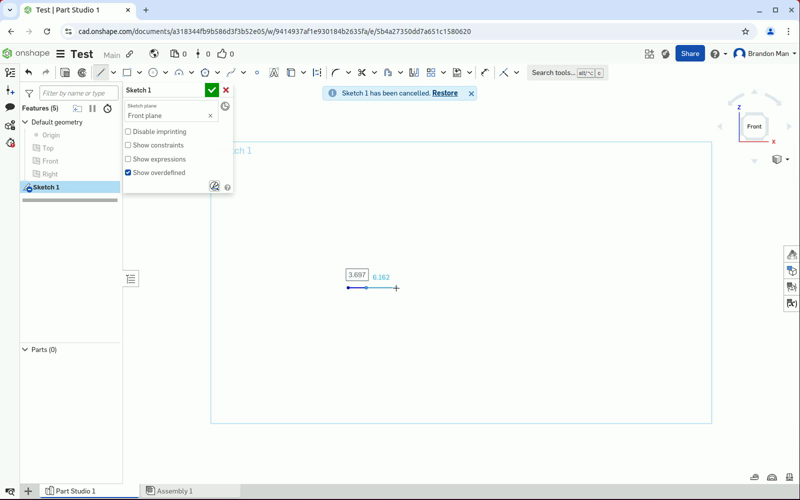
mouse_move(383, 287)
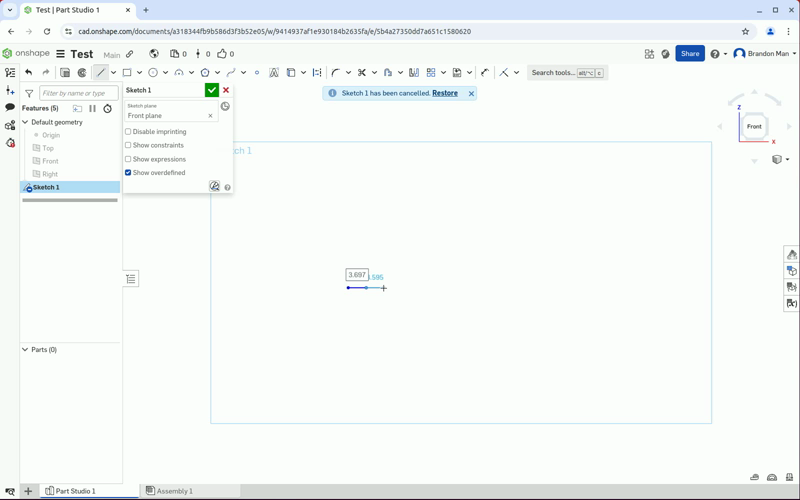
click(383, 287)
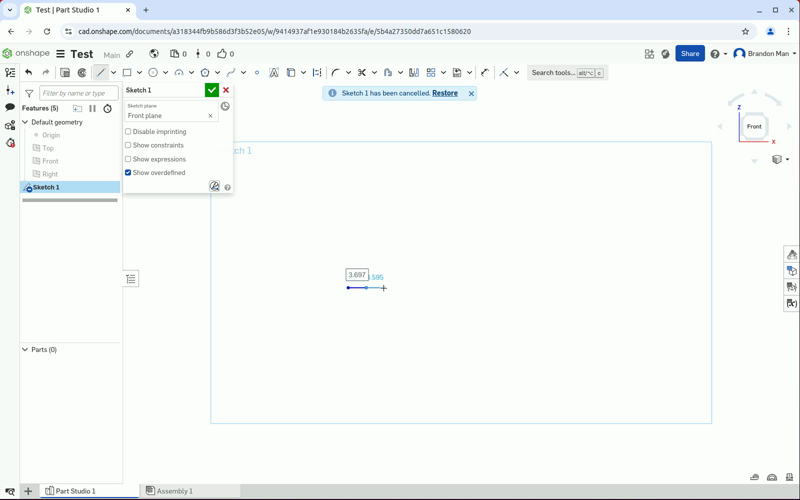
key_up(shift)
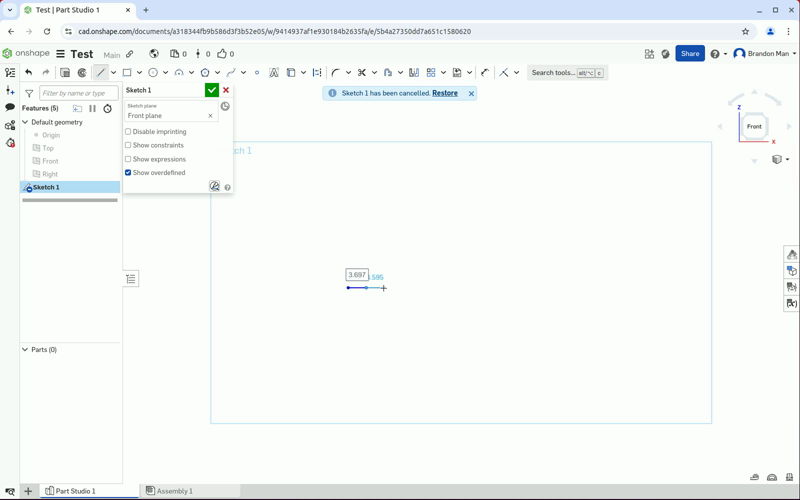
key_down(shift)
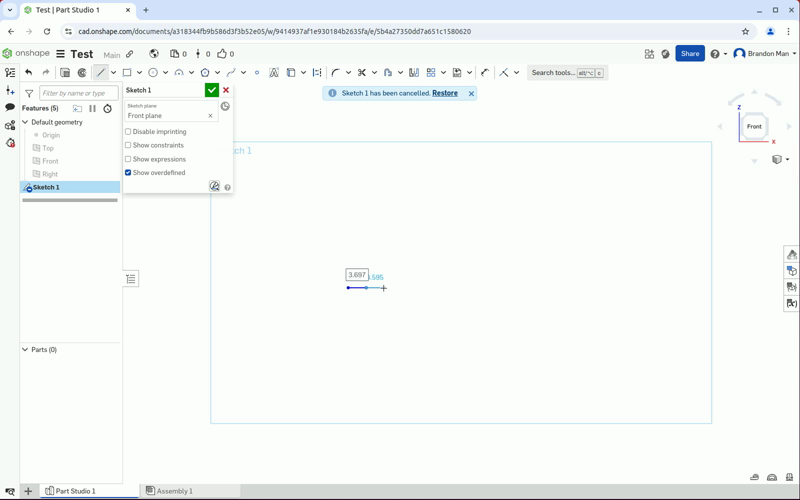
mouse_move(413, 287)
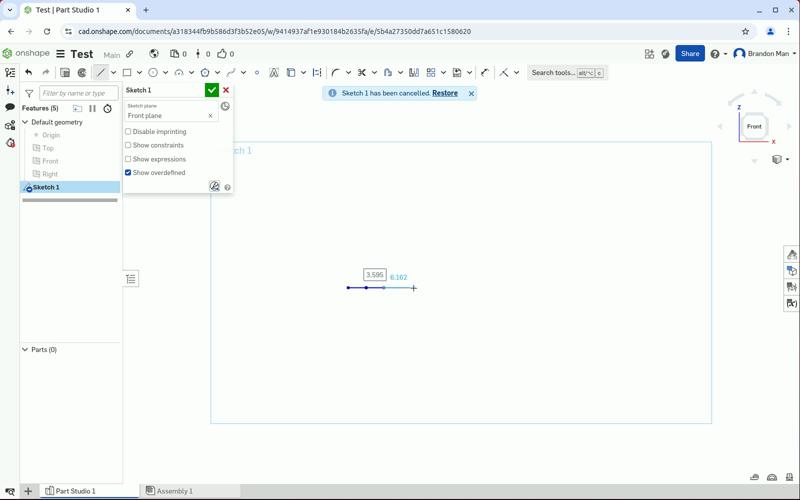
mouse_move(401, 287)
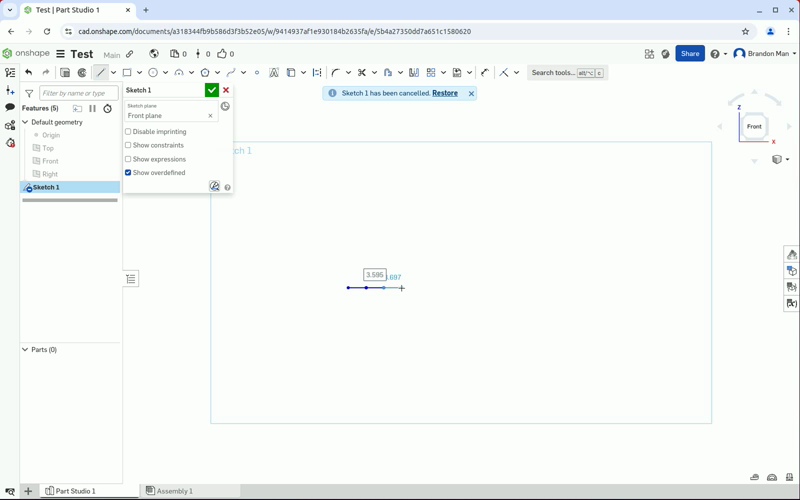
click(401, 287)
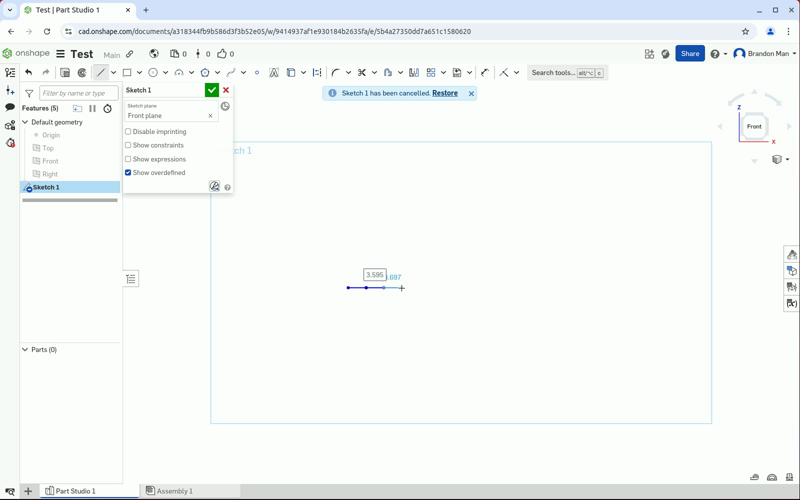
key_up(shift)
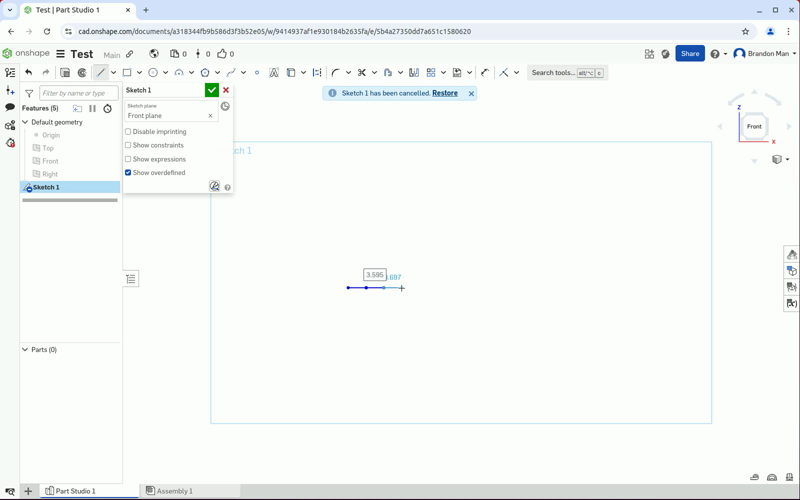
key_down(shift)
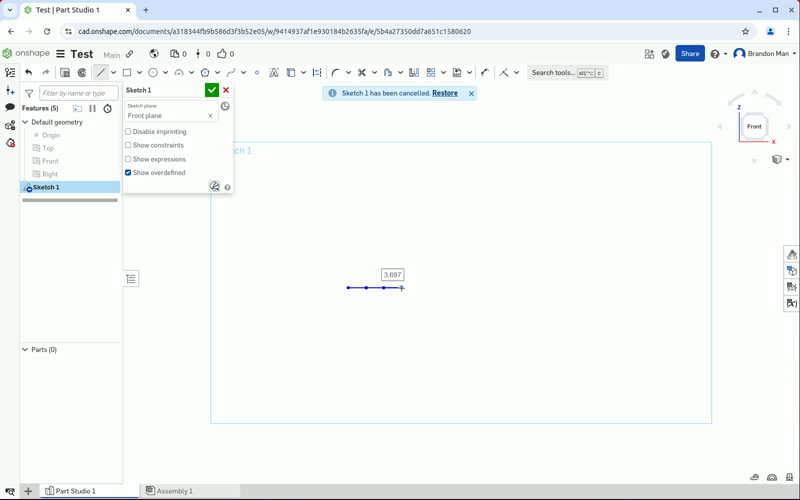
mouse_move(431, 287)
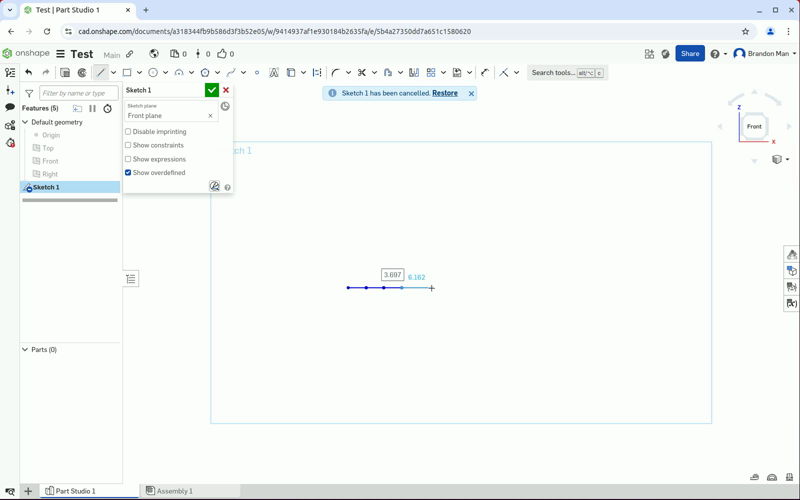
mouse_move(401, 269)
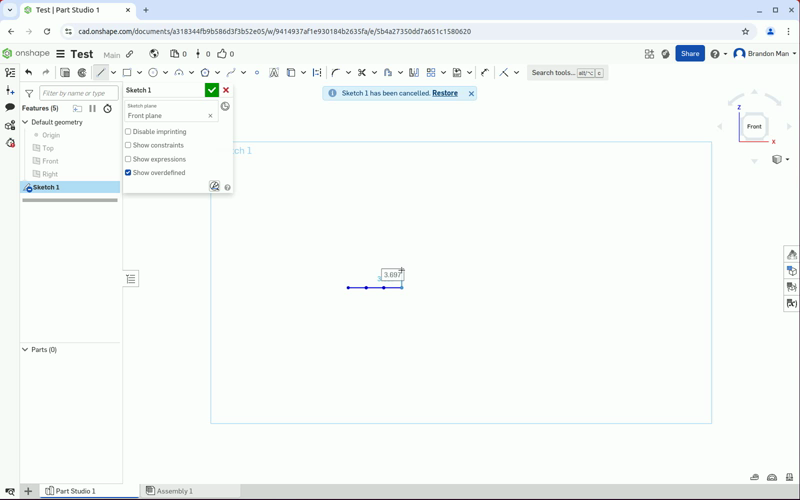
click(401, 269)
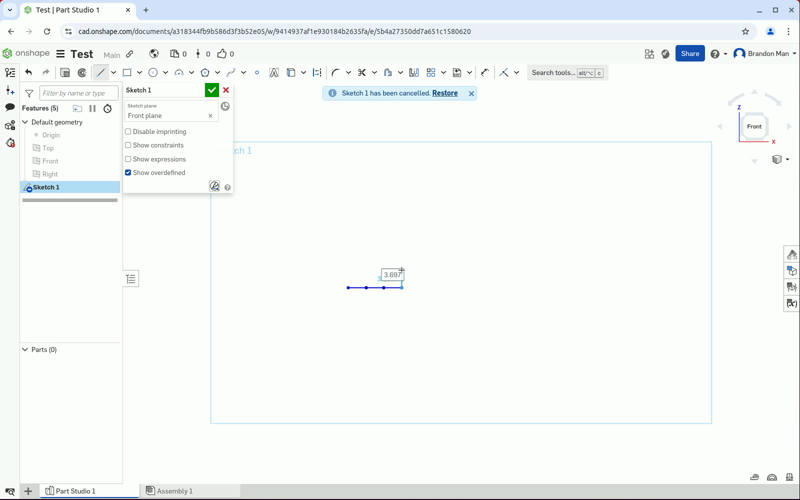
key_up(shift)
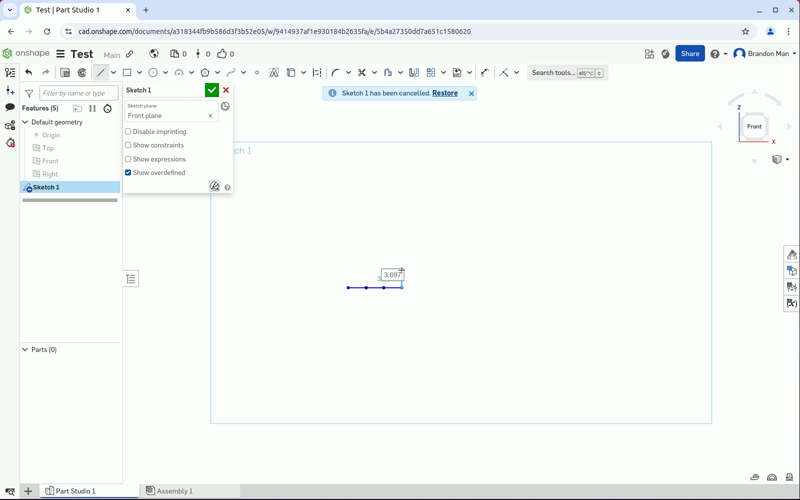
key_down(shift)
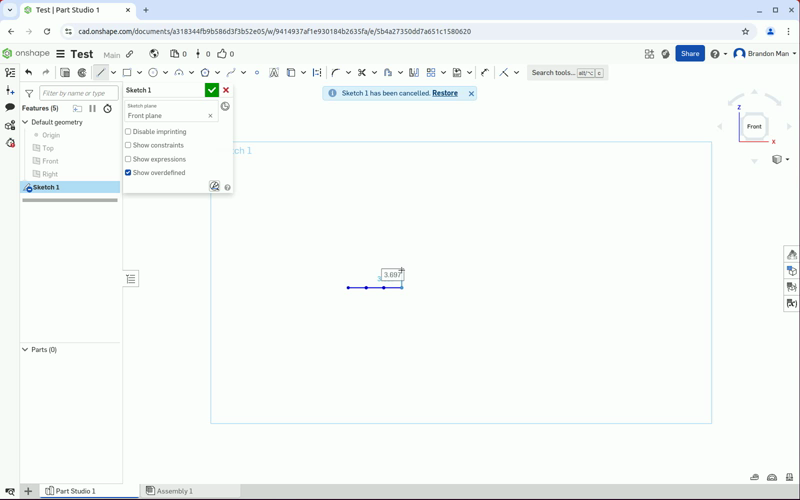
mouse_move(431, 269)
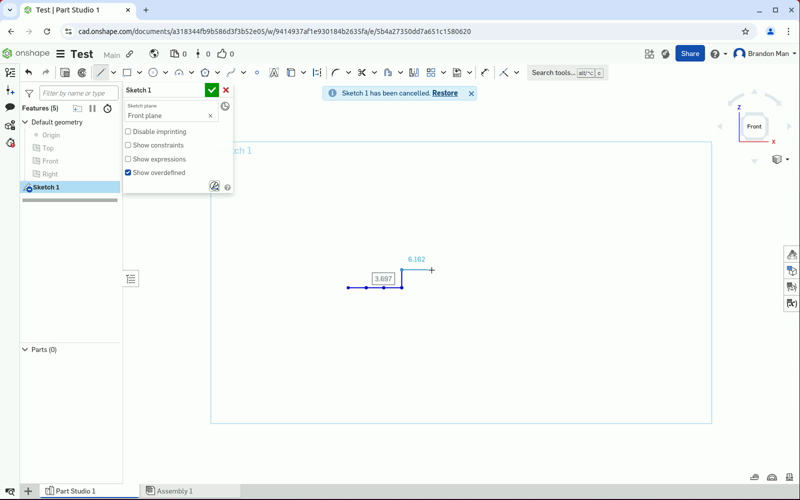
mouse_move(383, 269)
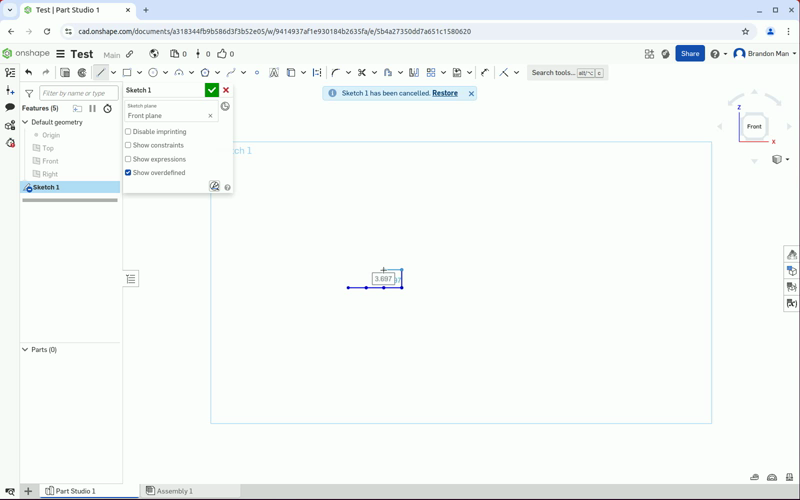
click(383, 269)
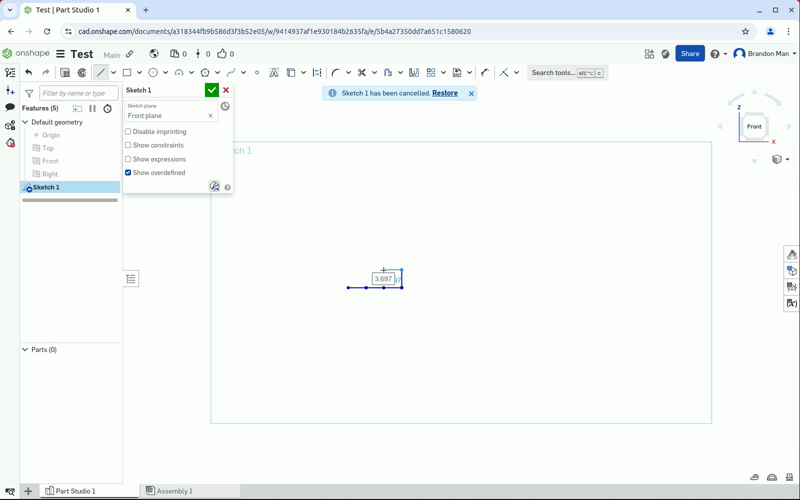
key_up(shift)
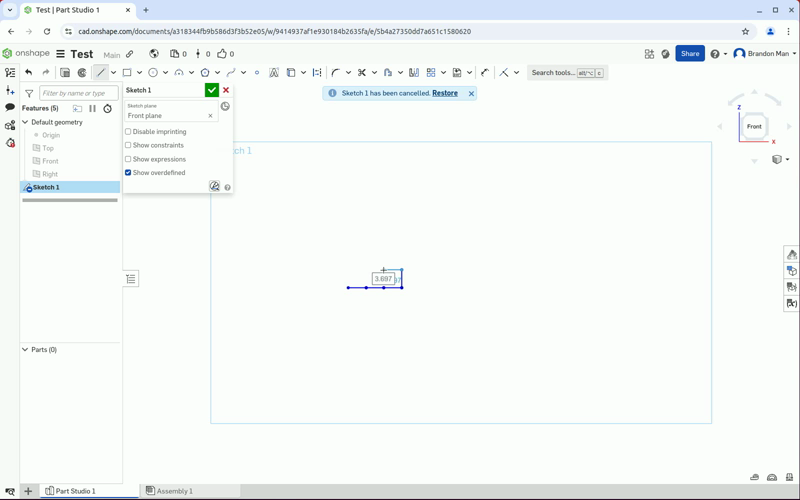
key_down(shift)
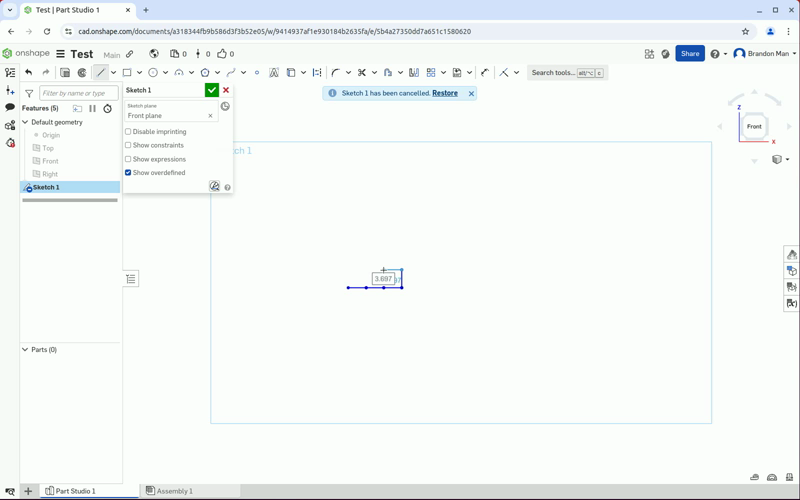
mouse_move(413, 269)
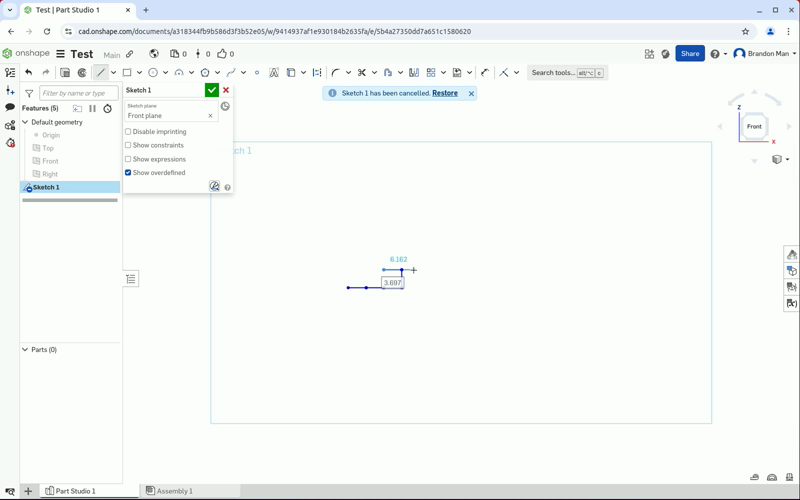
mouse_move(366, 269)
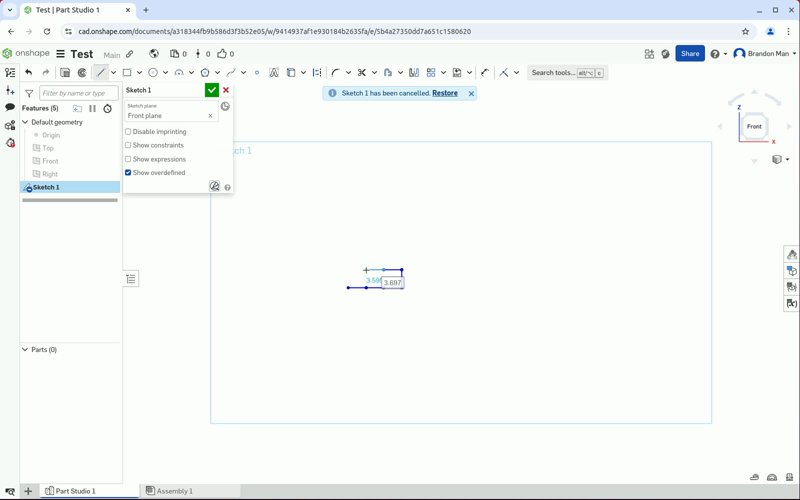
click(366, 269)
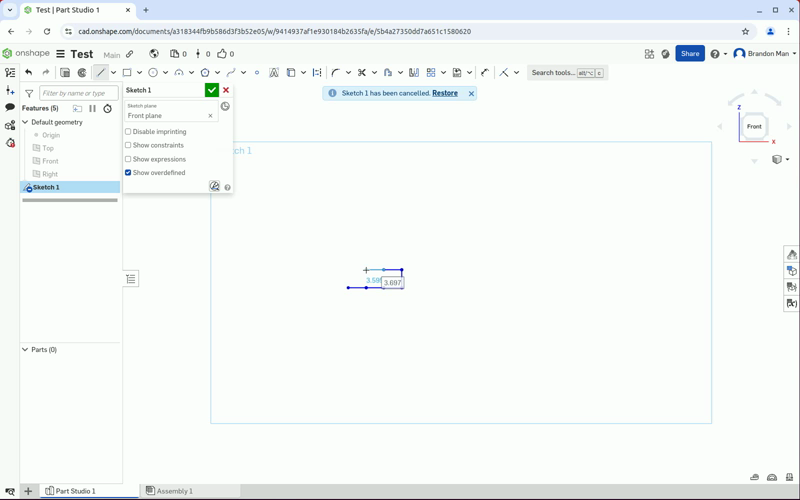
key_up(shift)
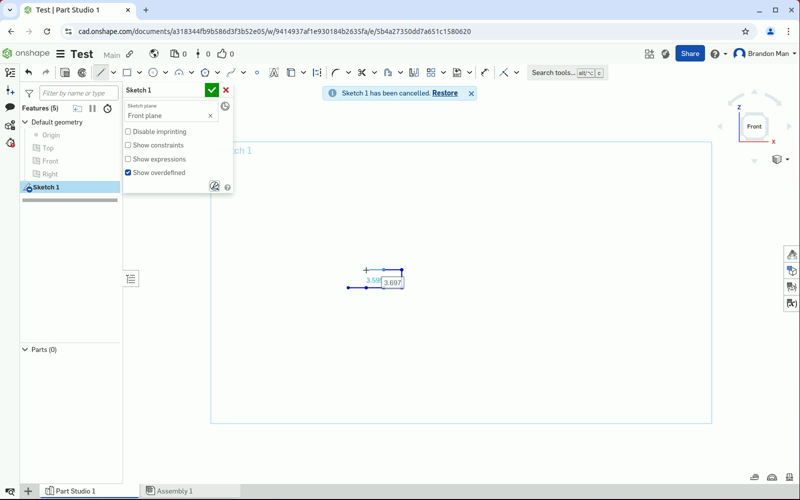
key_down(shift)
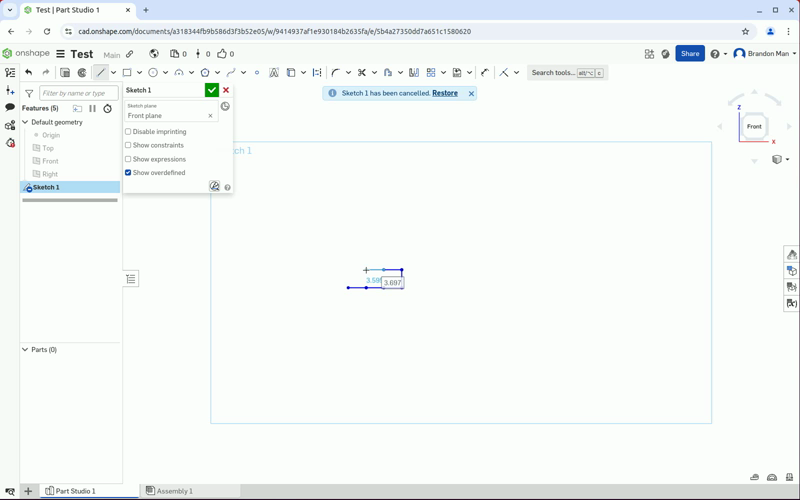
mouse_move(396, 269)
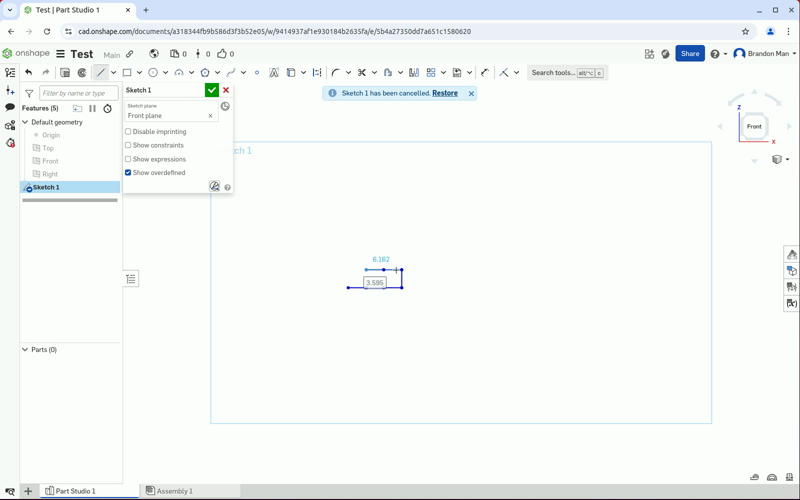
mouse_move(348, 269)
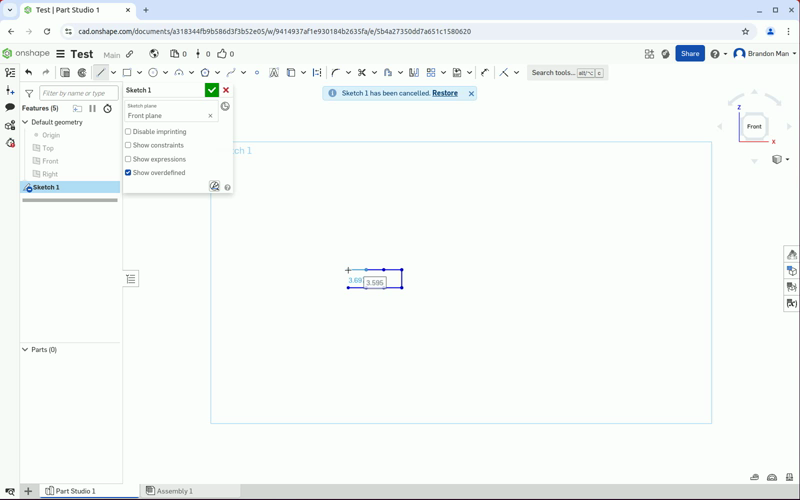
click(348, 269)
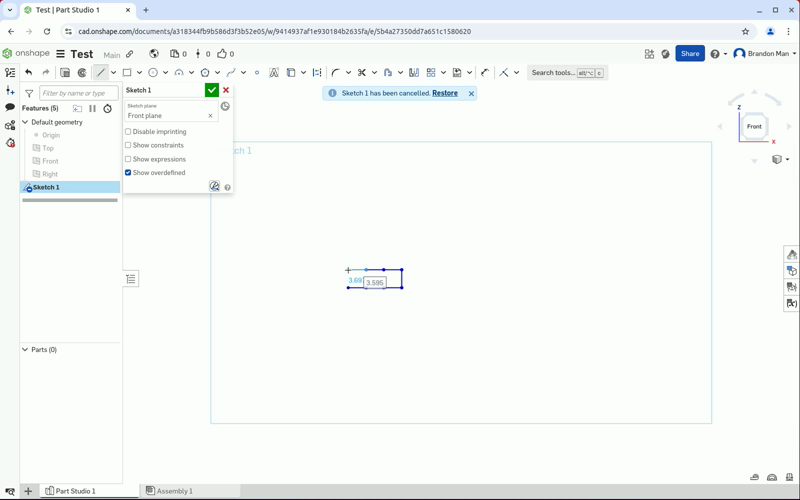
key_up(shift)
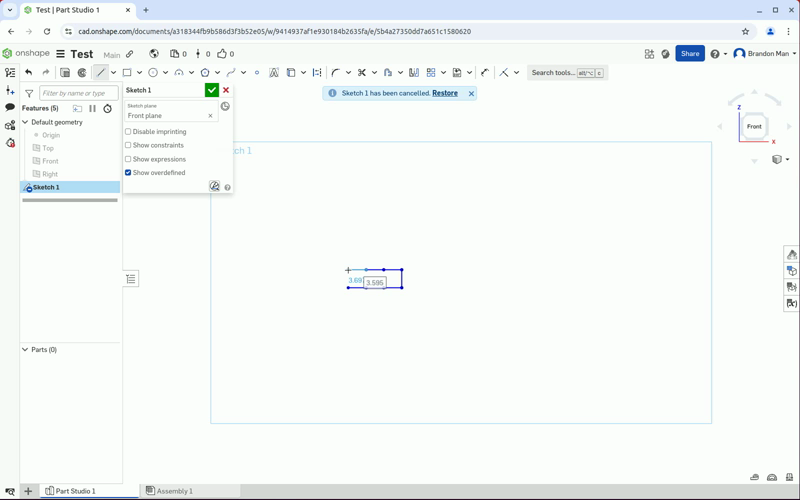
mouse_move(378, 269)
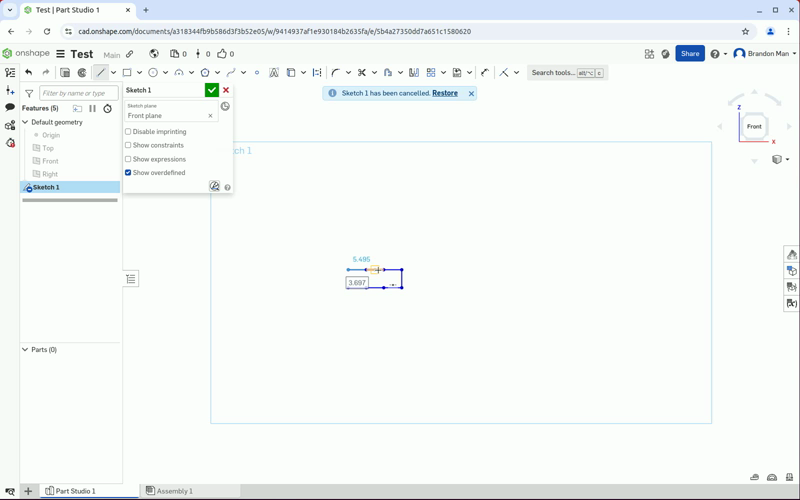
key_down(shift)
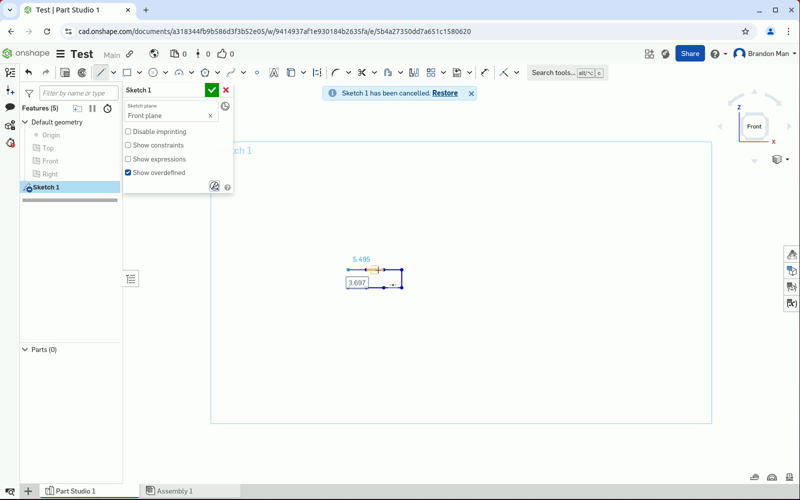
mouse_move(348, 287)
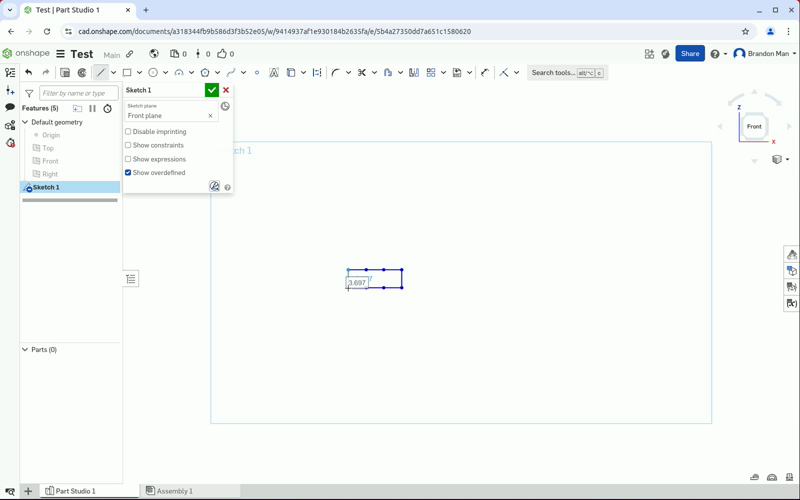
key_up(shift)
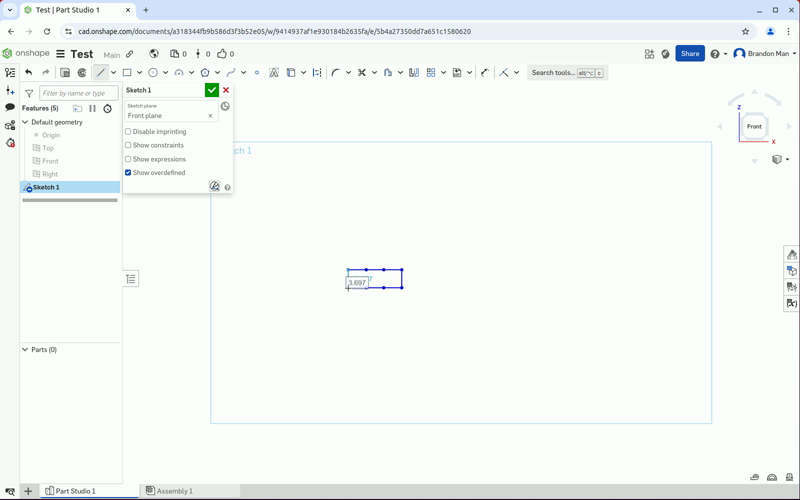
click(348, 287)
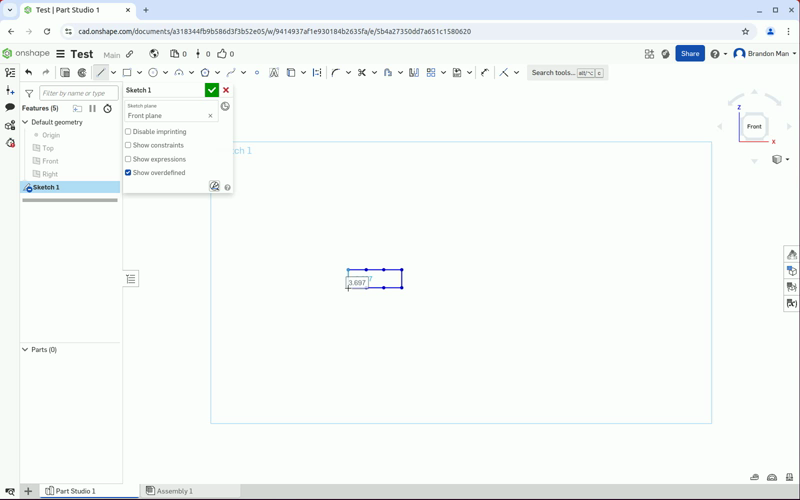
key(esc)
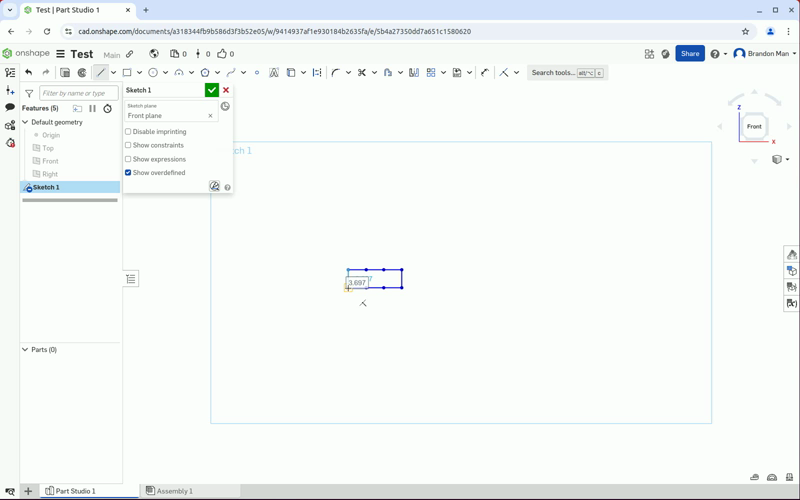
mouse_move(383, 285)
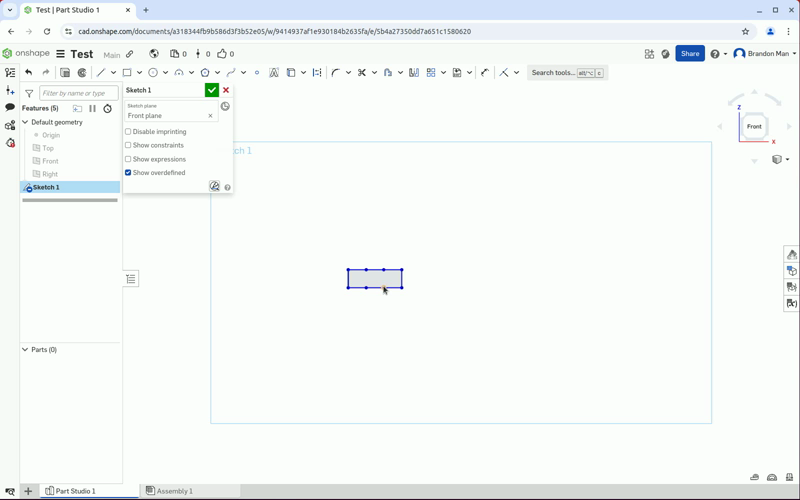
scroll(6)
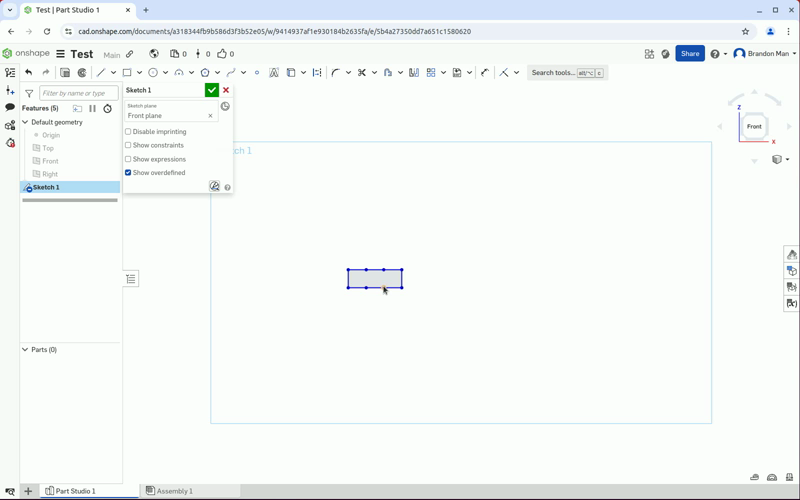
scroll(6)
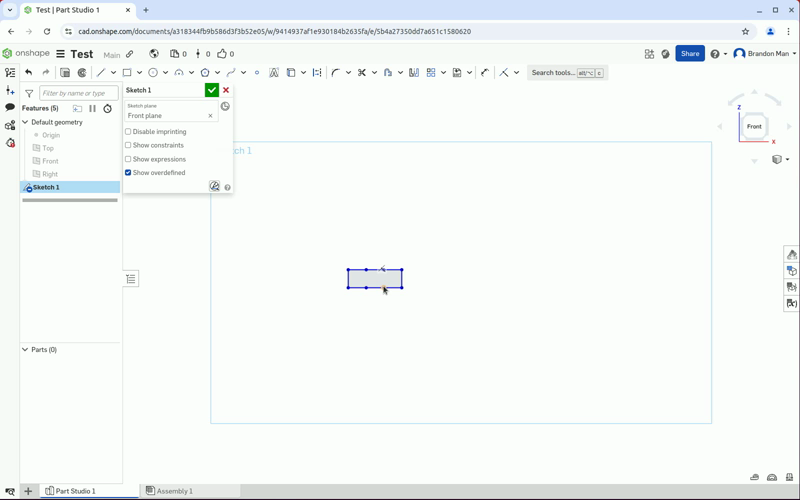
scroll(6)
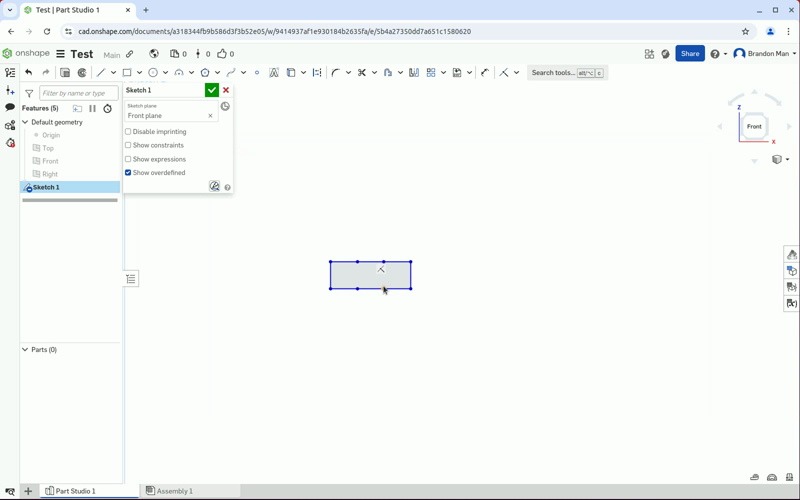
scroll(6)
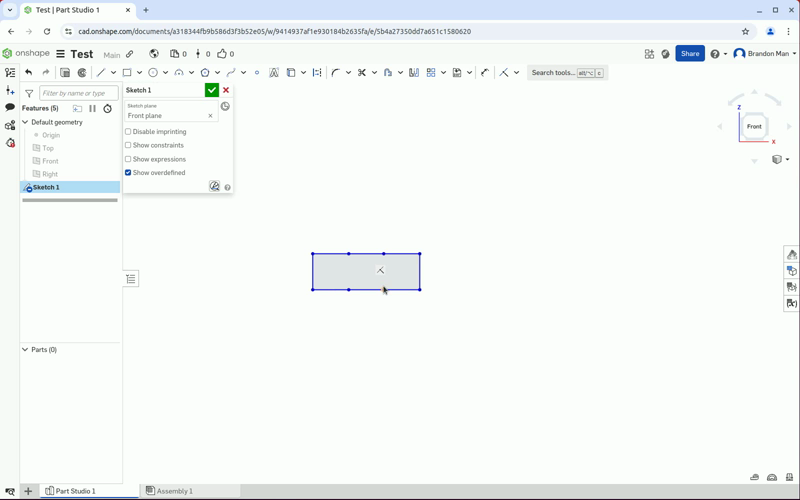
scroll(6)
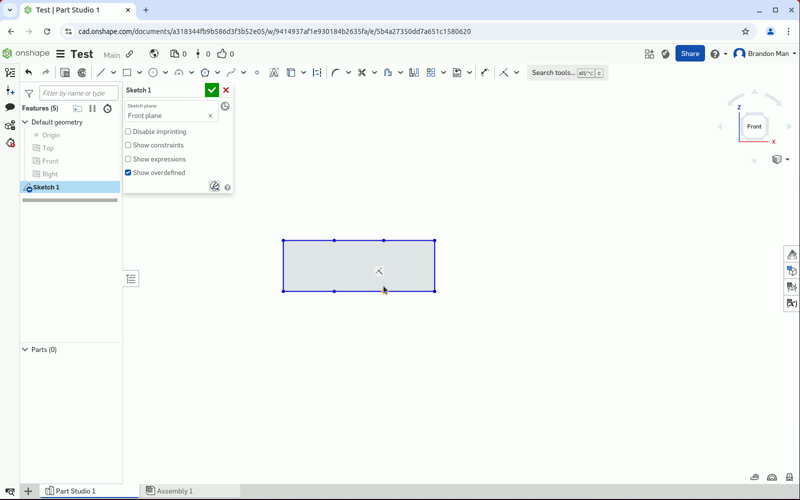
scroll(6)
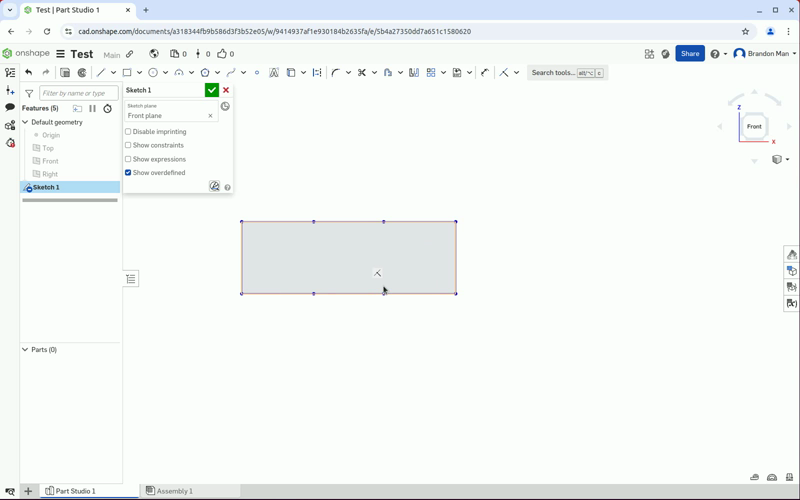
scroll(6)
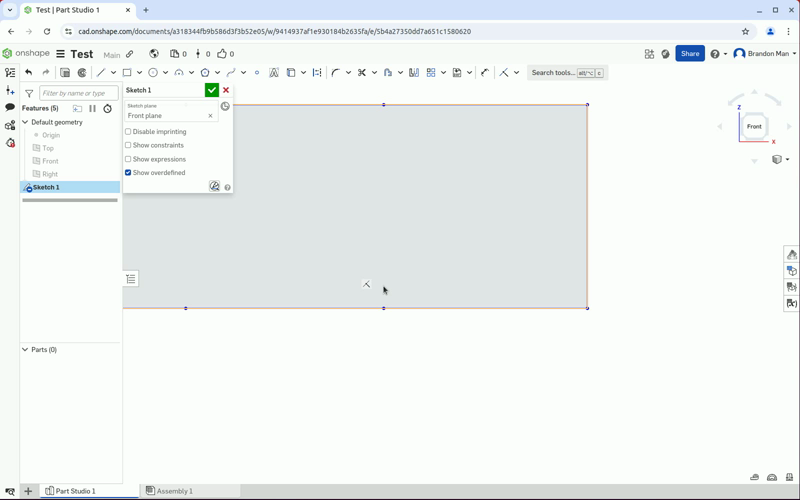
click(383, 285)
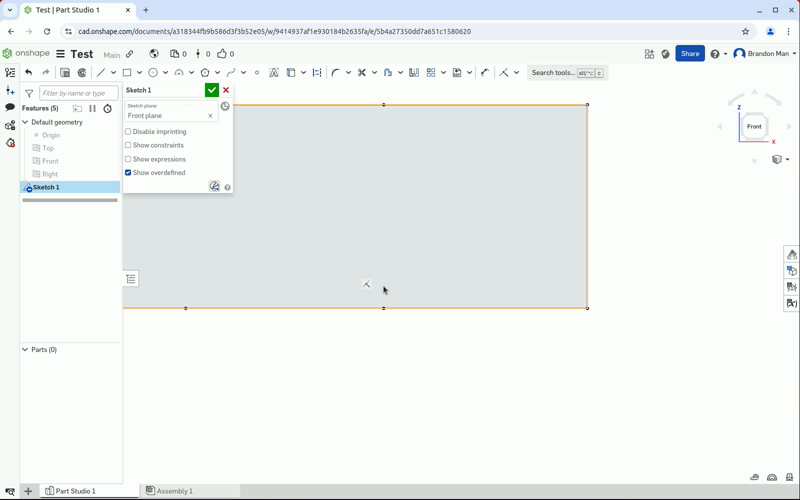
scroll(-6)
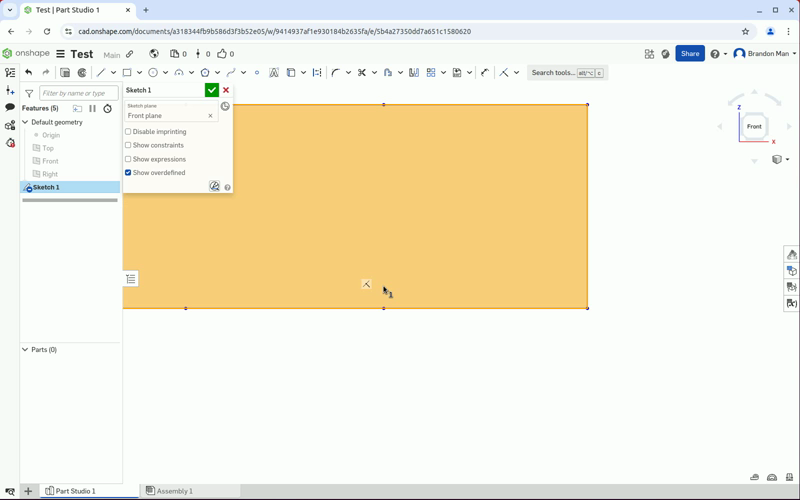
scroll(-6)
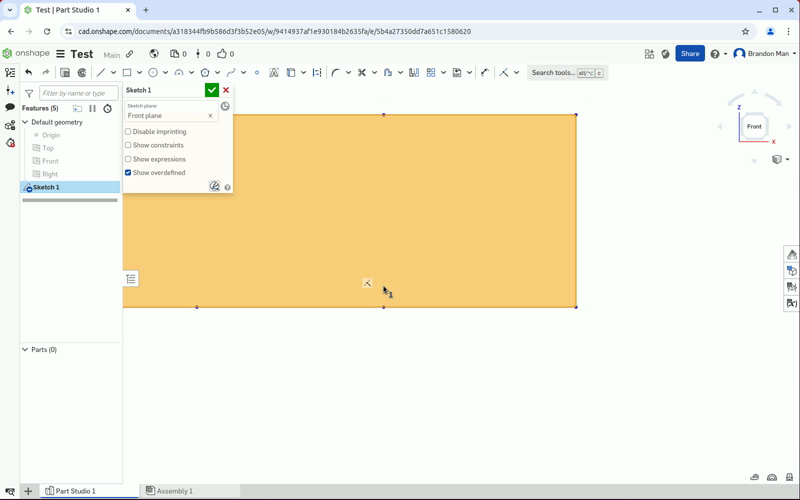
scroll(-6)
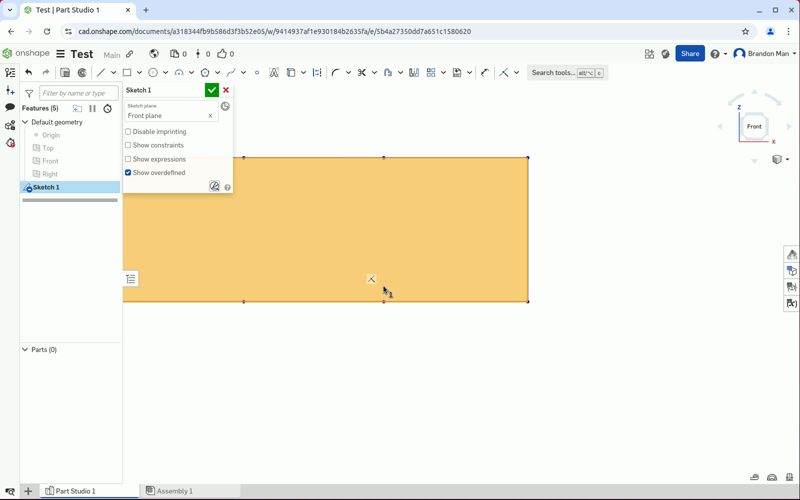
scroll(-6)
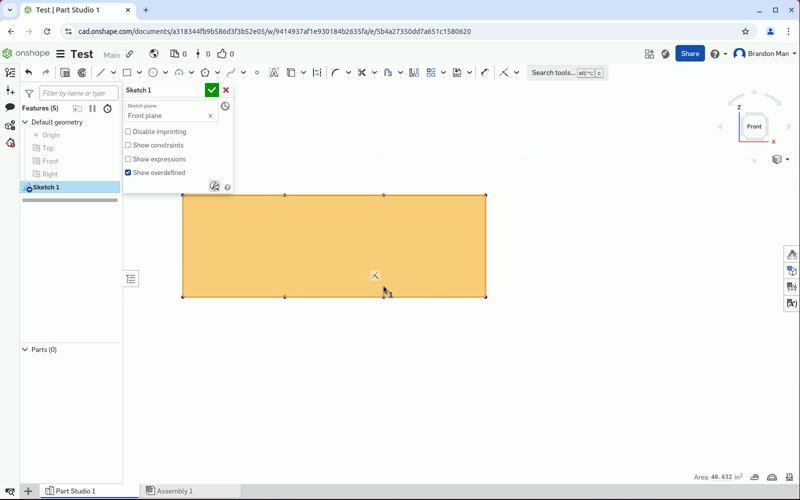
scroll(-6)
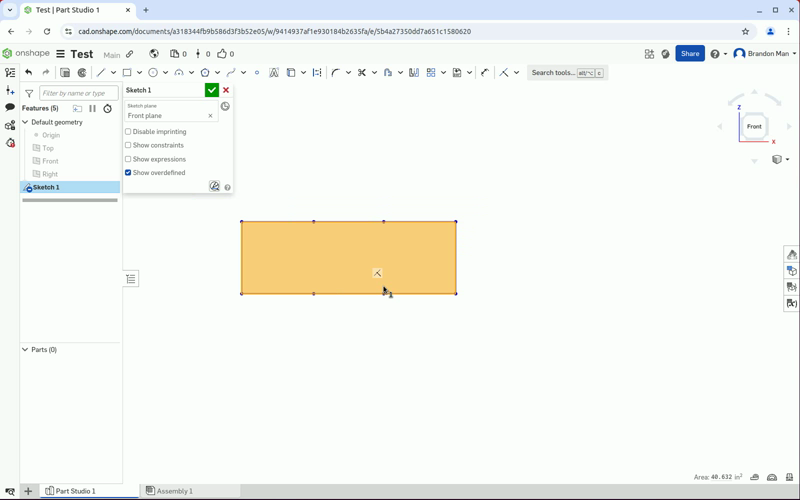
scroll(-6)
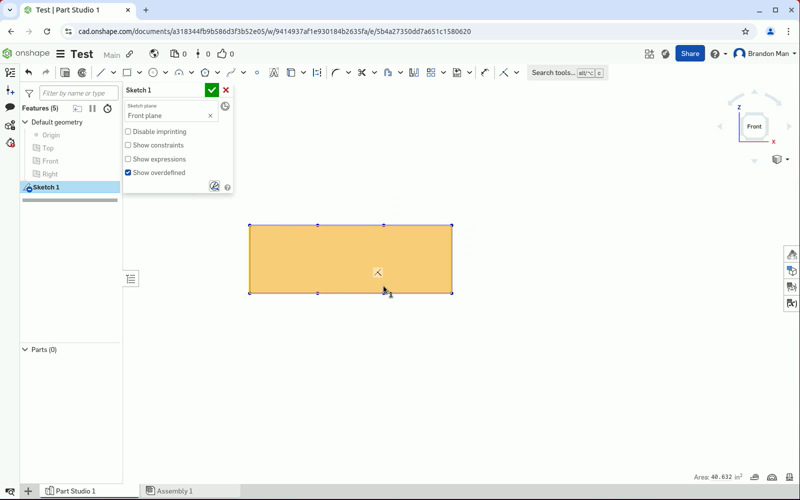
scroll(-6)
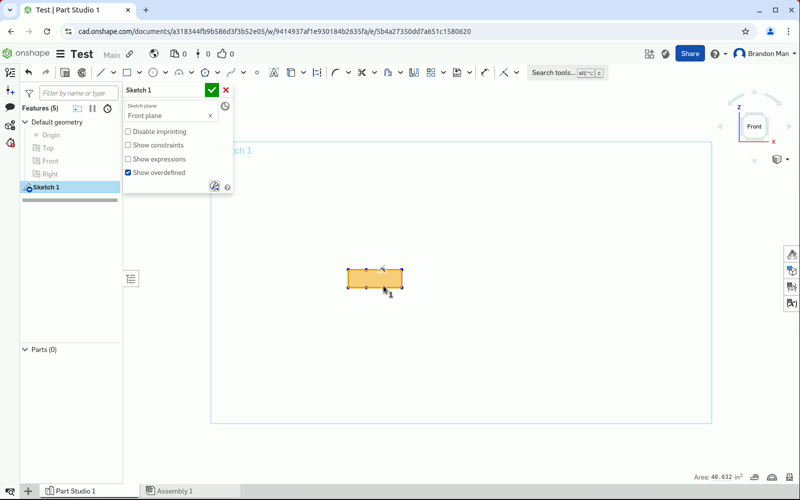
mouse_move(73, 352)
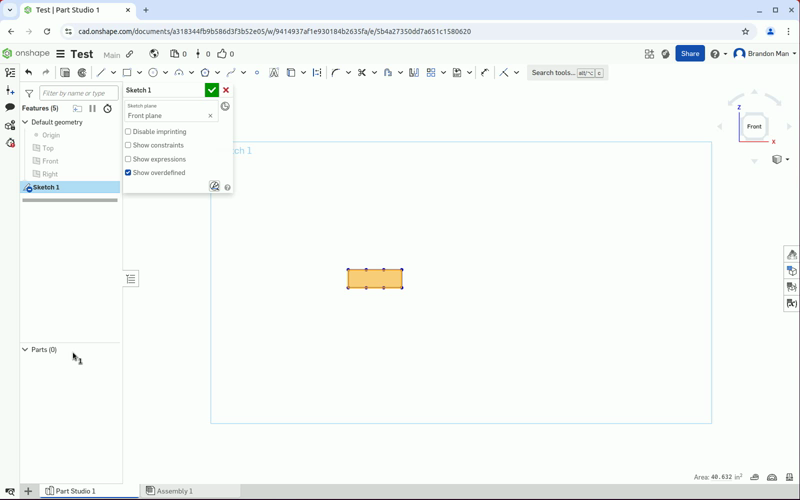
key(shift+y)
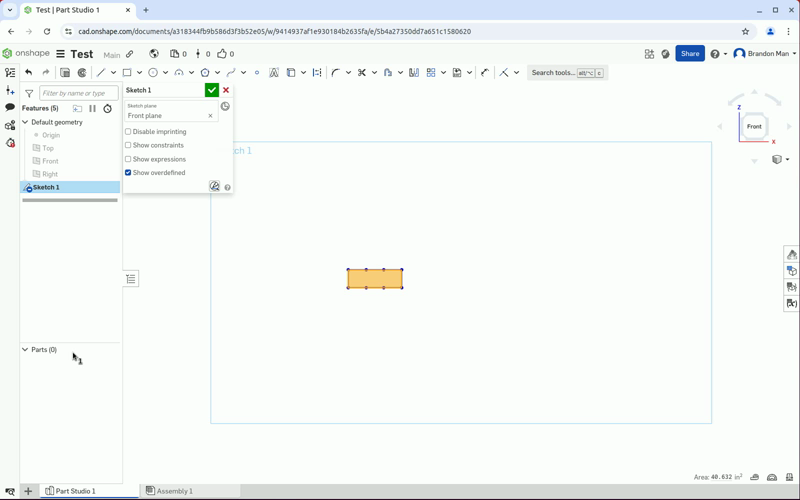
key(shift+e)
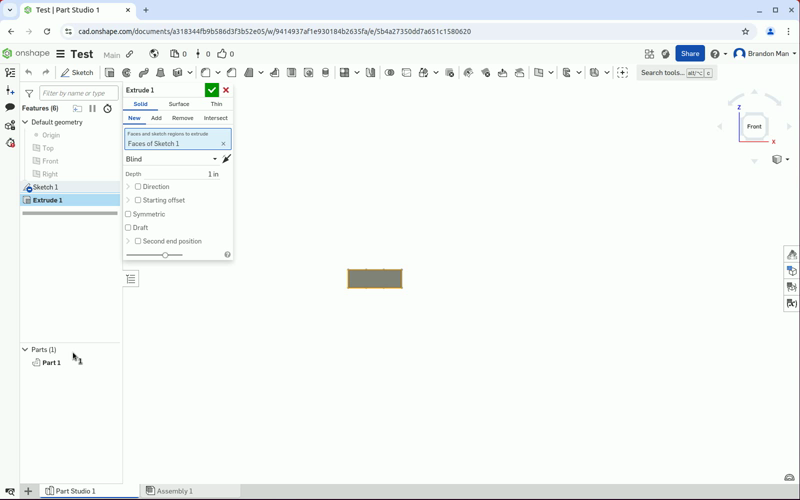
mouse_move(143, 106)
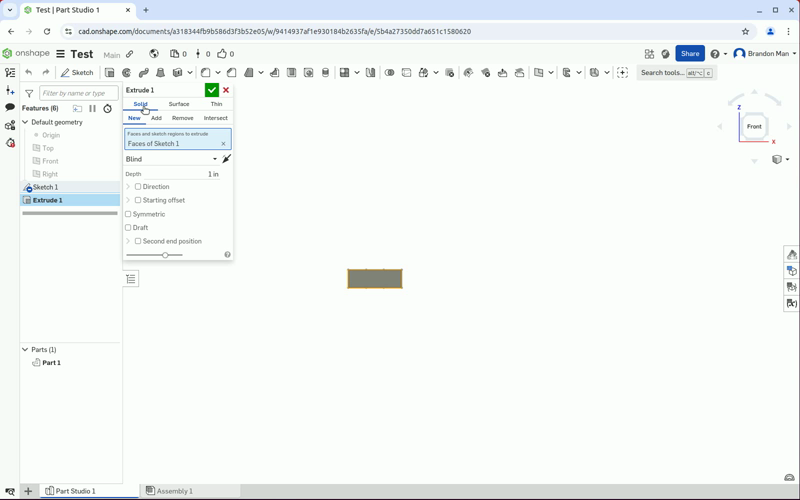
click(143, 106)
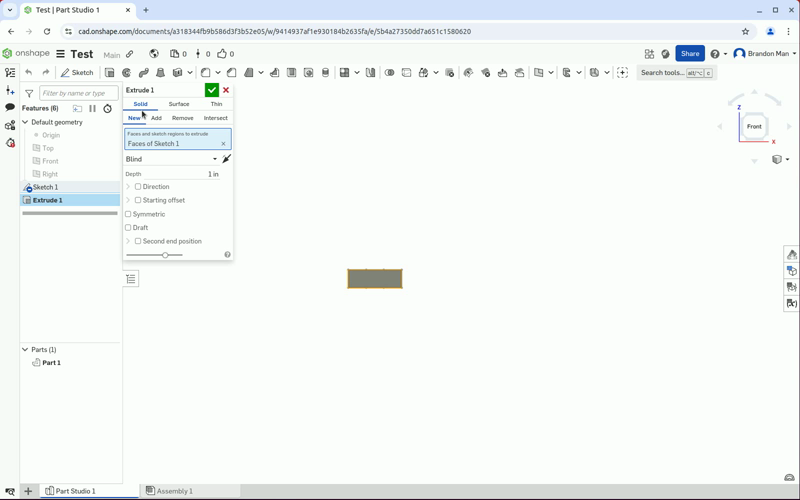
mouse_move(137, 120)
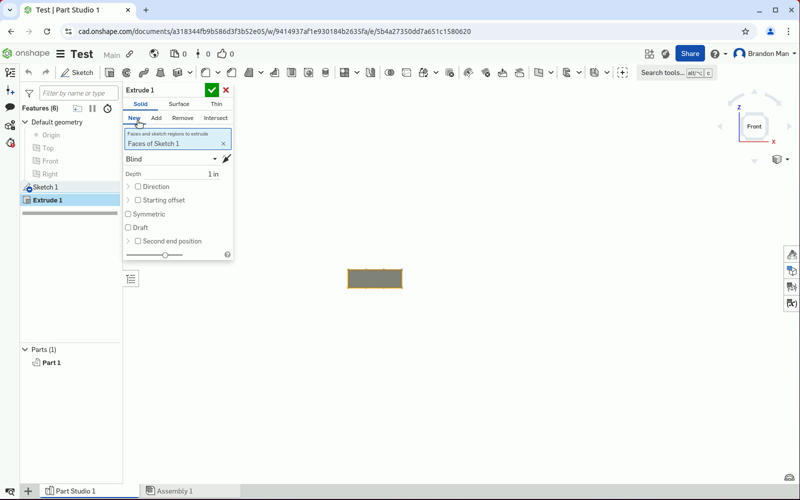
click(137, 120)
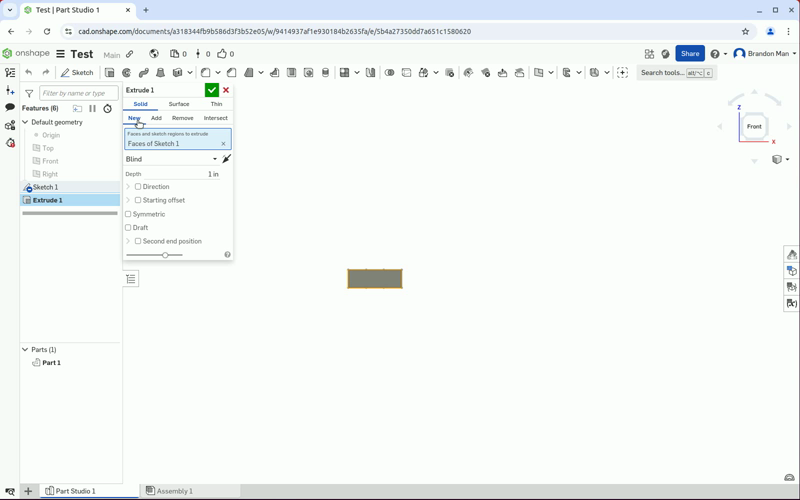
key(tab, 4)
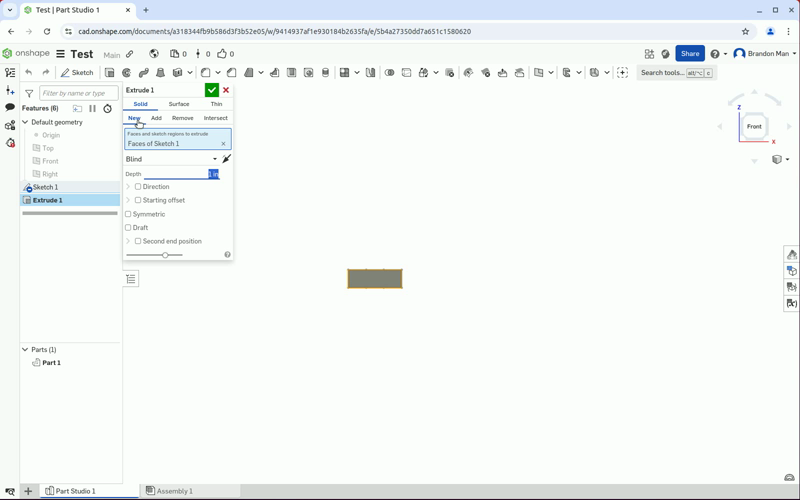
text(7.221)
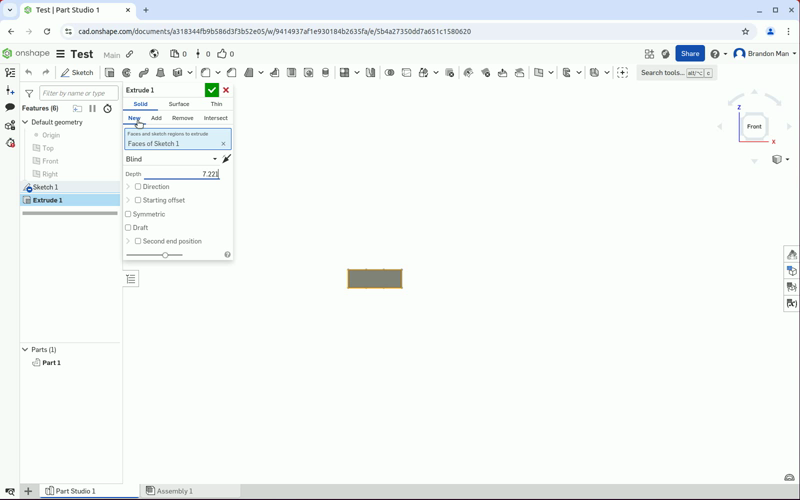
key(enter)
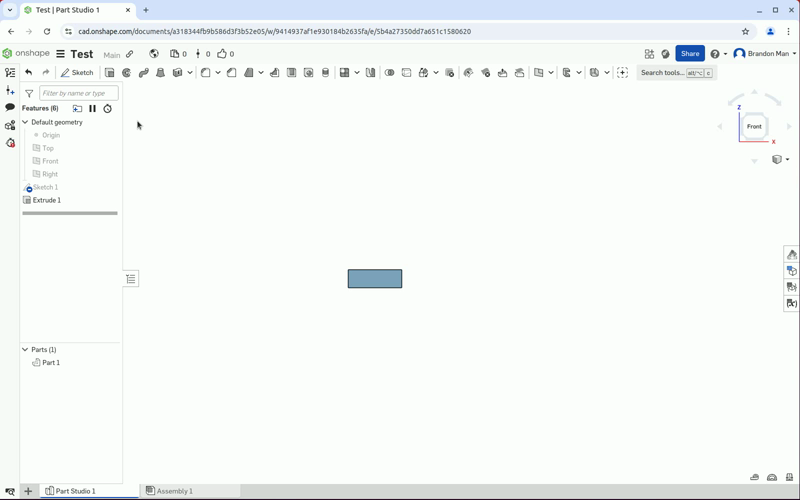
key(shift+h)
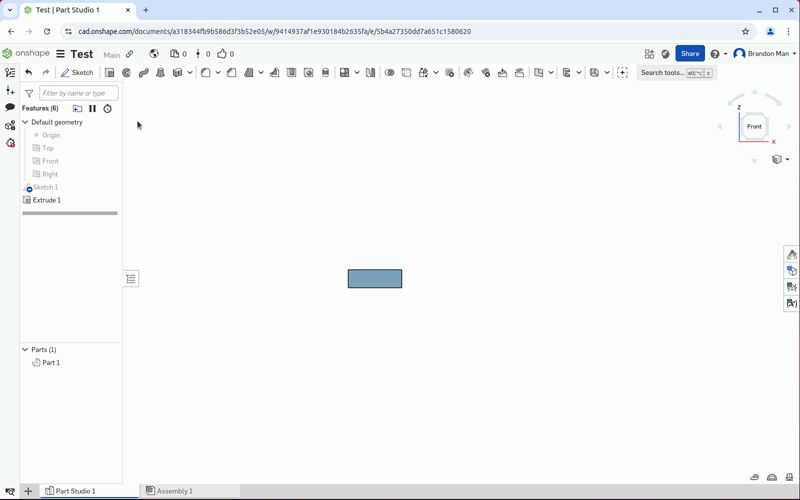
key(shift+h)
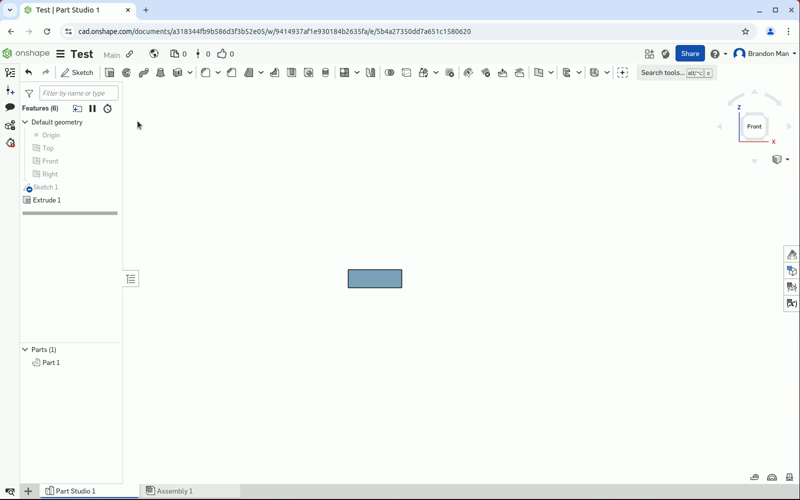
mouse_move(73, 189)
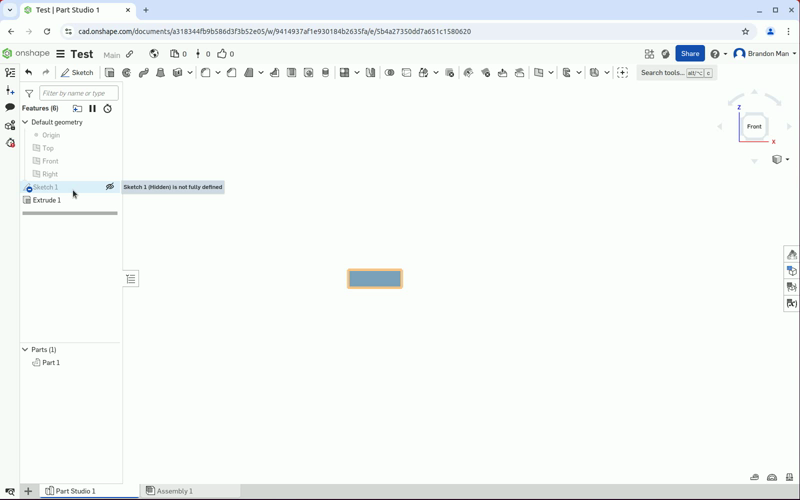
click(73, 189)
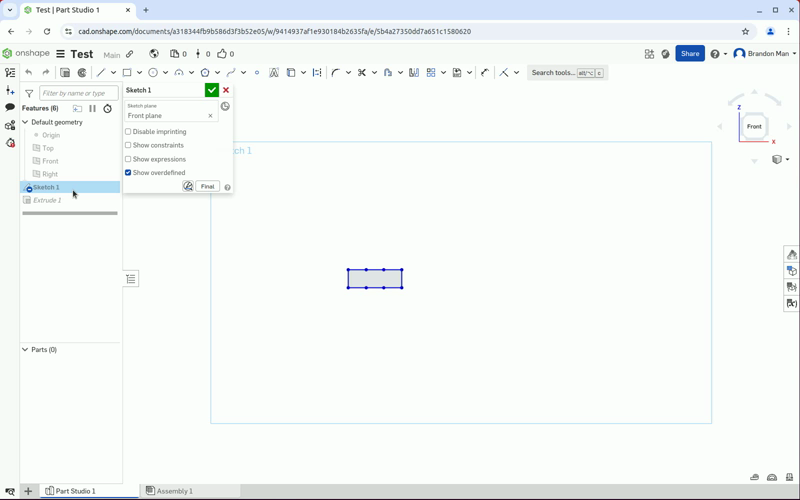
mouse_move(229, 92)
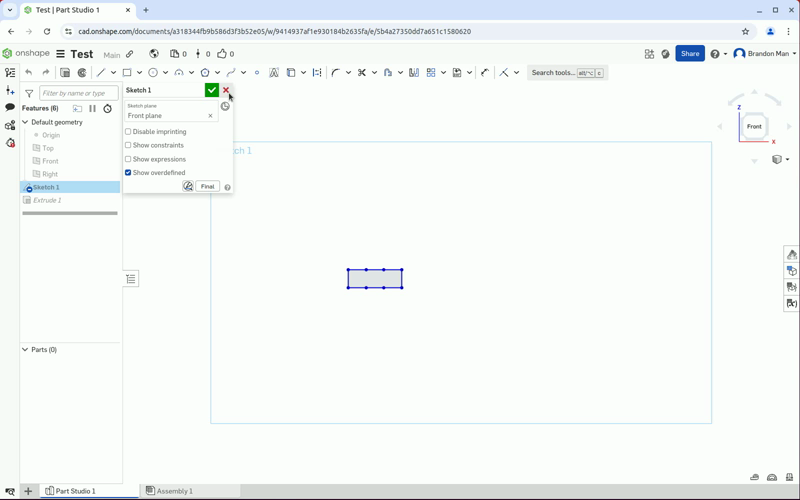
click(229, 92)
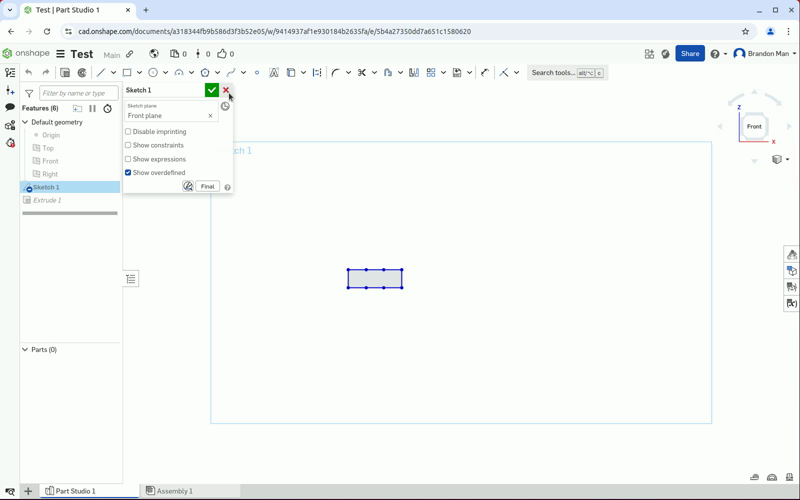
key(shift+s)
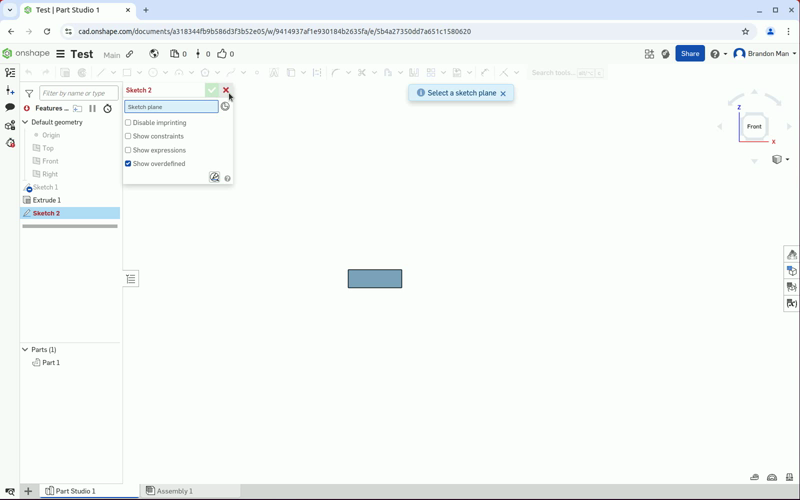
mouse_move(73, 163)
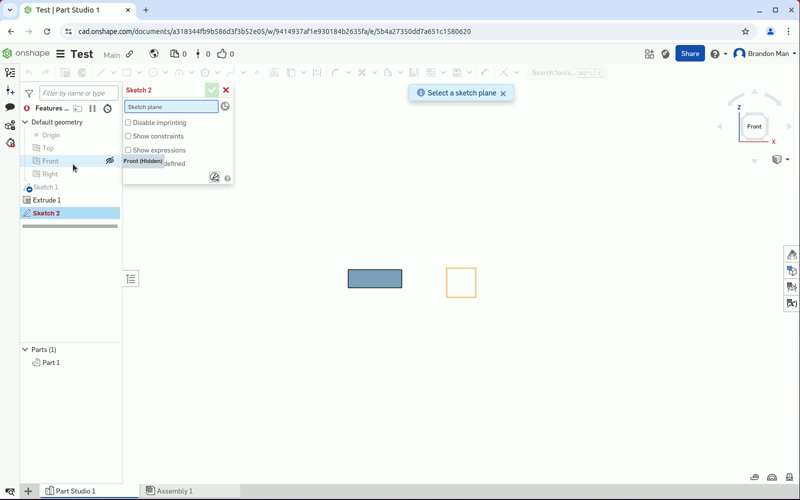
click(73, 163)
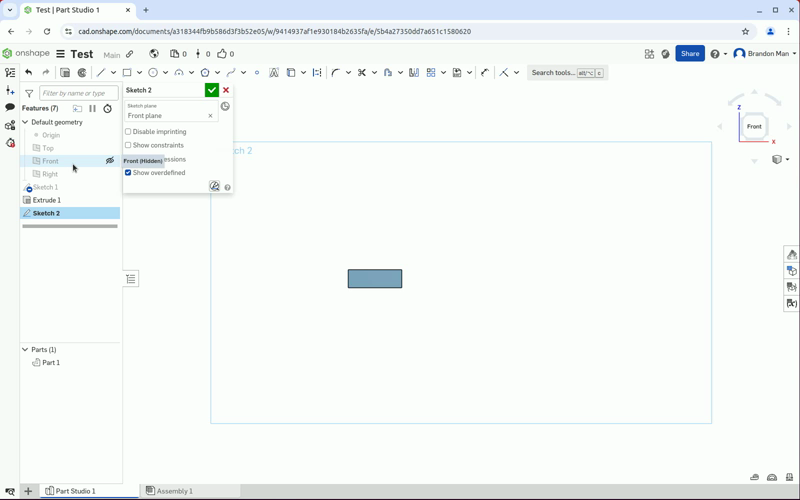
mouse_move(73, 352)
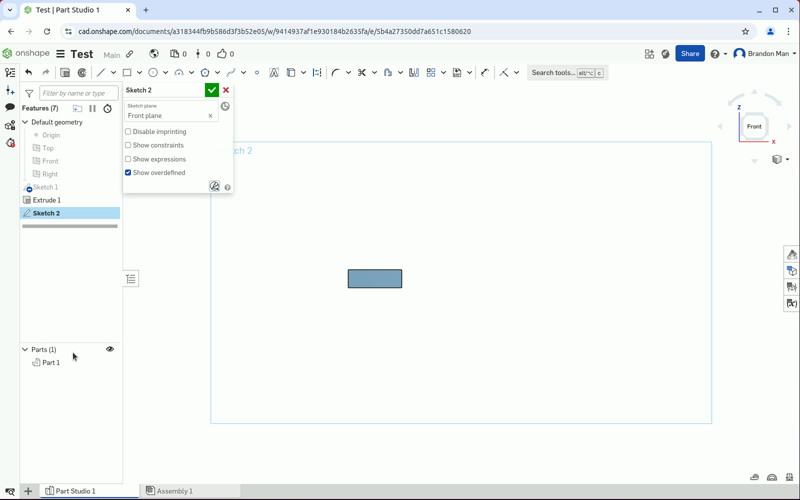
key(y)
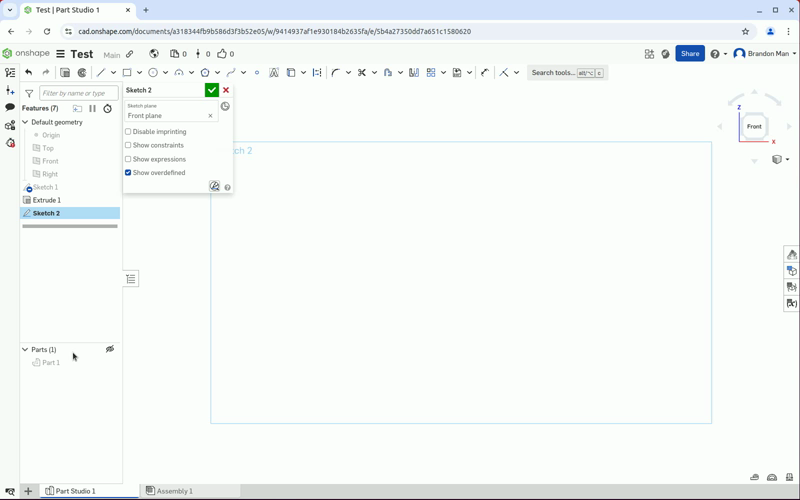
key(l)
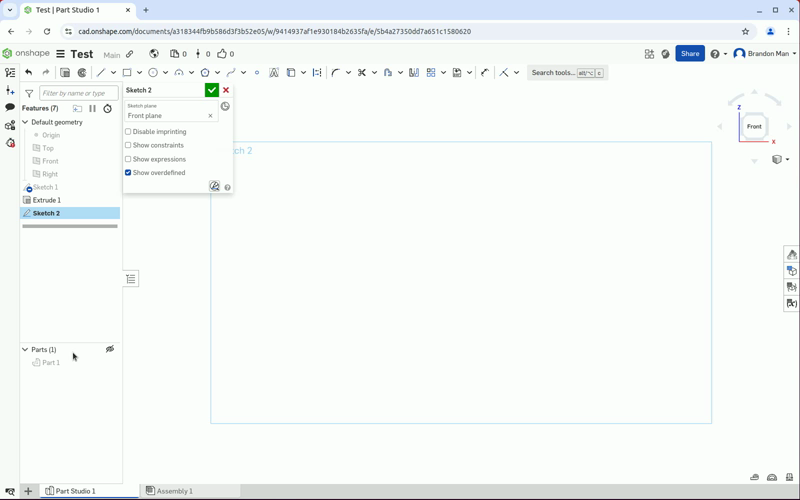
key_down(shift)
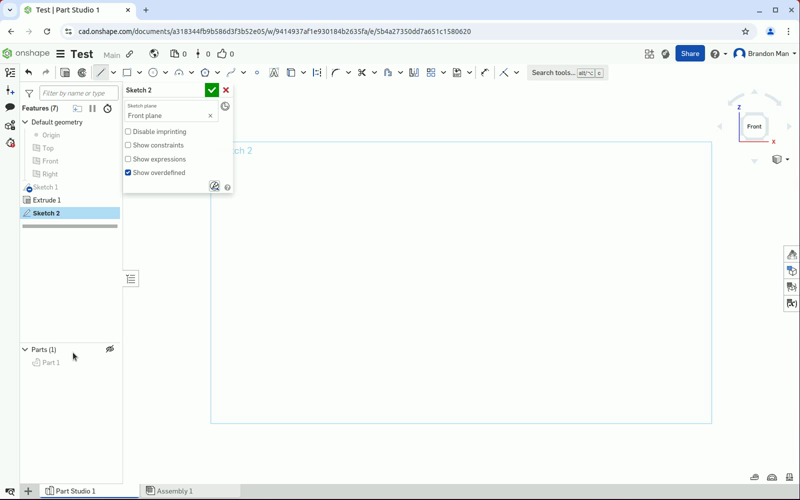
mouse_move(348, 359)
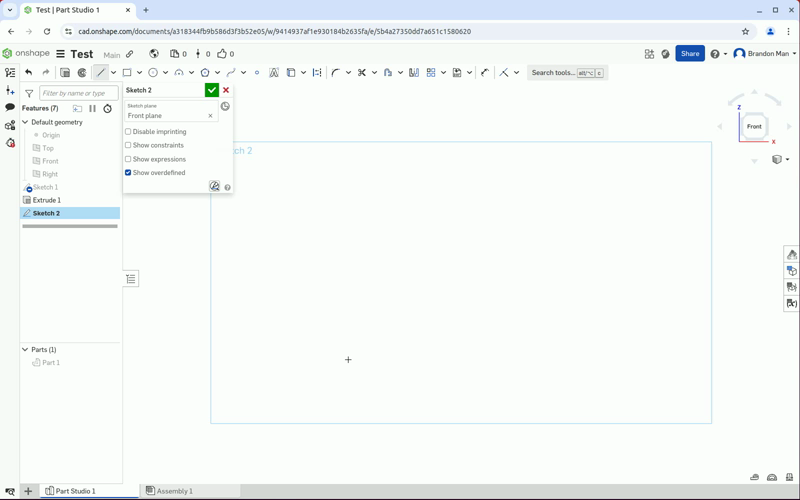
click(348, 359)
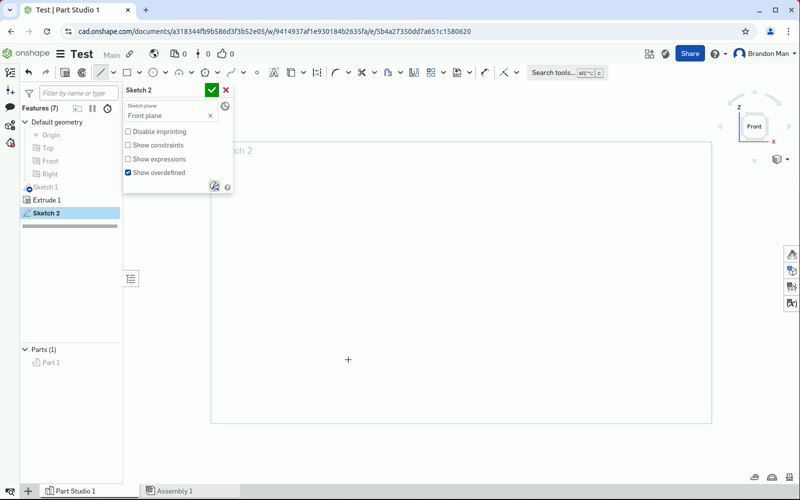
key_up(shift)
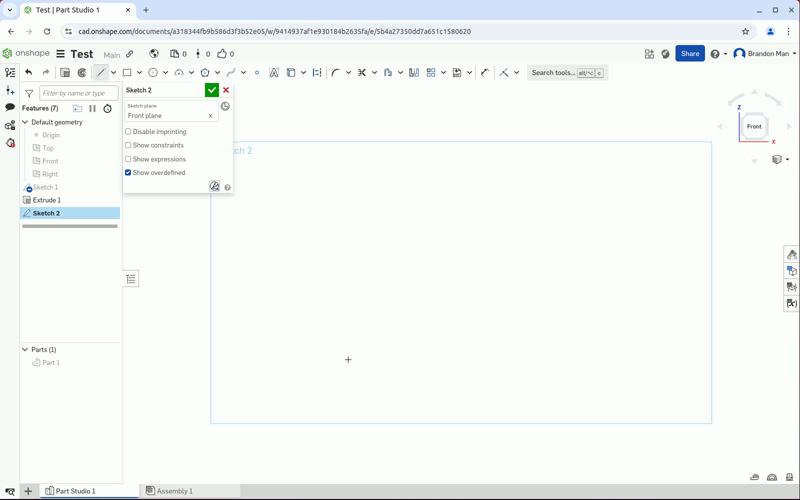
key_down(shift)
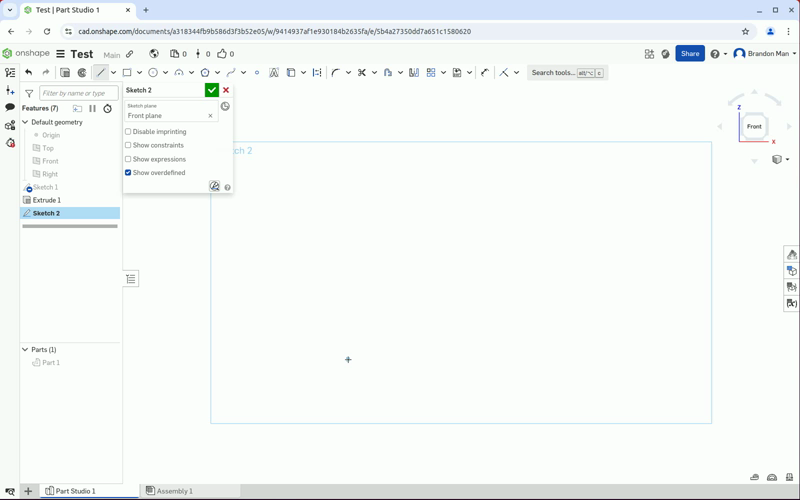
mouse_move(378, 359)
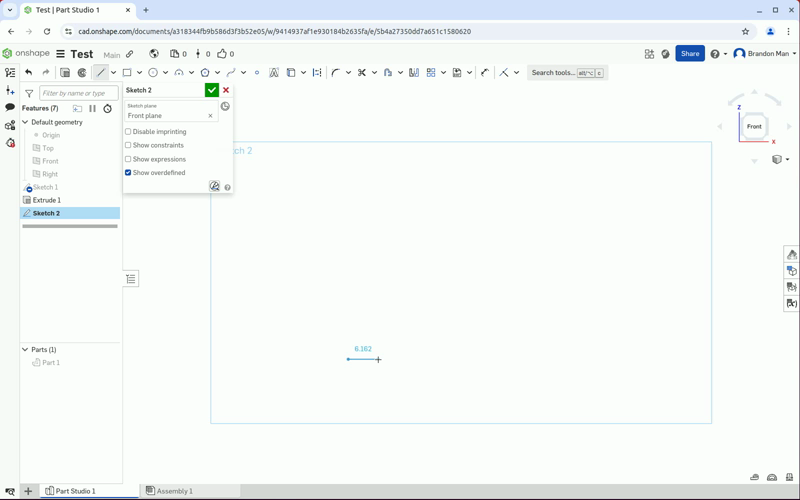
mouse_move(366, 359)
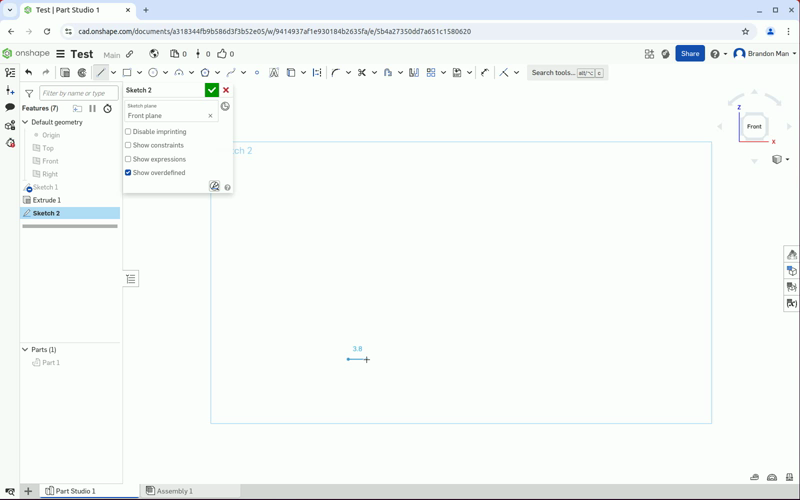
click(366, 359)
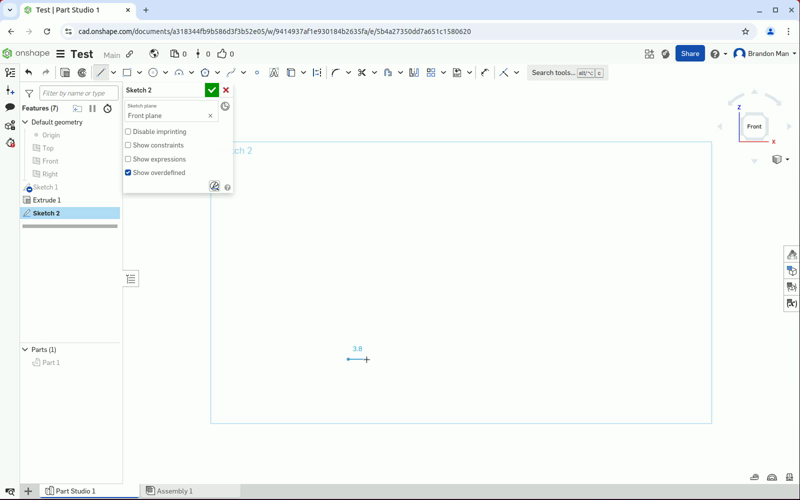
key_up(shift)
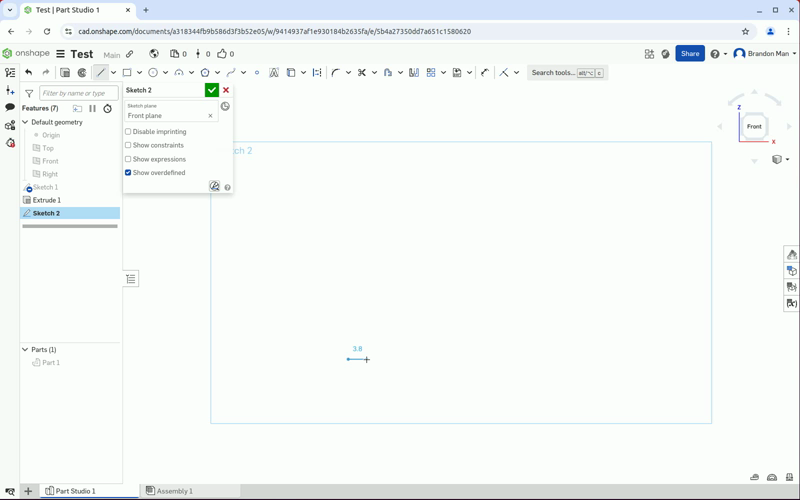
key_down(shift)
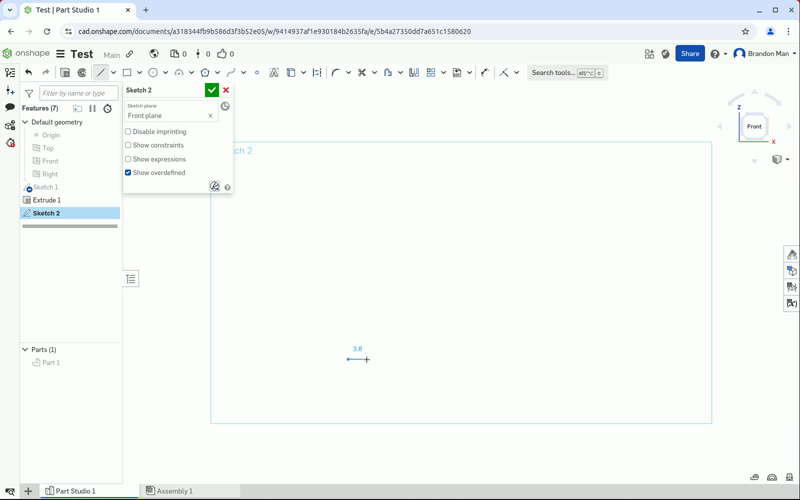
mouse_move(366, 287)
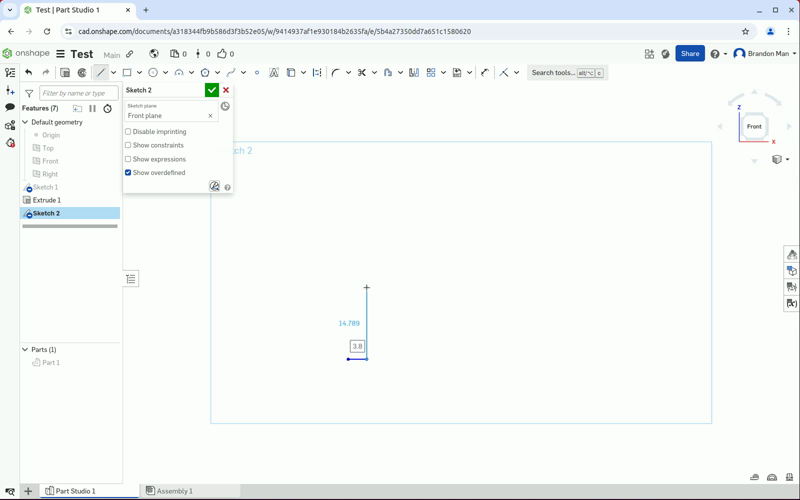
click(366, 287)
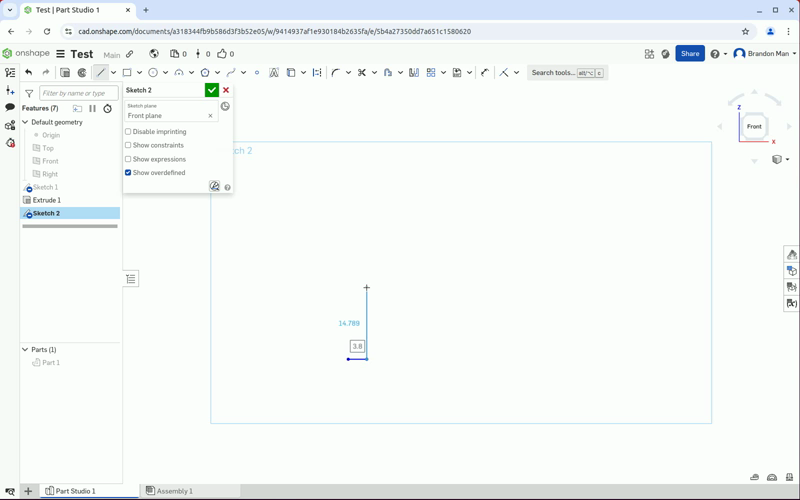
key_up(shift)
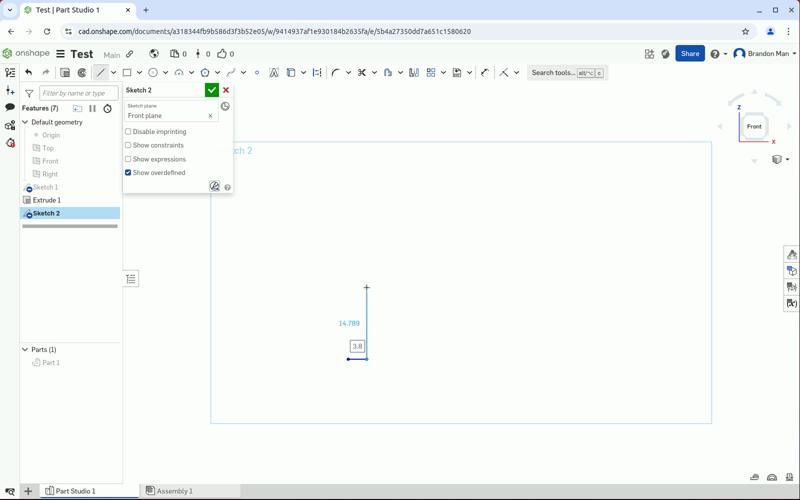
key_down(shift)
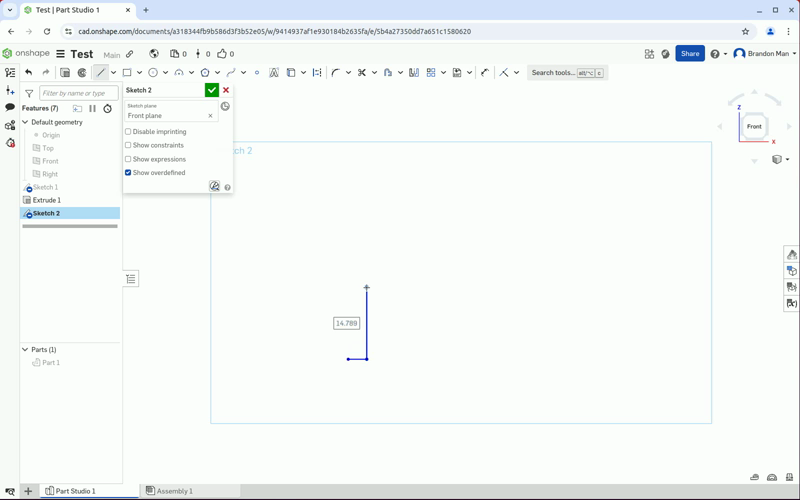
mouse_move(396, 287)
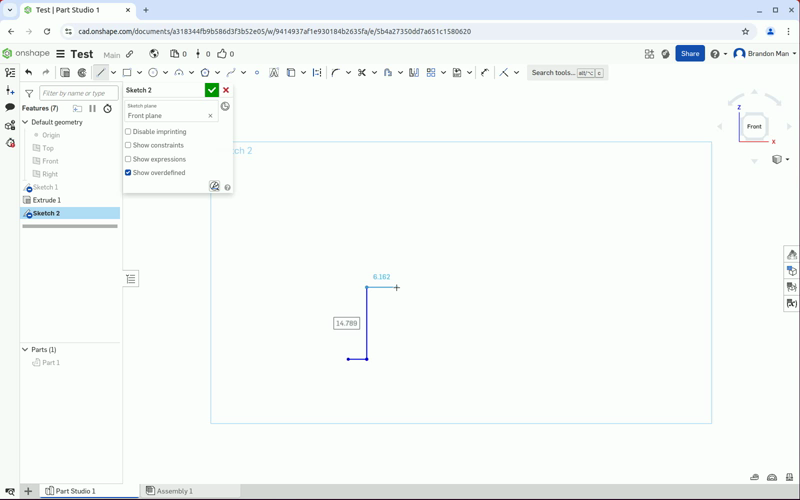
mouse_move(348, 287)
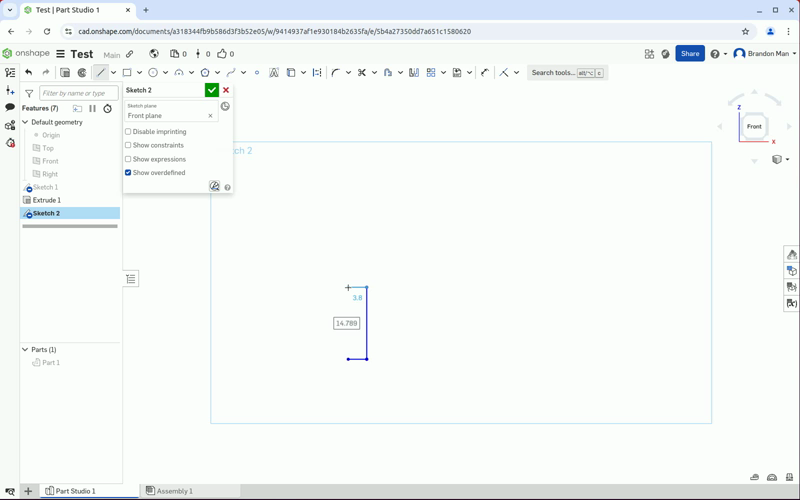
click(348, 287)
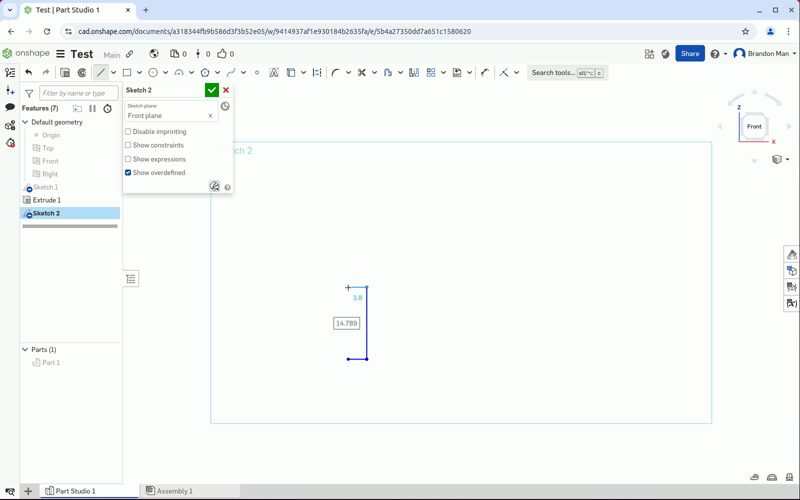
key_up(shift)
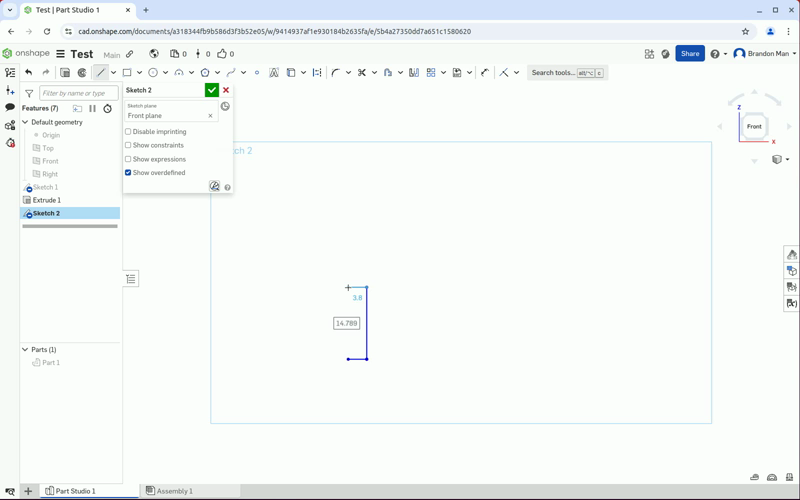
key_down(shift)
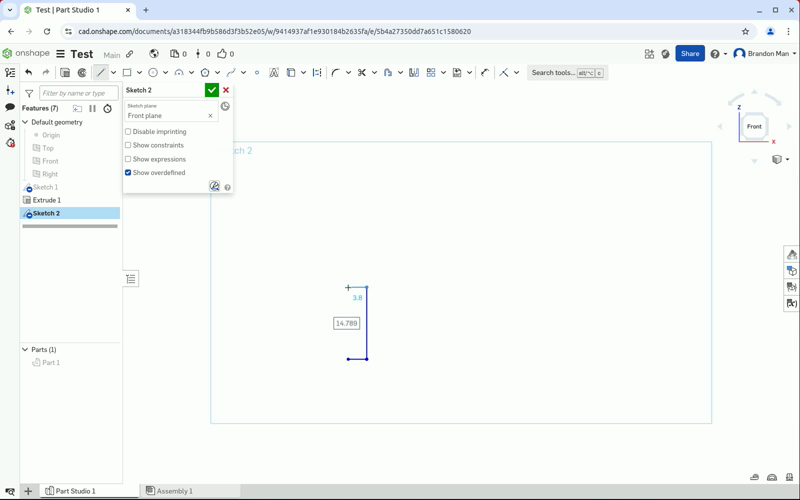
mouse_move(348, 359)
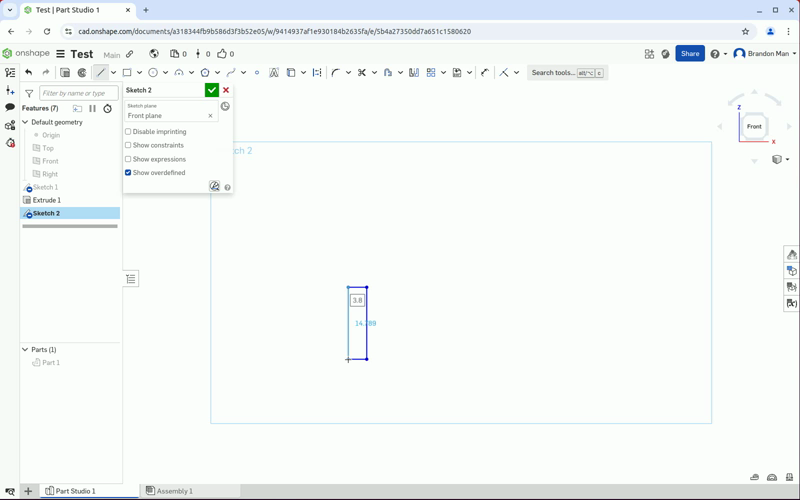
key_up(shift)
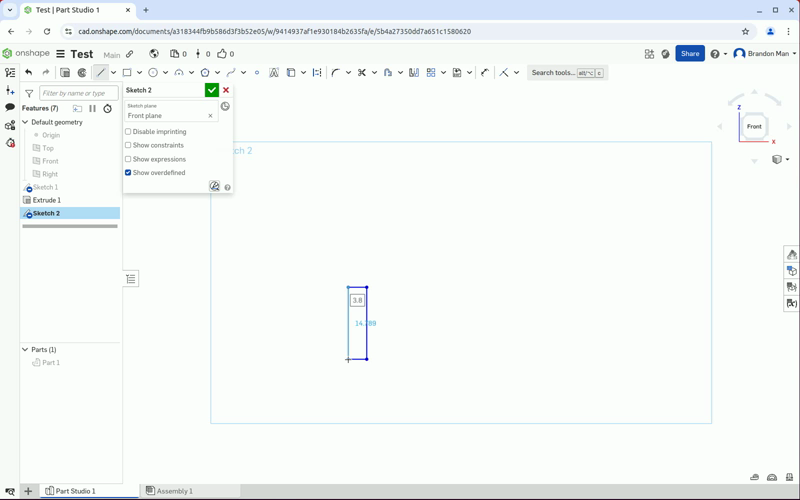
click(348, 359)
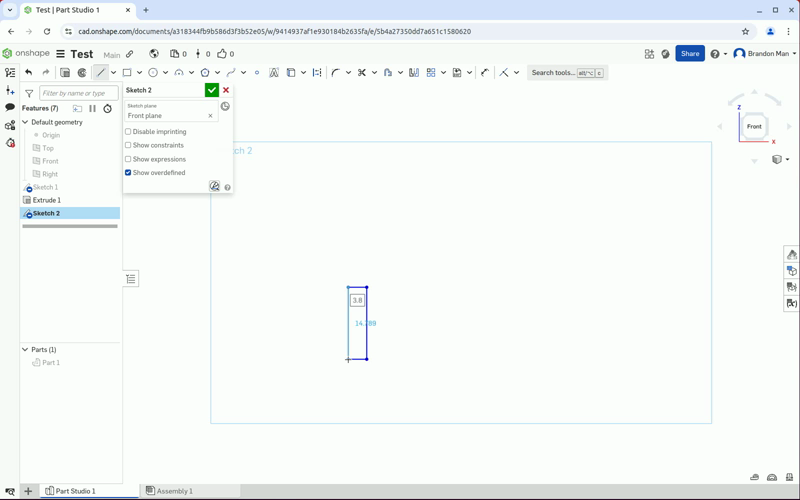
key(esc)
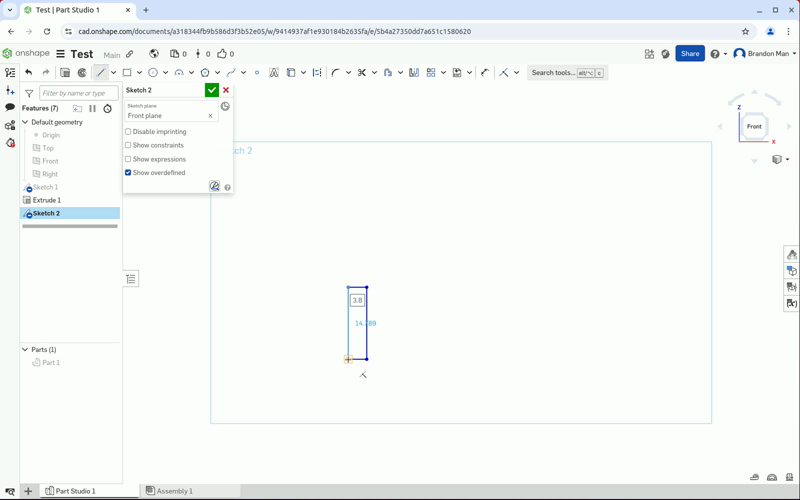
mouse_move(360, 331)
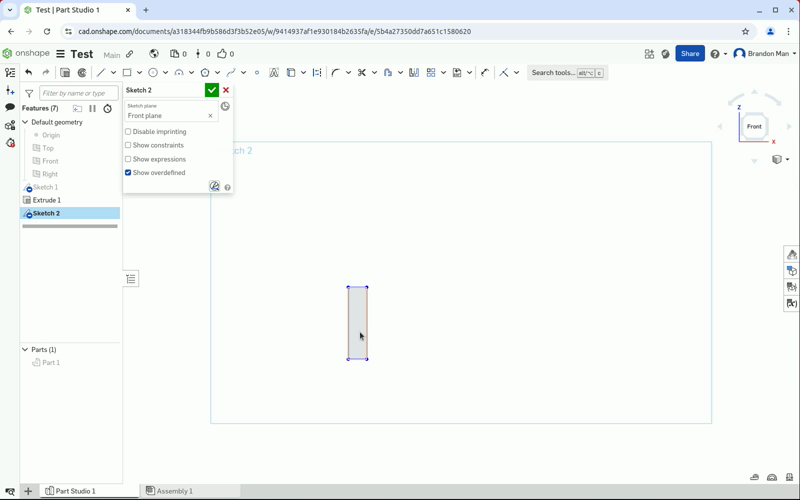
scroll(6)
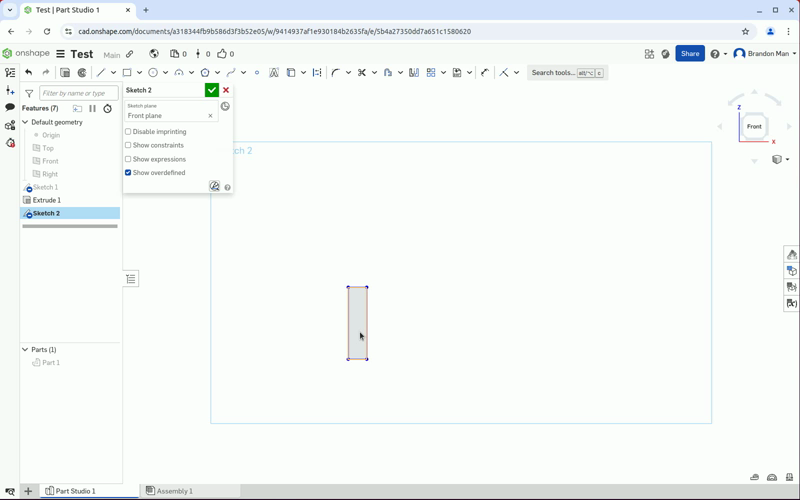
scroll(6)
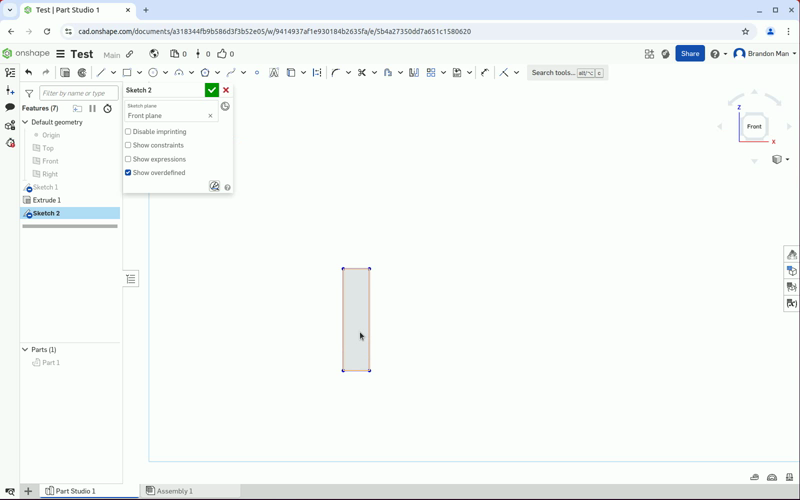
scroll(6)
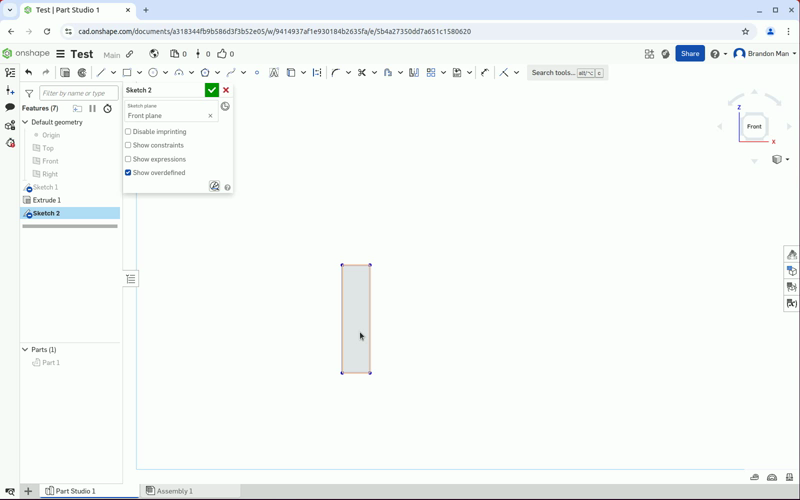
scroll(6)
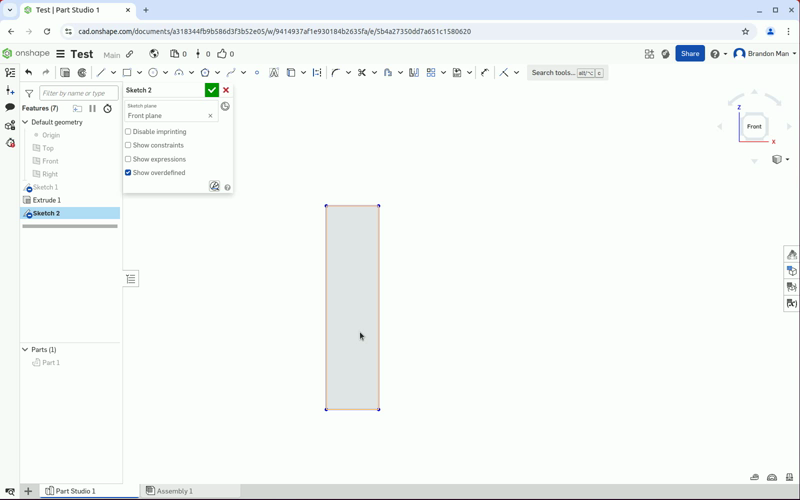
scroll(6)
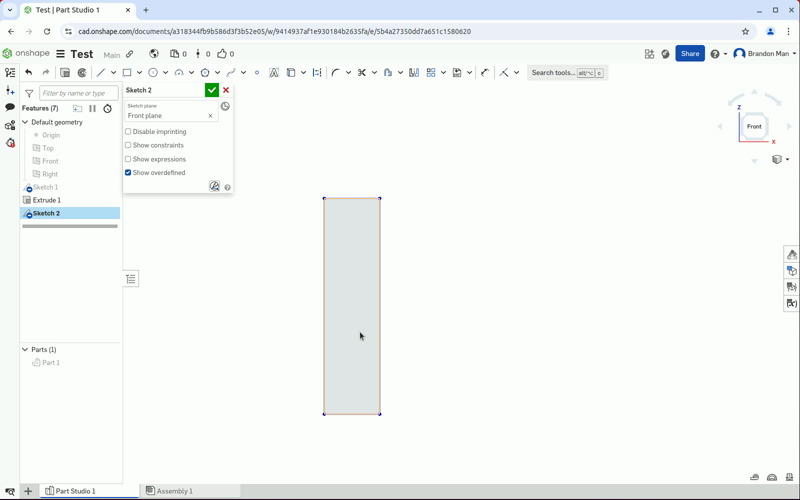
scroll(6)
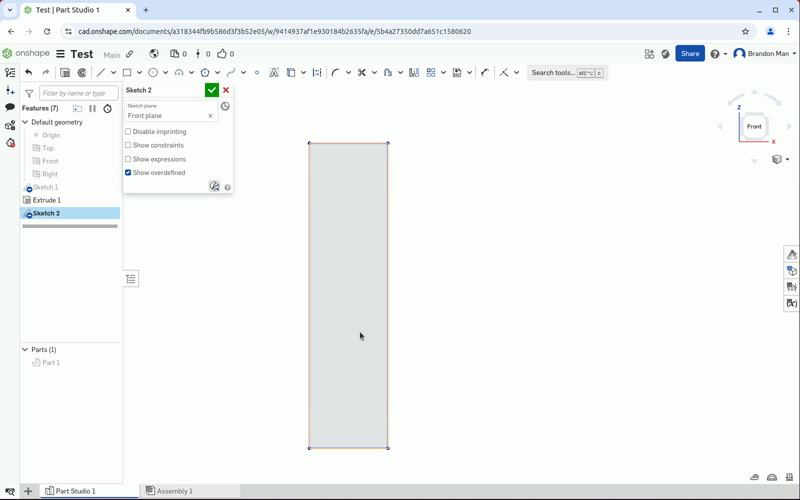
scroll(6)
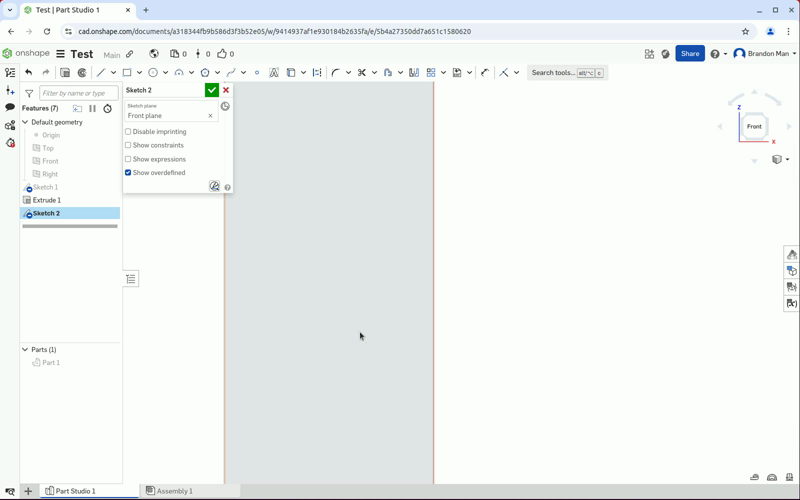
click(360, 331)
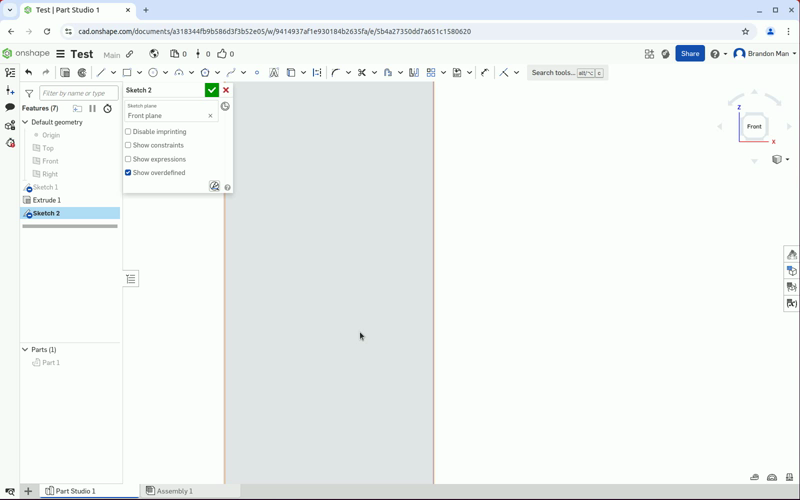
scroll(-6)
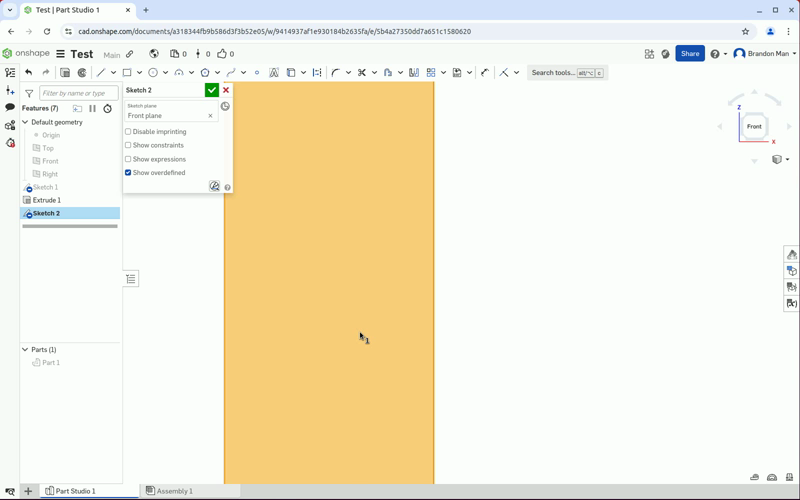
scroll(-6)
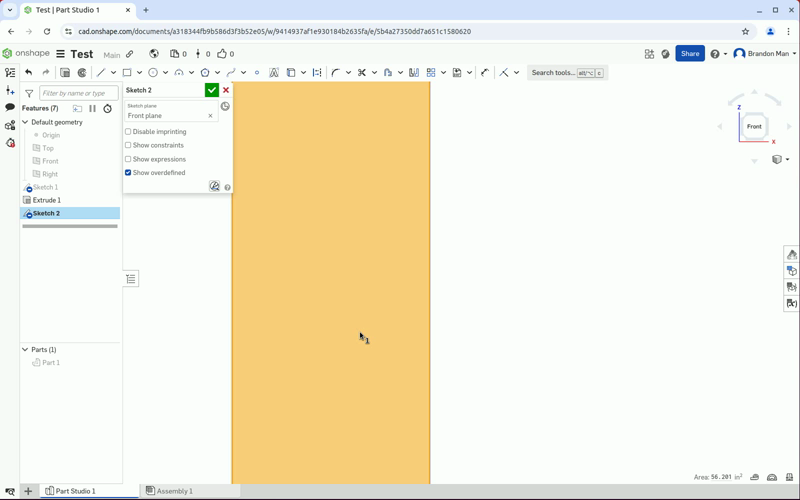
scroll(-6)
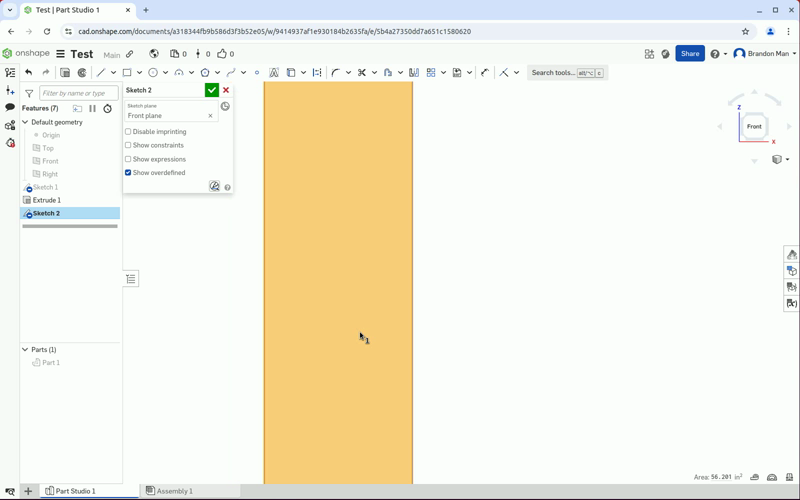
scroll(-6)
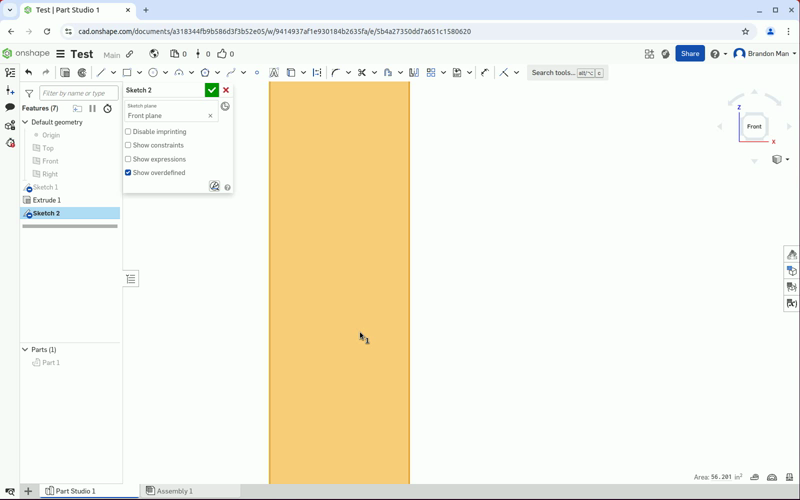
scroll(-6)
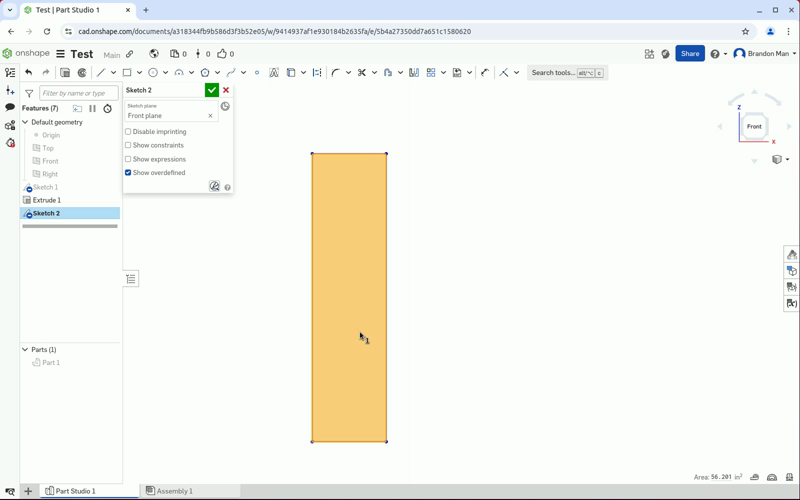
scroll(-6)
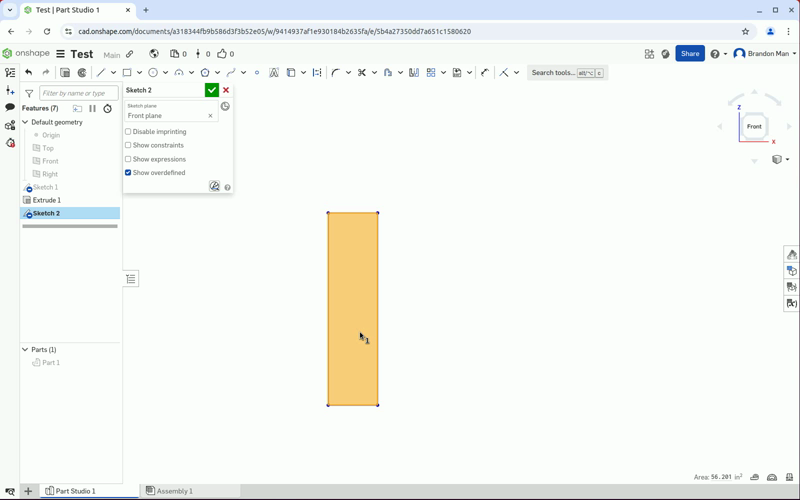
scroll(-6)
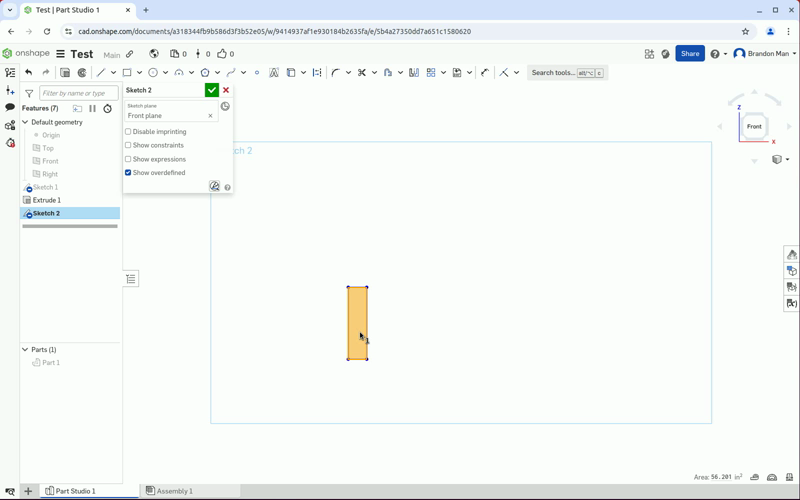
mouse_move(73, 352)
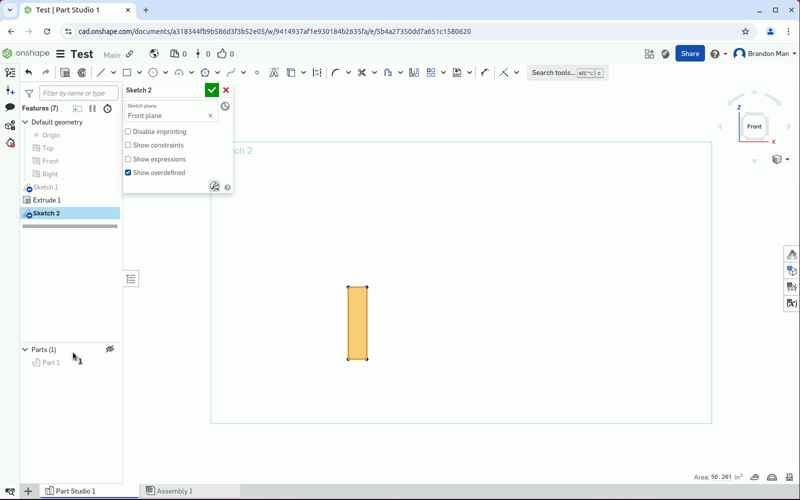
key(shift+y)
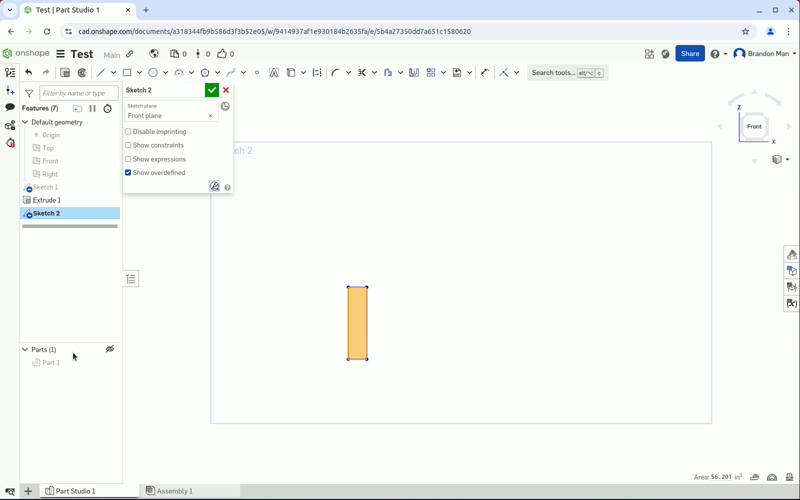
key(shift+e)
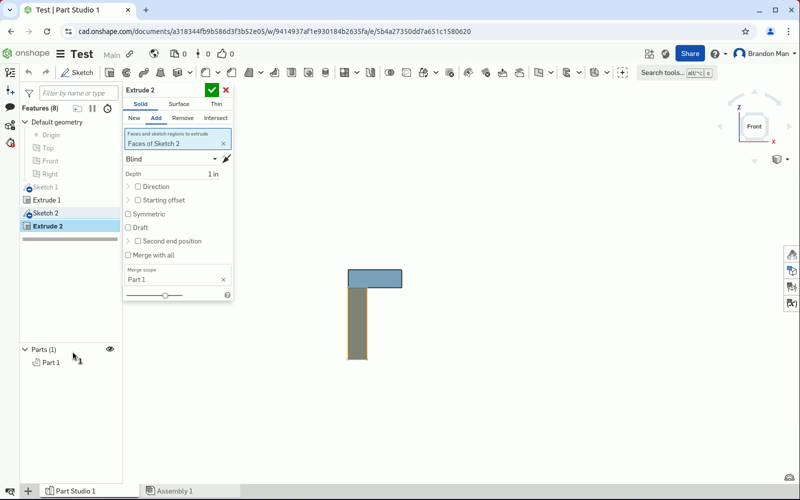
mouse_move(143, 106)
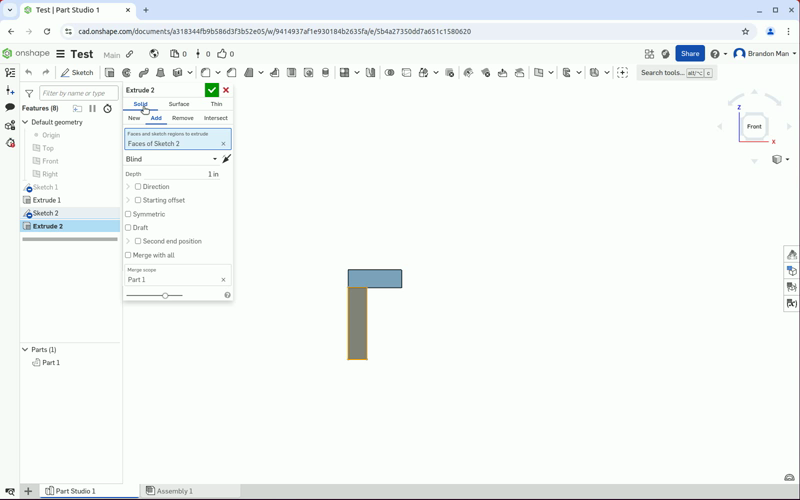
click(143, 106)
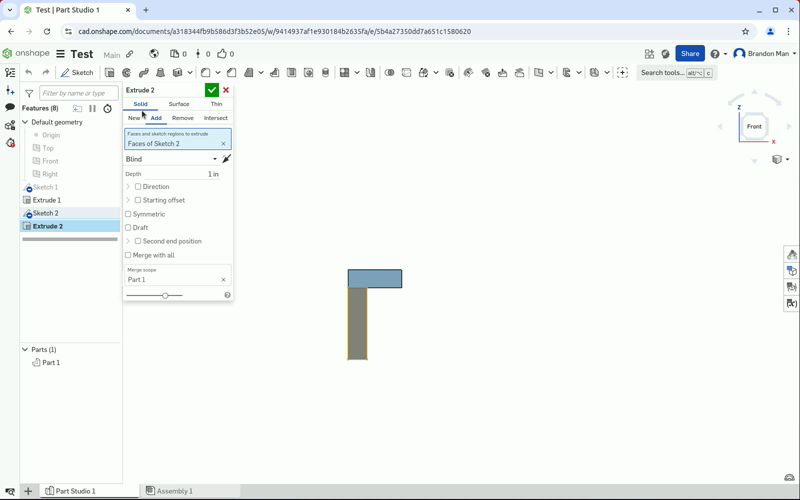
mouse_move(137, 120)
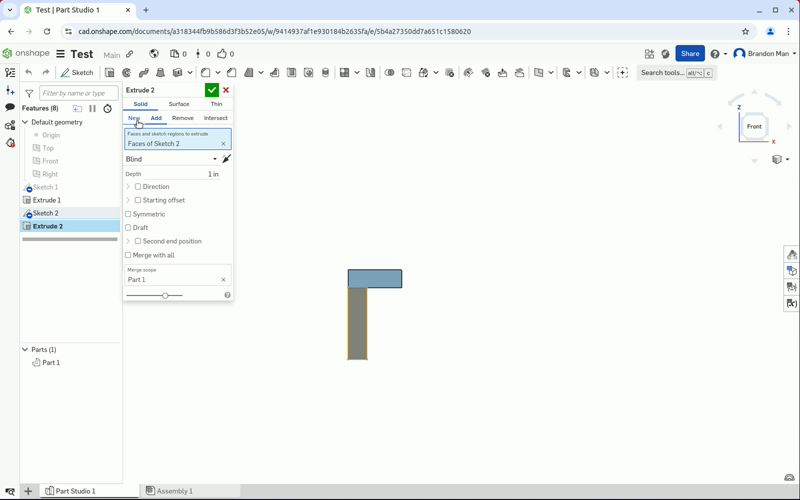
click(137, 120)
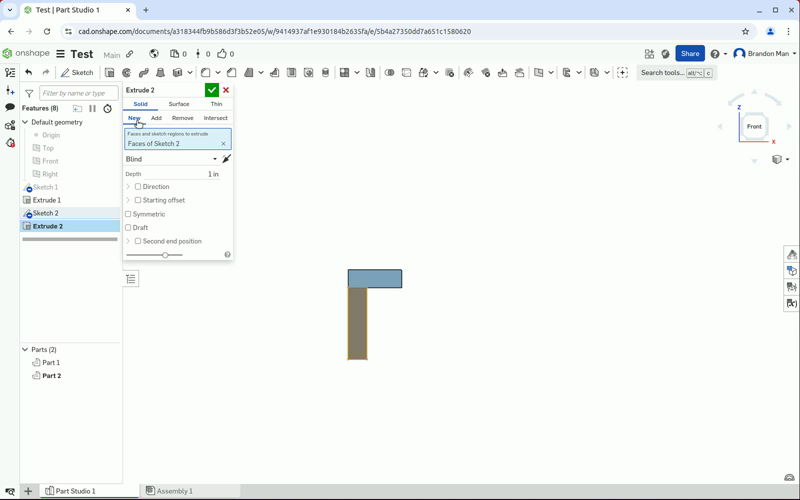
key(tab, 4)
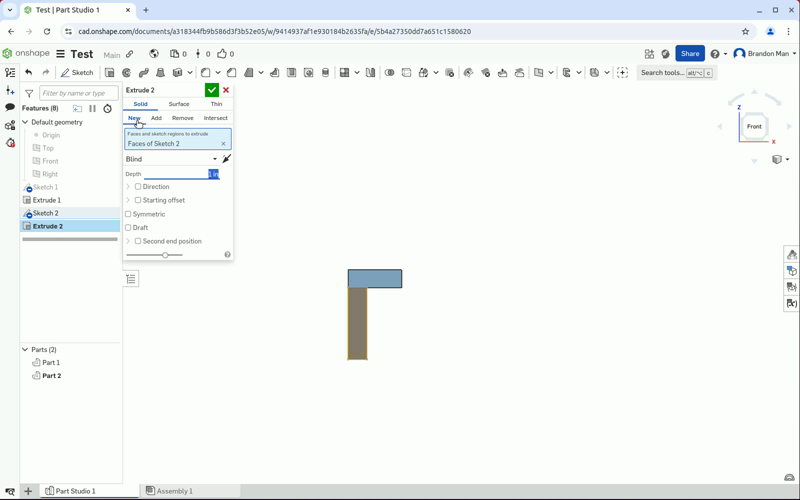
text(7.221)
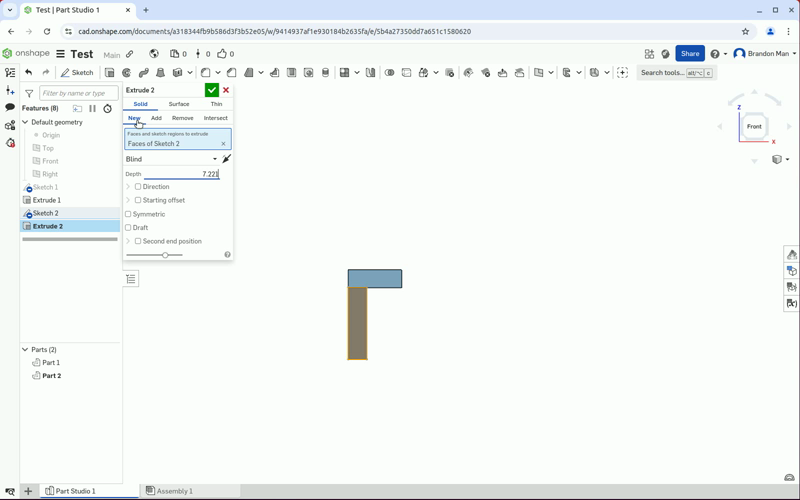
key(enter)
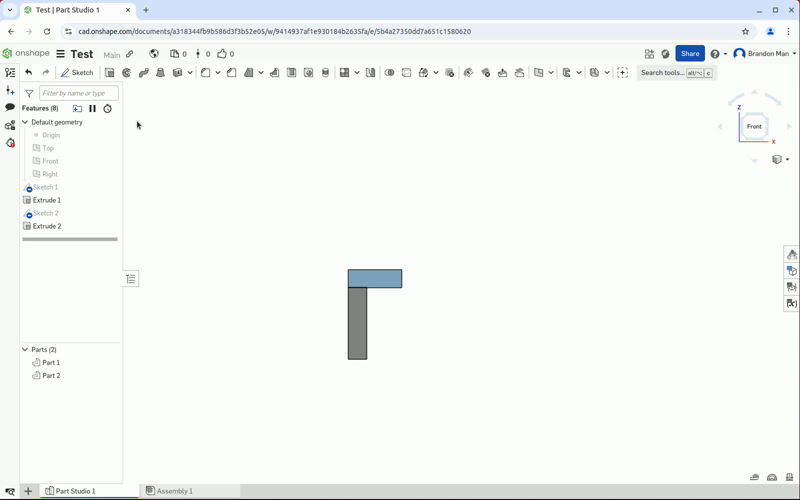
key(shift+h)
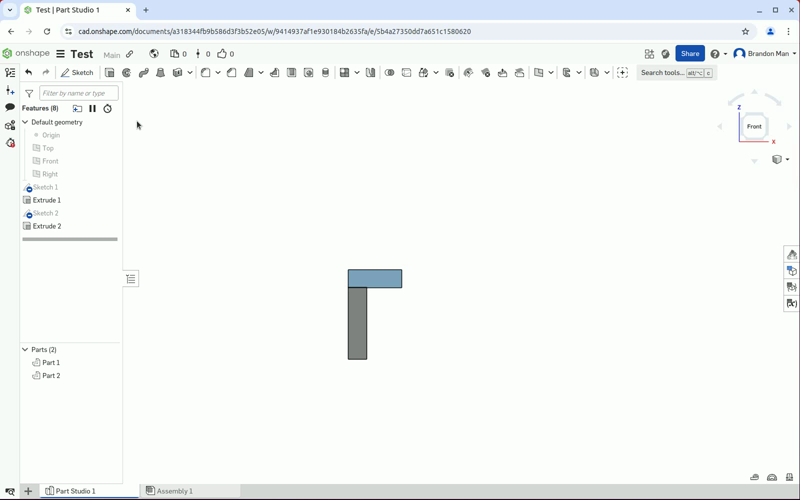
key(shift+h)
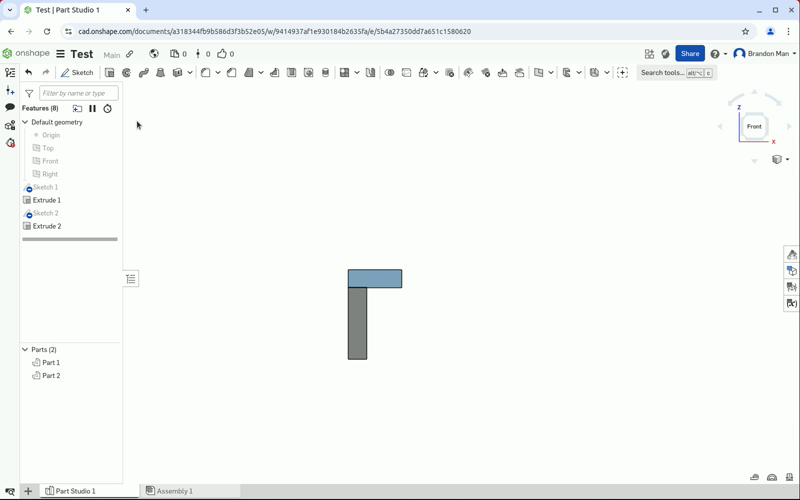
mouse_move(73, 189)
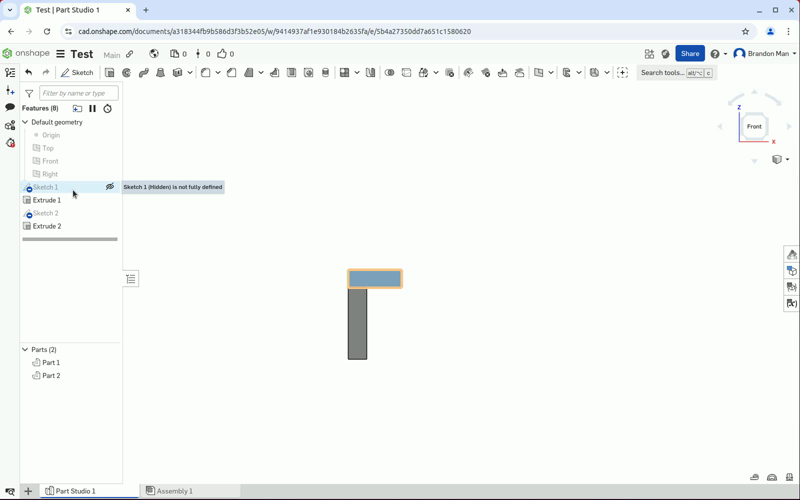
click(73, 189)
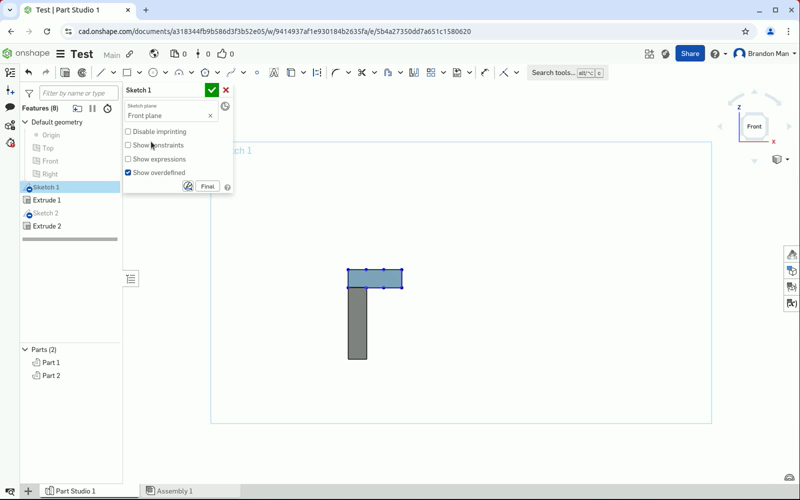
mouse_move(229, 92)
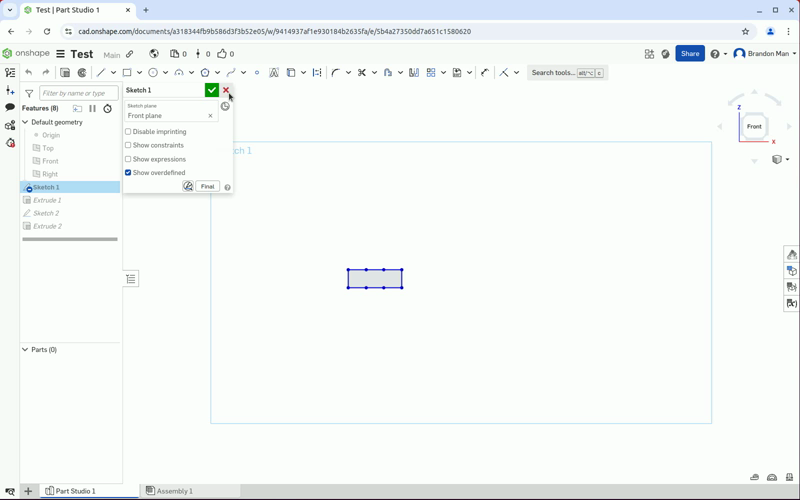
click(229, 92)
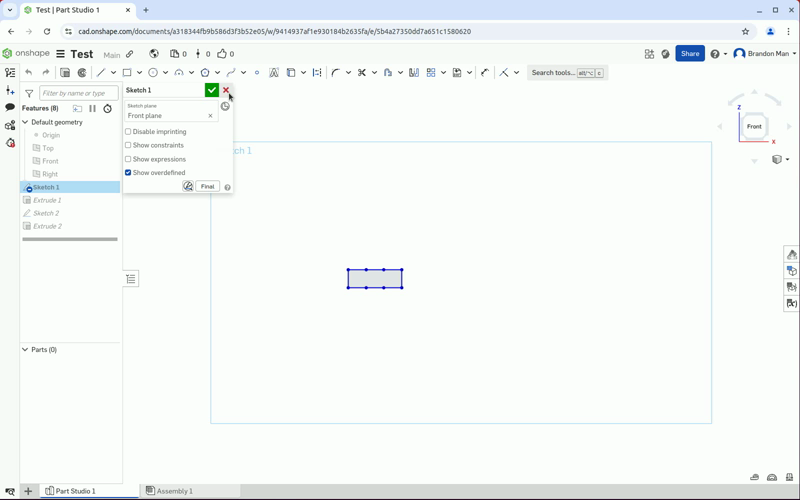
key(shift+s)
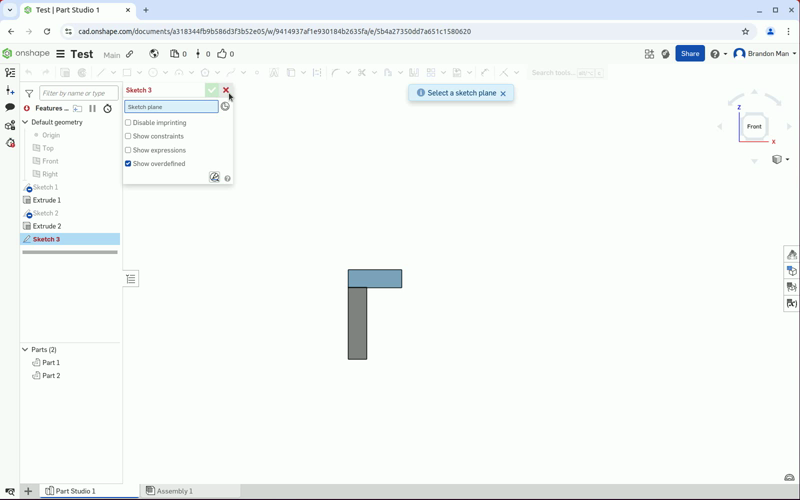
mouse_move(73, 163)
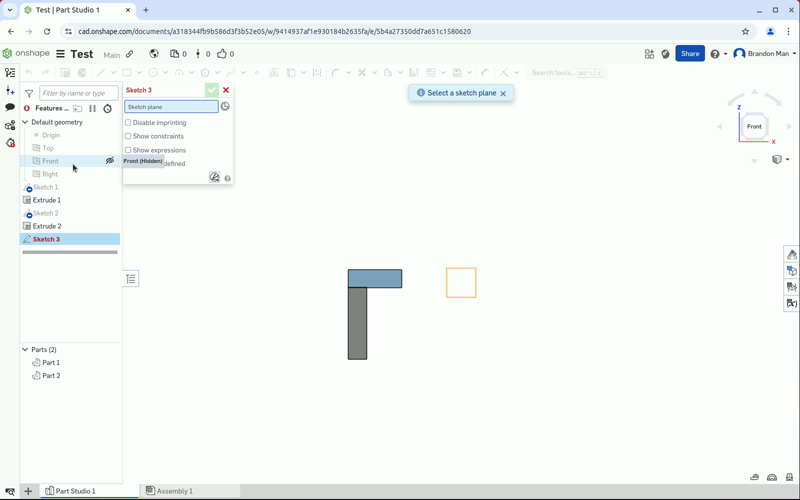
click(73, 163)
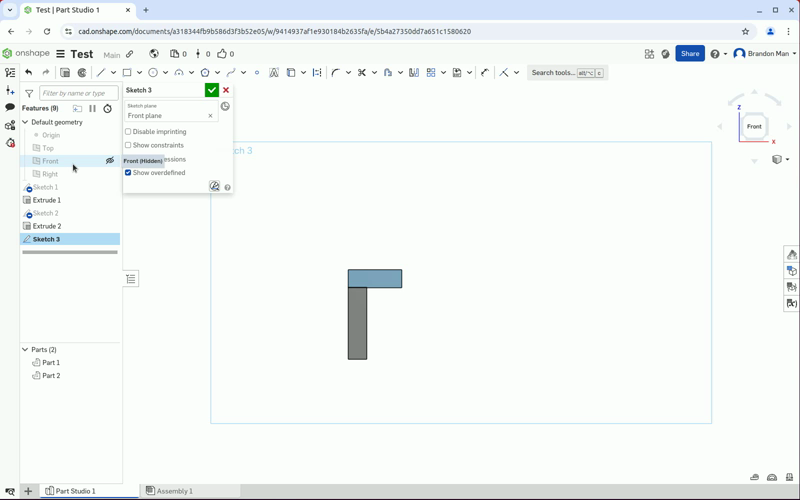
mouse_move(73, 352)
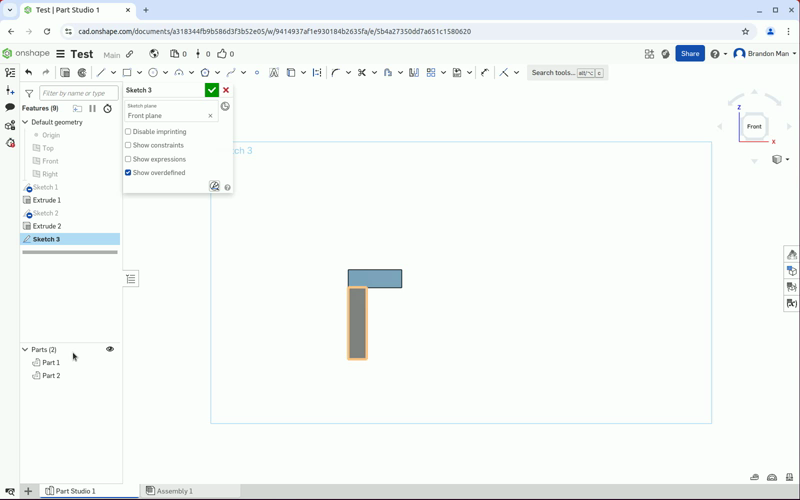
key(y)
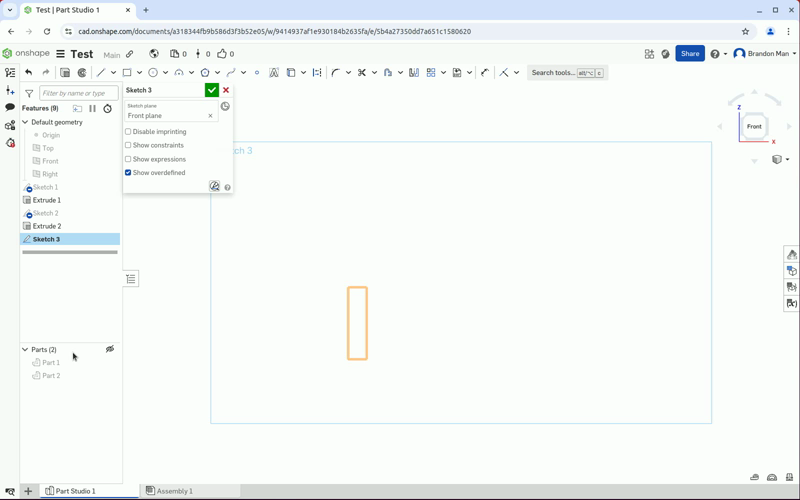
key(l)
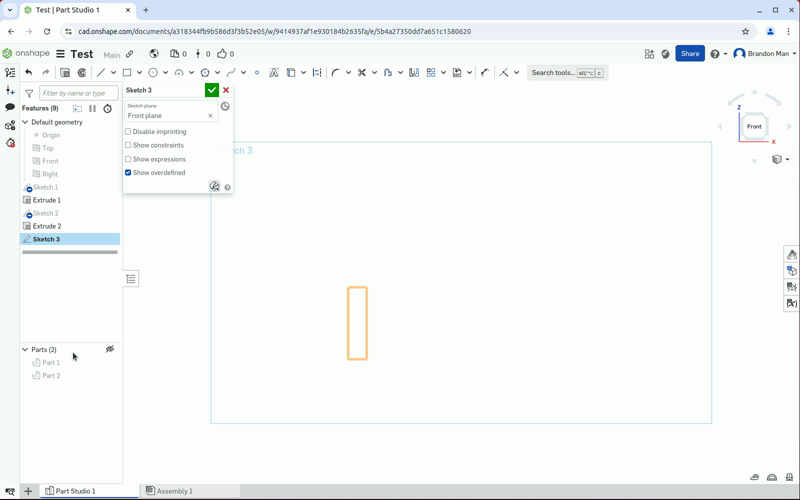
key_down(shift)
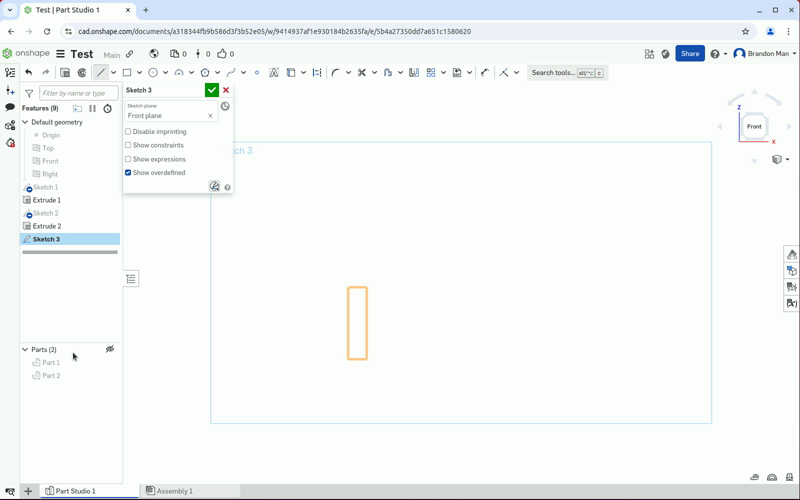
mouse_move(383, 359)
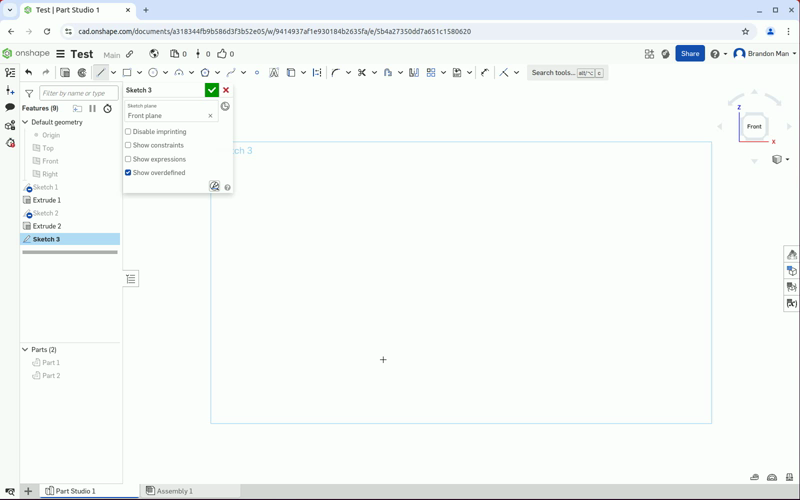
click(383, 359)
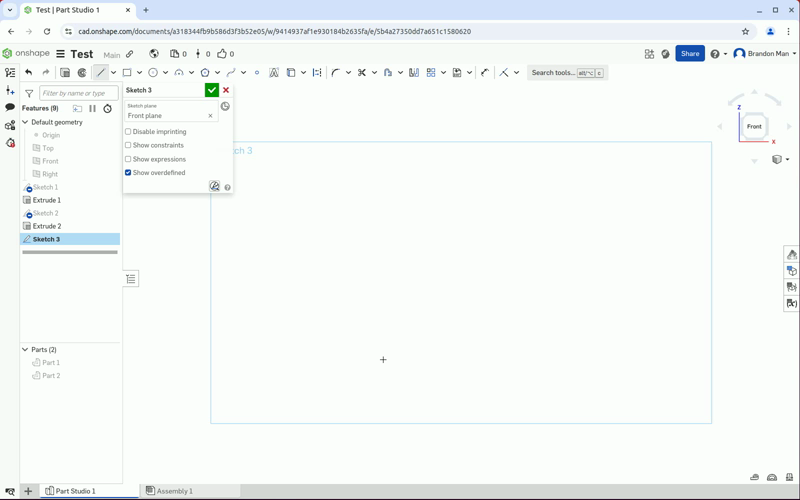
key_up(shift)
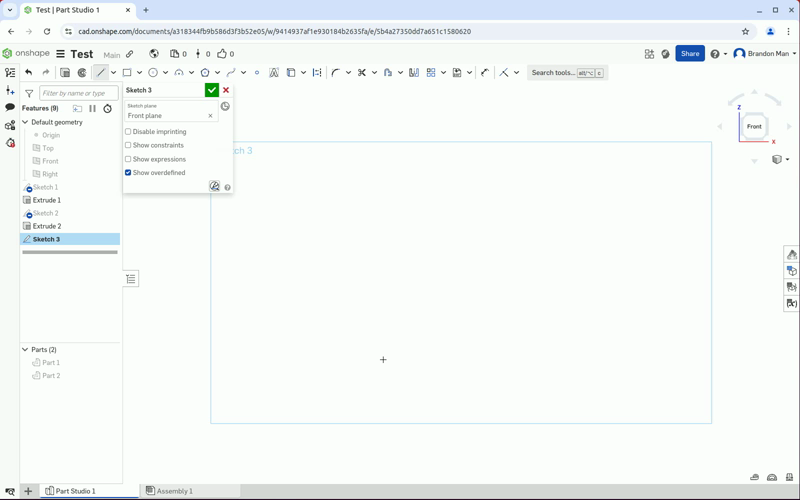
key_down(shift)
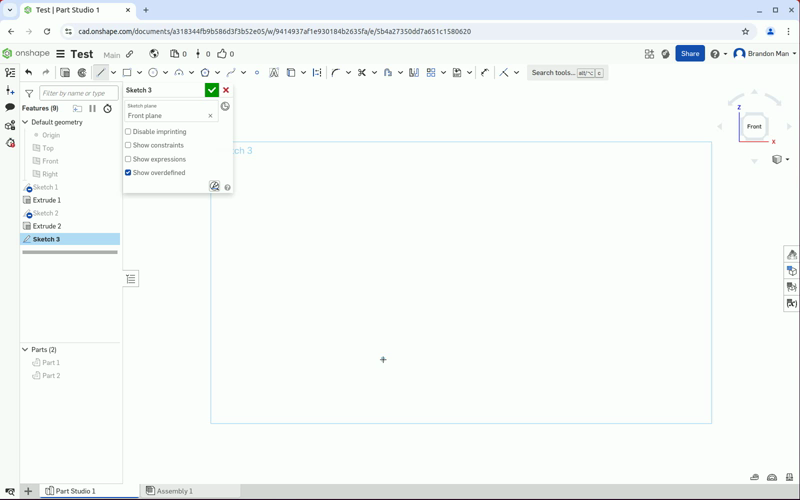
mouse_move(413, 359)
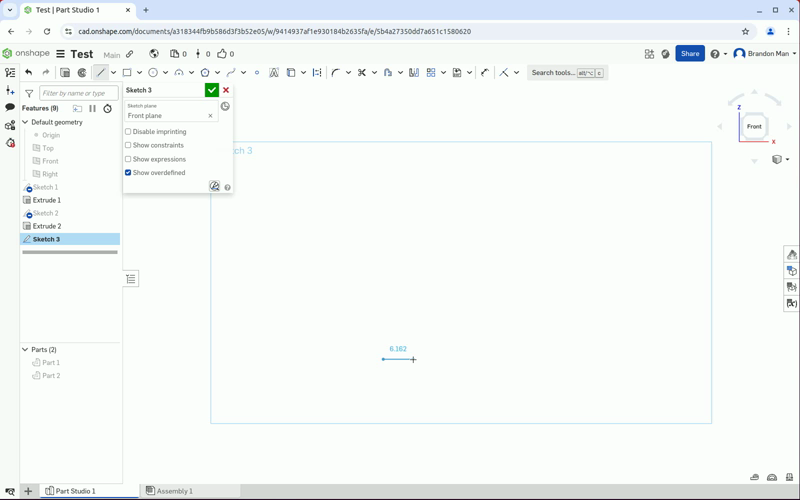
mouse_move(401, 359)
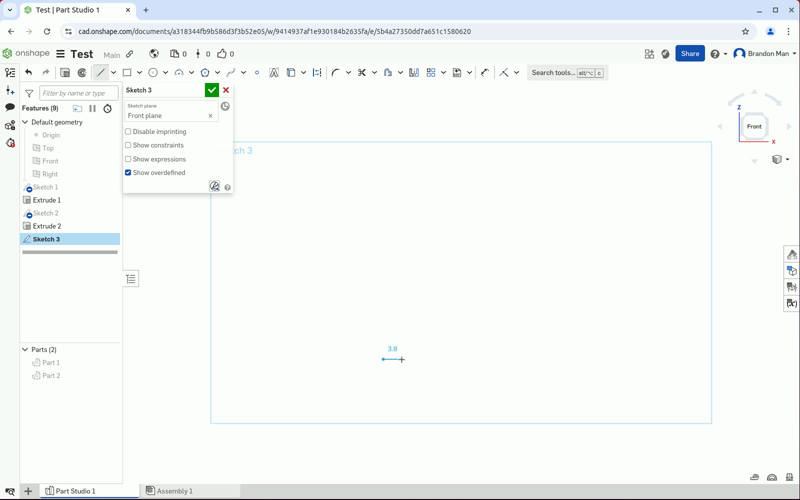
click(401, 359)
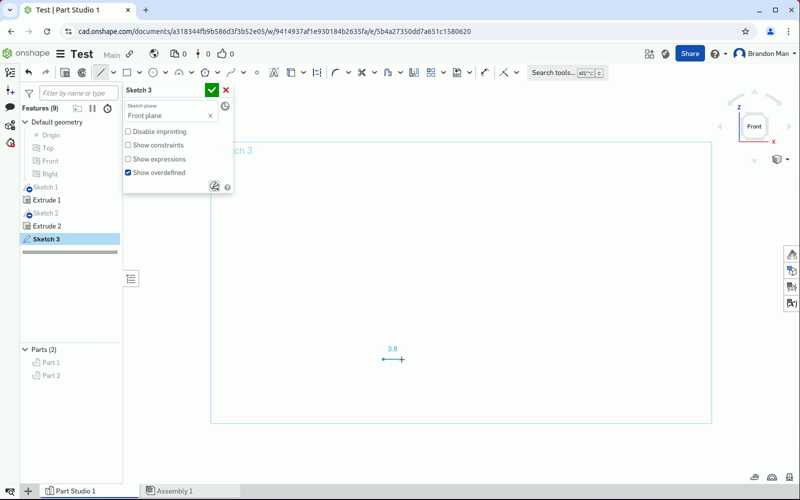
key_up(shift)
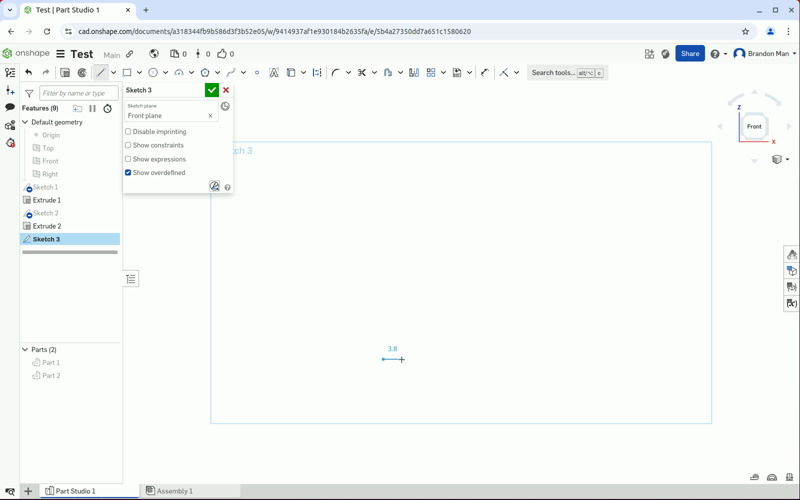
key_down(shift)
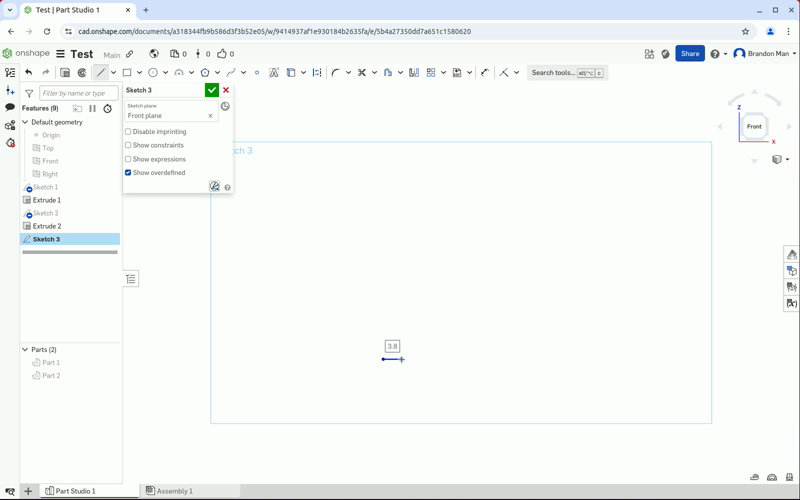
mouse_move(401, 287)
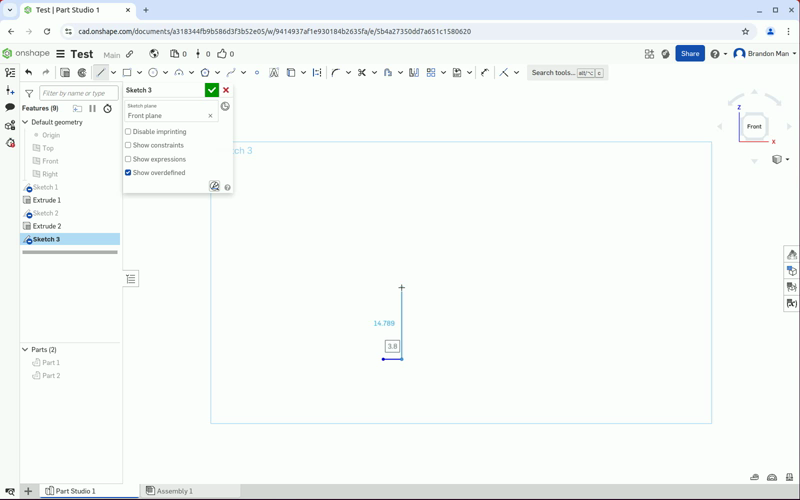
click(401, 287)
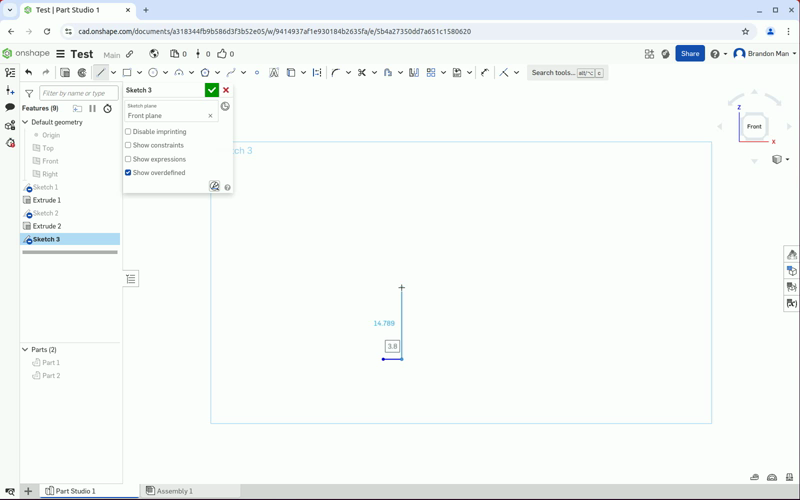
key_up(shift)
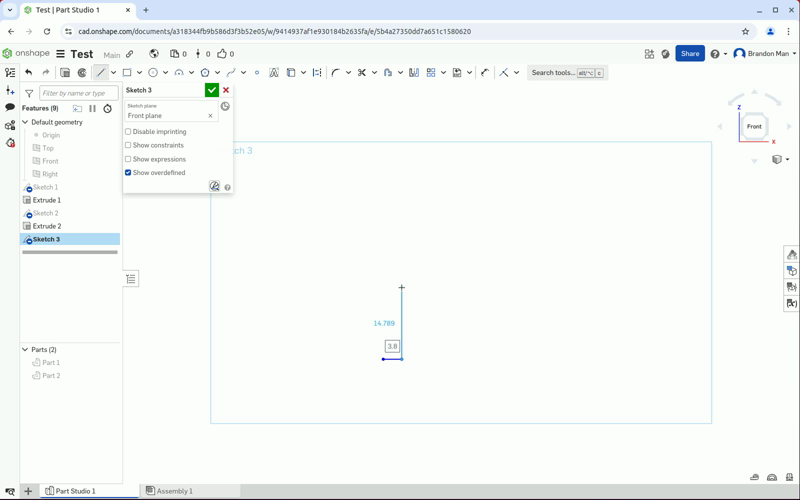
key_down(shift)
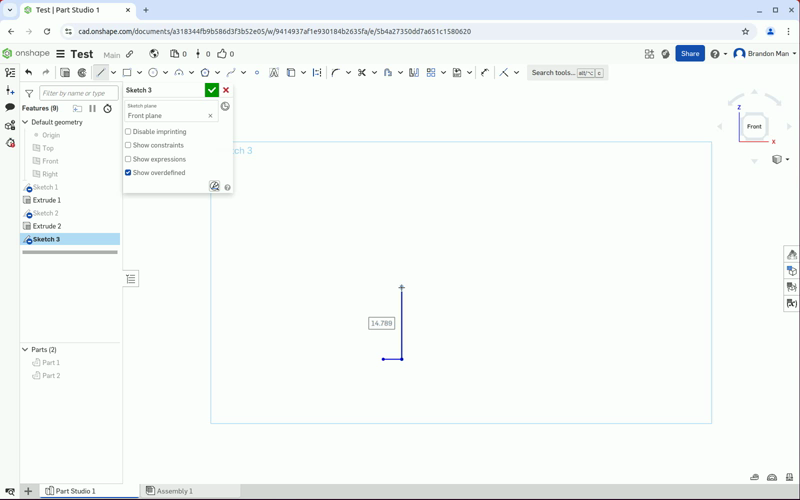
mouse_move(431, 287)
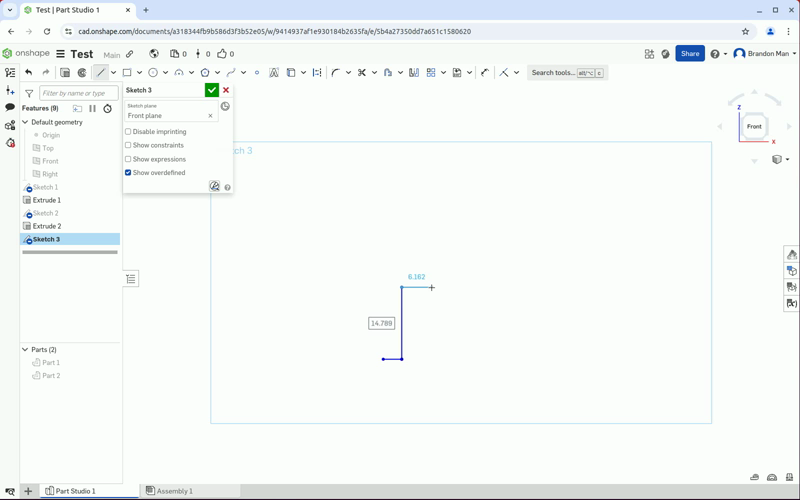
mouse_move(383, 287)
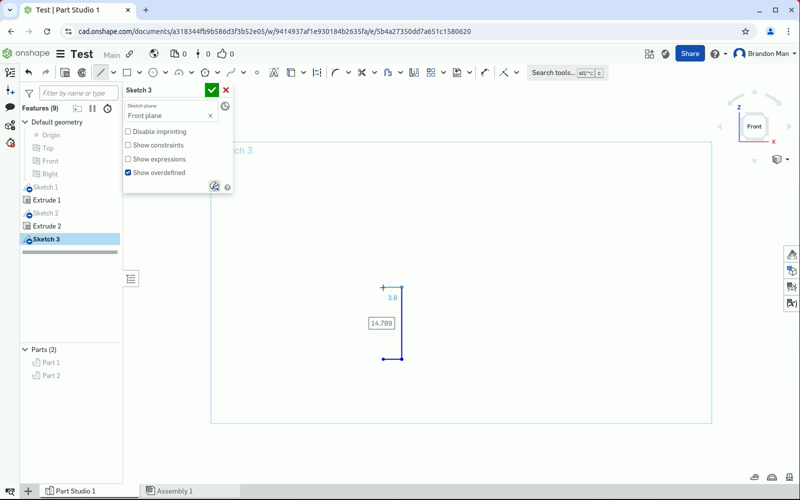
click(383, 287)
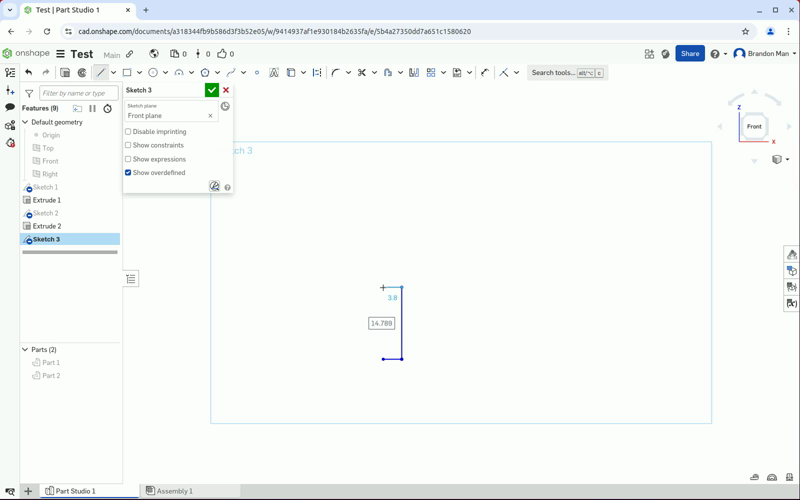
key_up(shift)
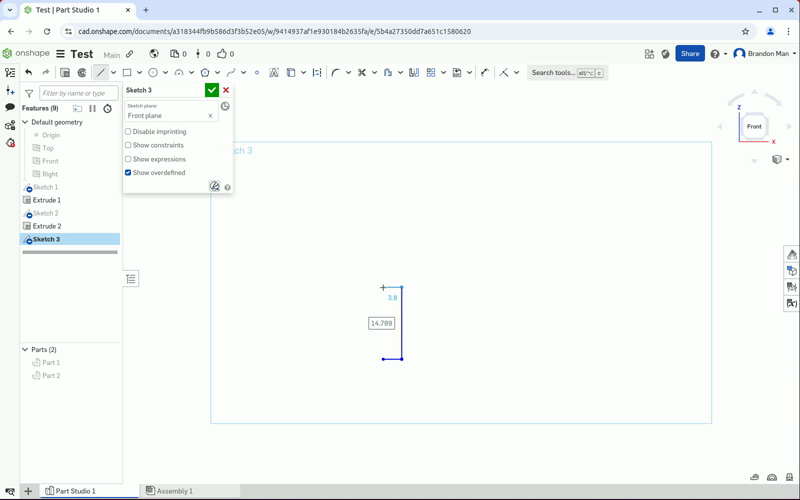
key_down(shift)
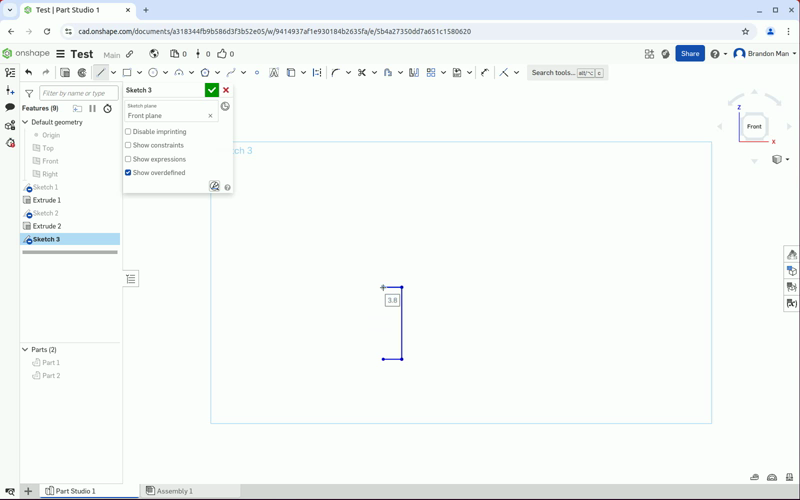
mouse_move(383, 359)
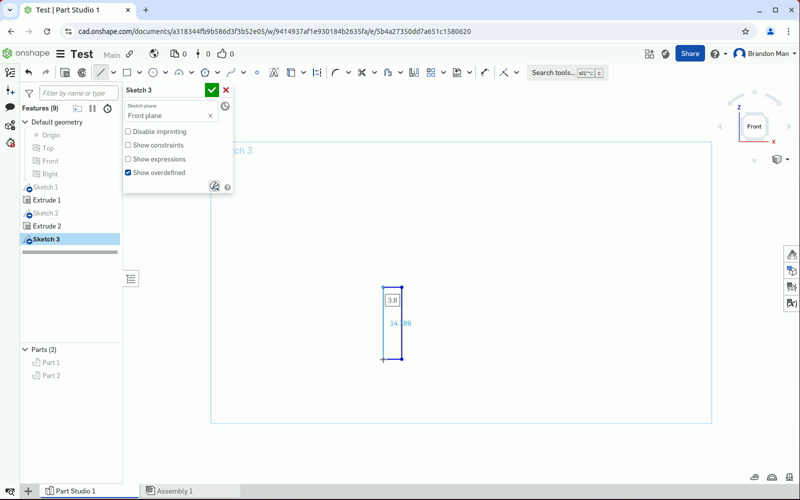
key_up(shift)
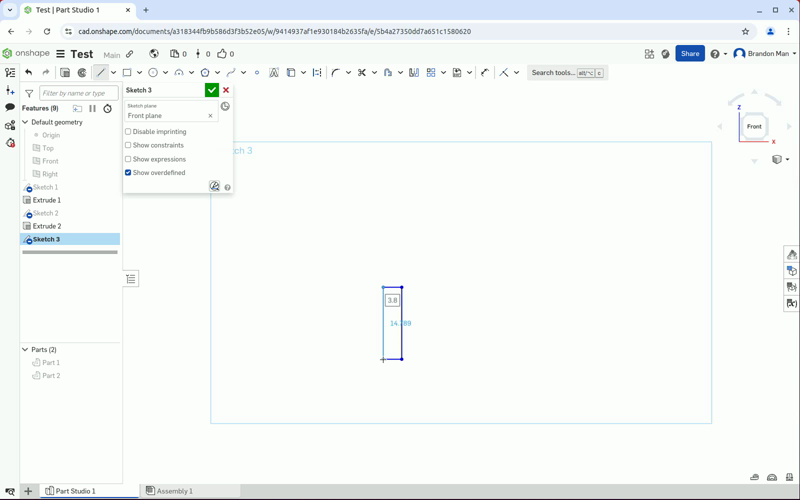
click(383, 359)
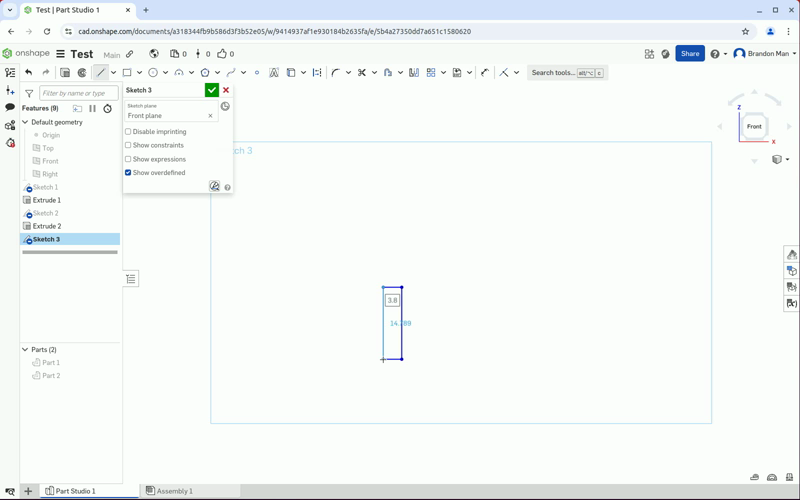
key(esc)
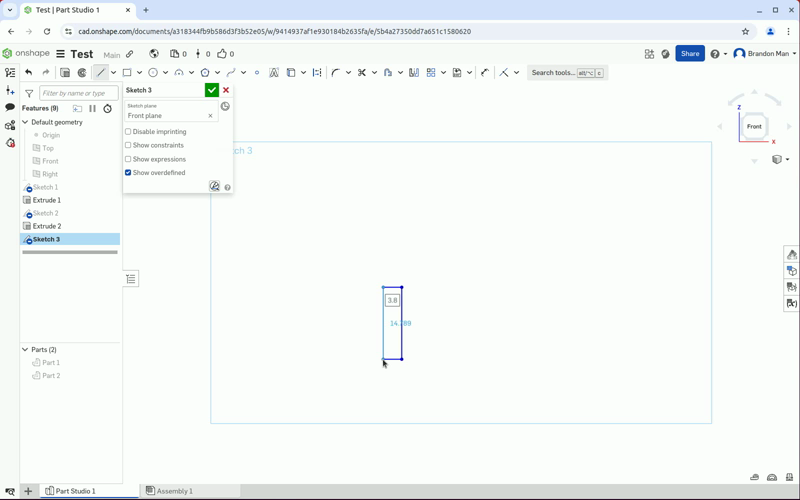
mouse_move(393, 316)
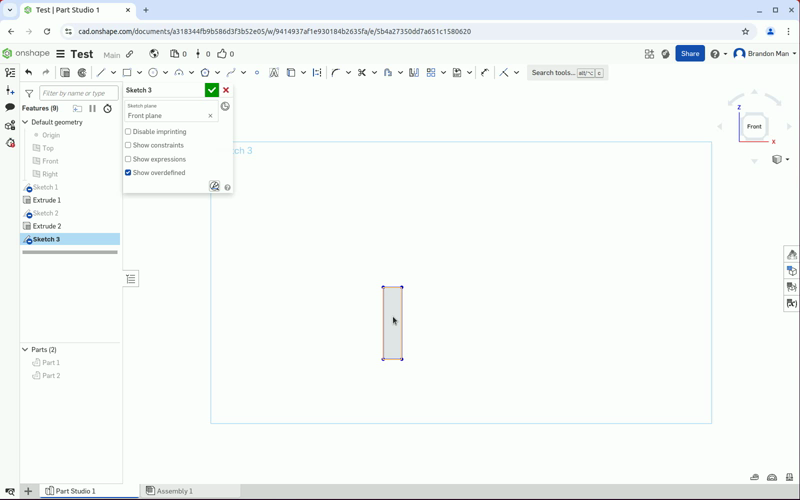
scroll(6)
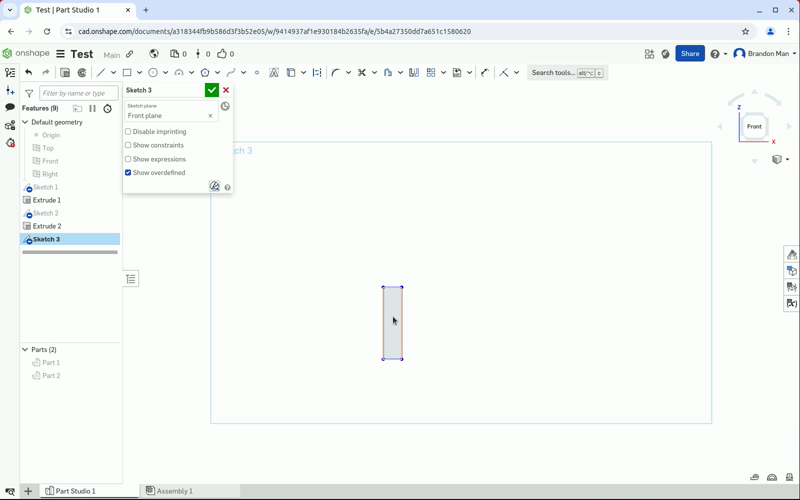
scroll(6)
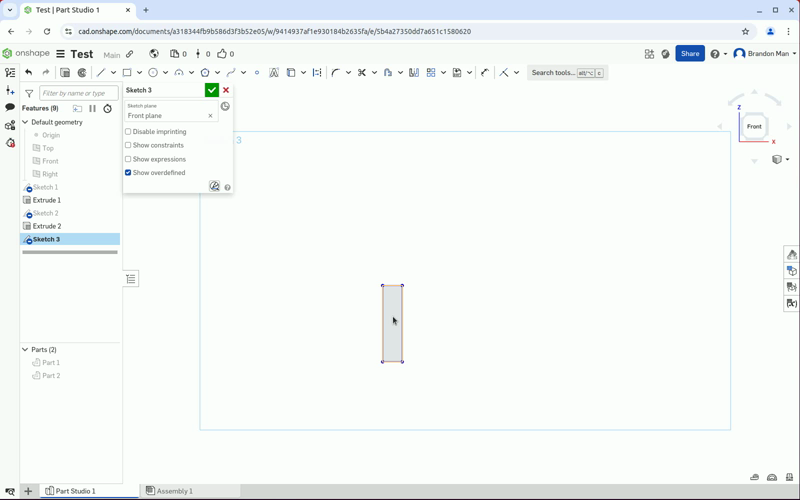
scroll(6)
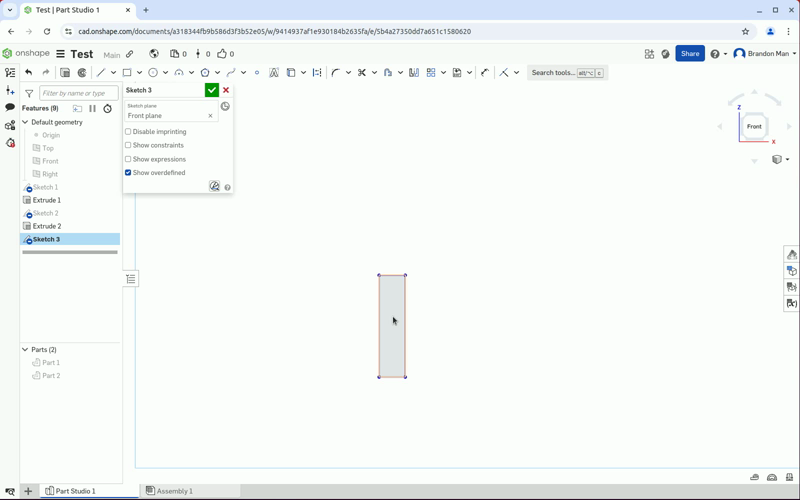
scroll(6)
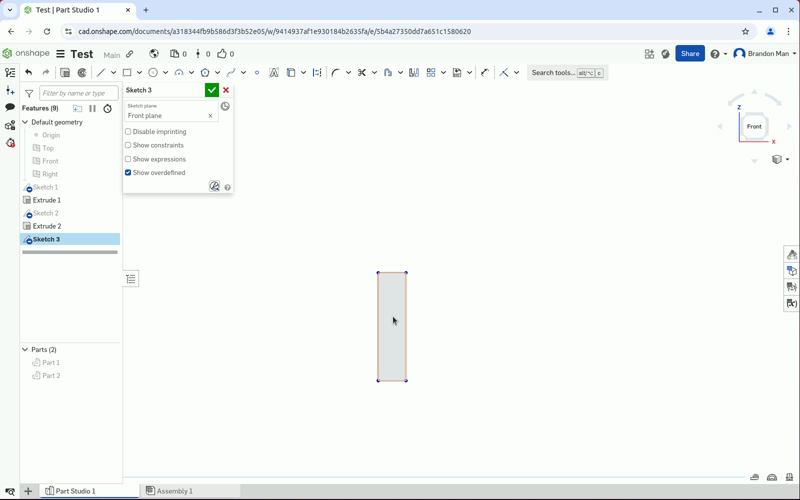
scroll(6)
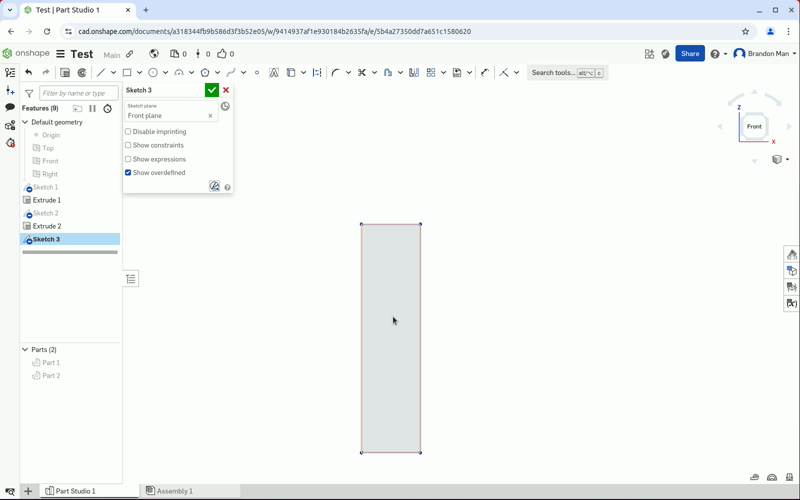
scroll(6)
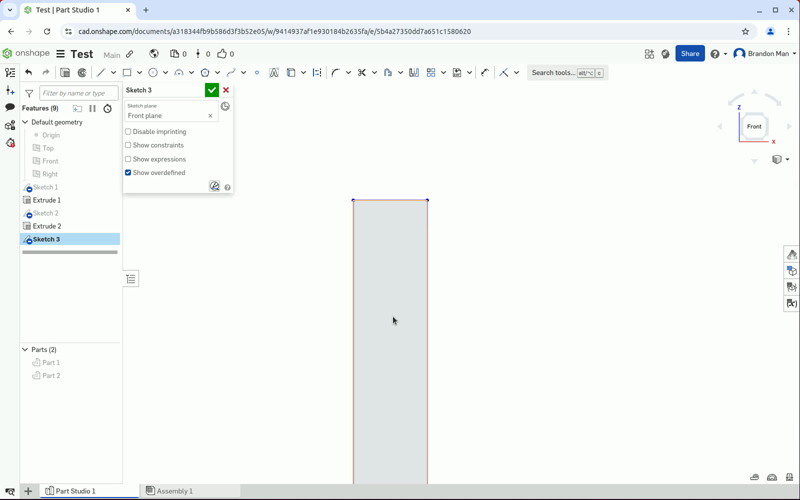
scroll(6)
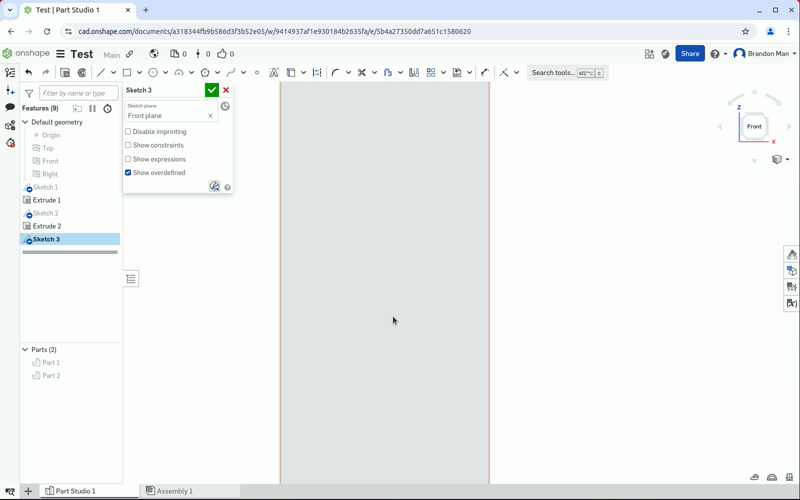
click(393, 316)
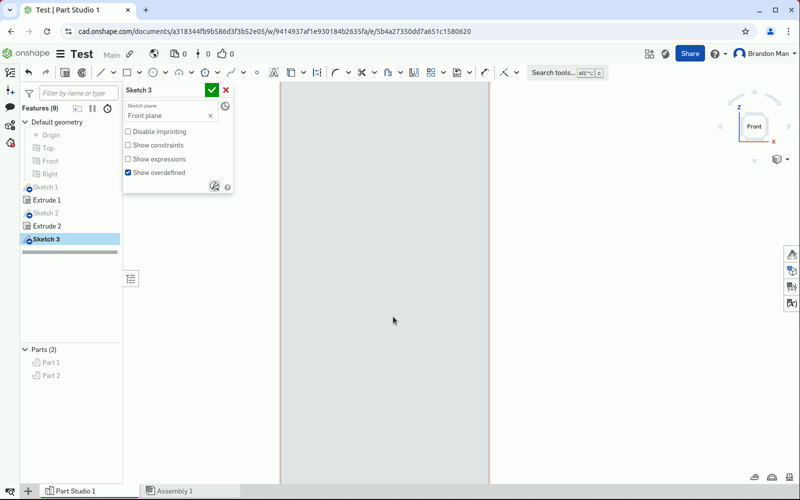
scroll(-6)
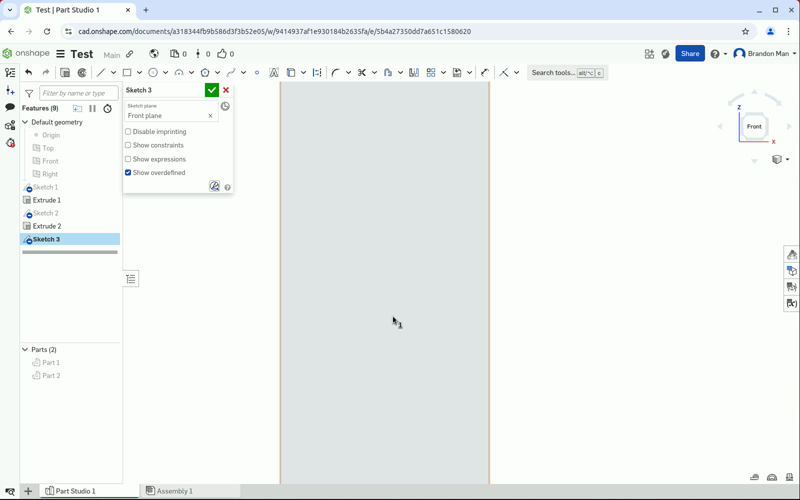
scroll(-6)
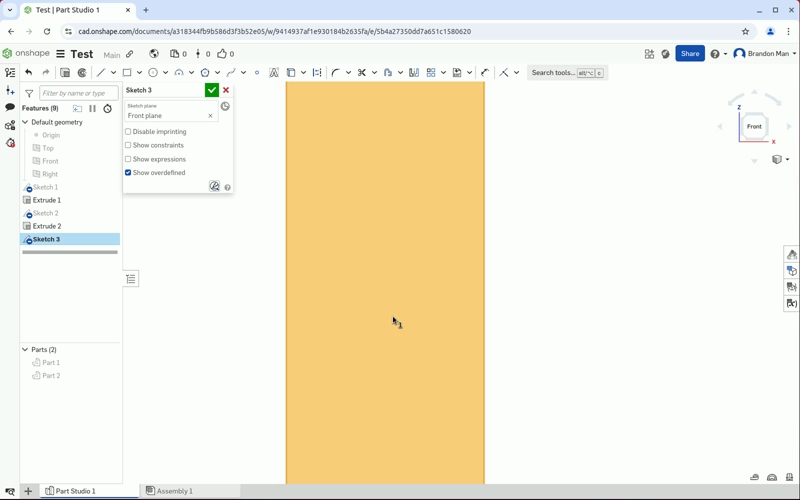
scroll(-6)
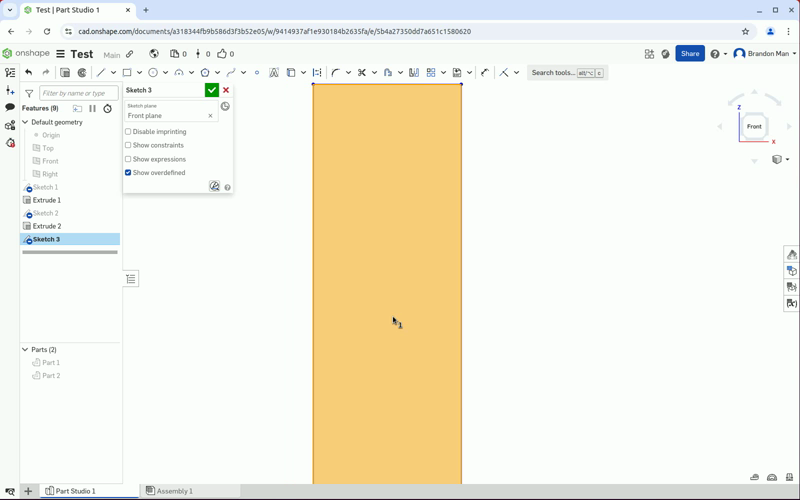
scroll(-6)
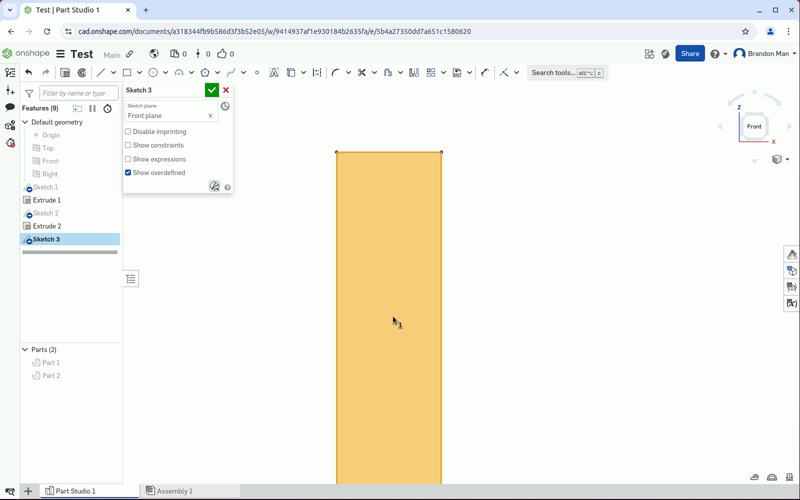
scroll(-6)
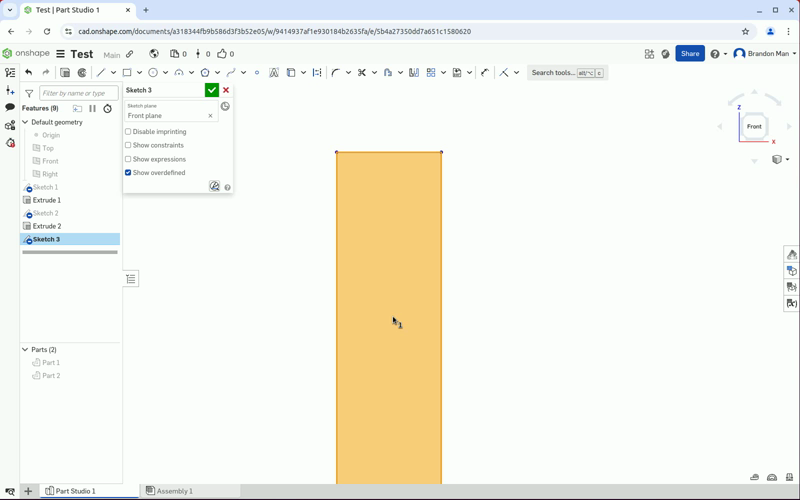
scroll(-6)
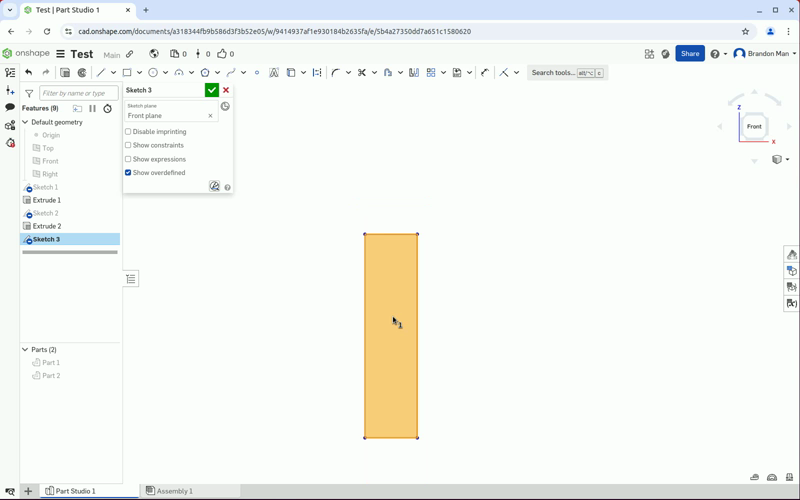
scroll(-6)
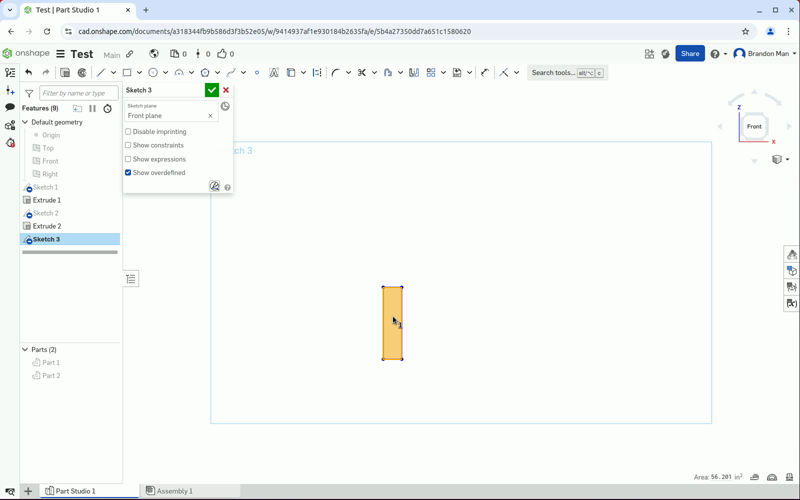
mouse_move(73, 352)
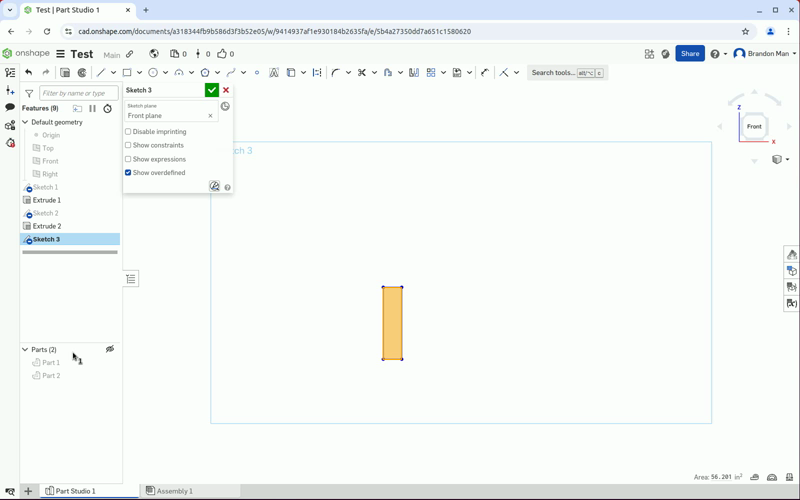
key(shift+y)
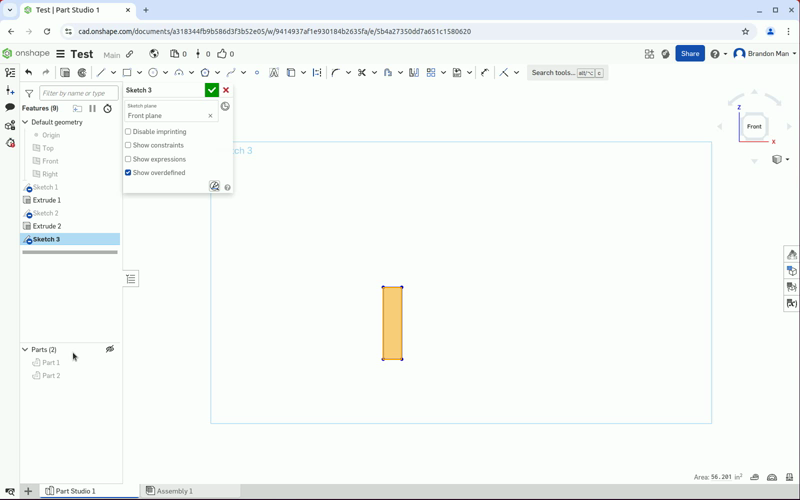
key(shift+e)
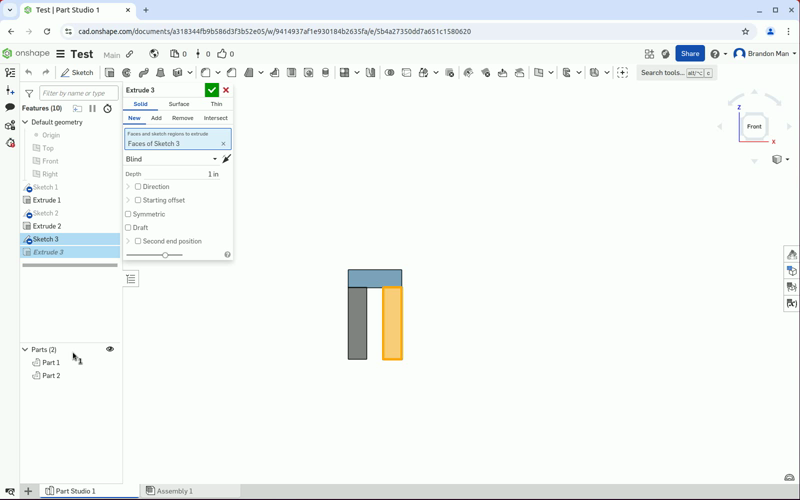
mouse_move(143, 106)
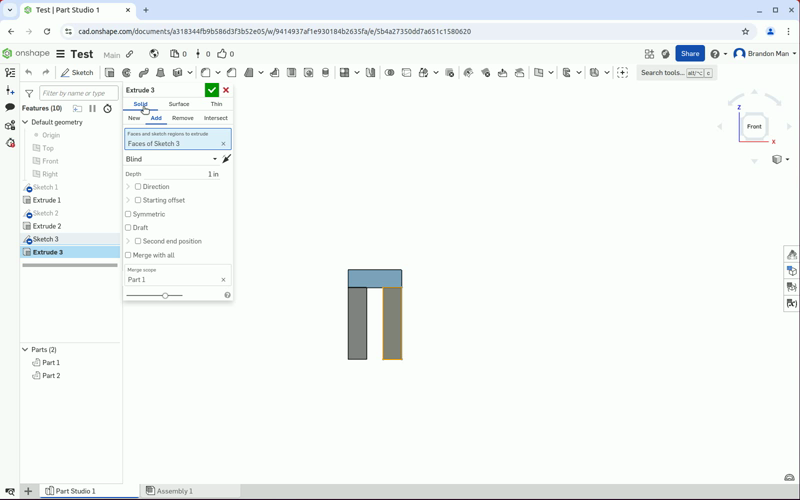
click(143, 106)
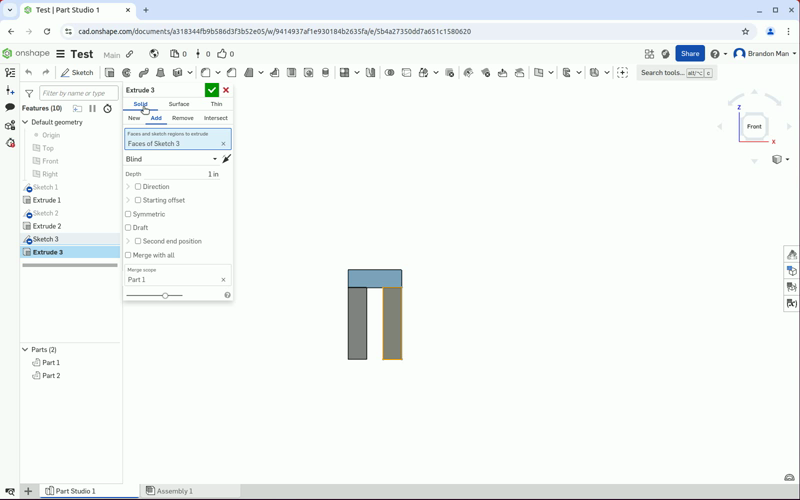
mouse_move(137, 120)
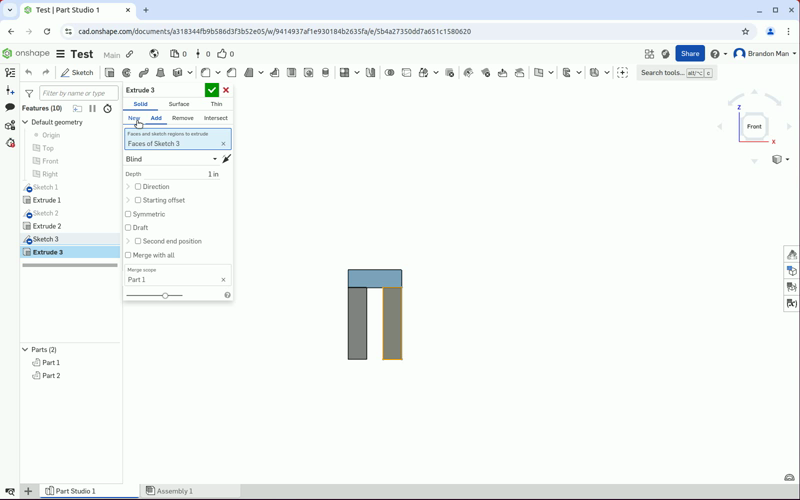
click(137, 120)
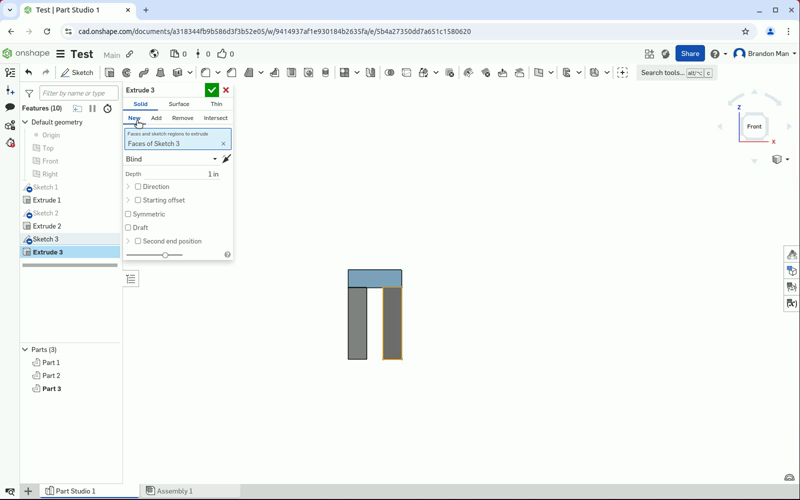
key(tab, 4)
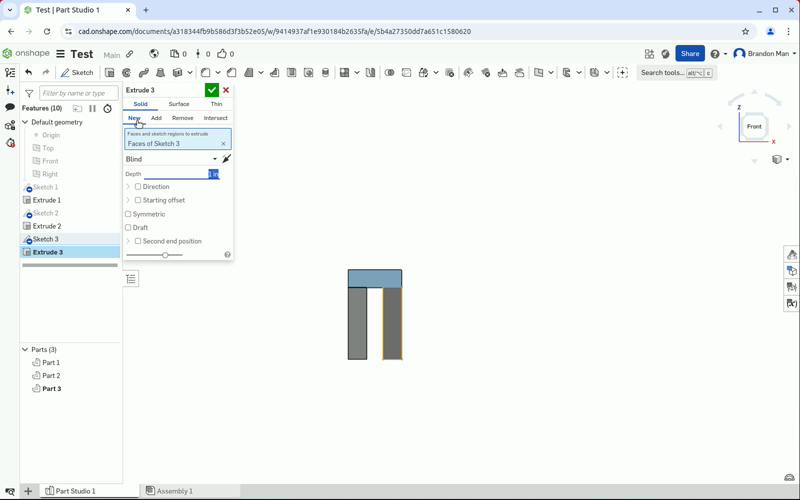
text(7.221)
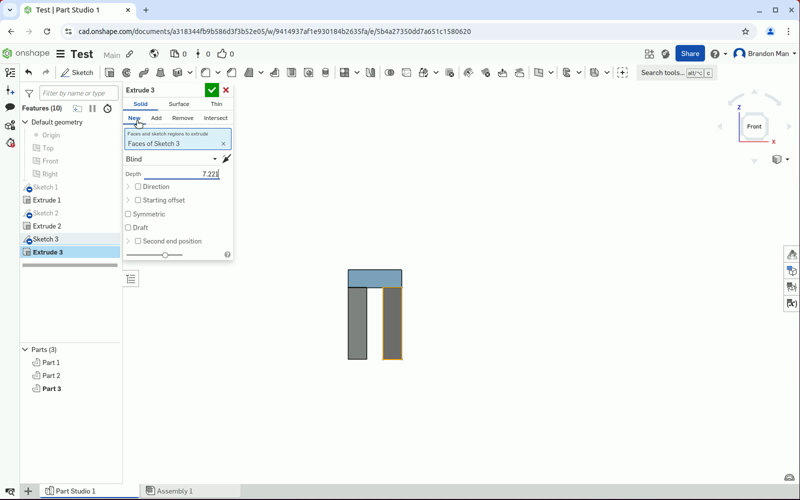
key(enter)
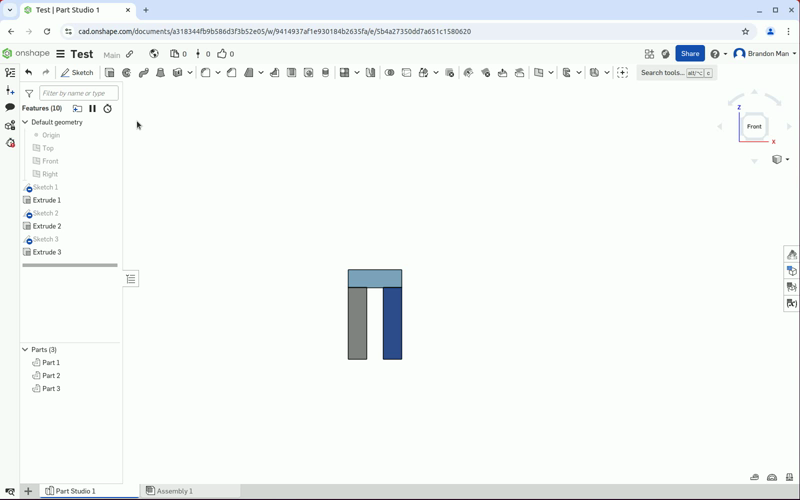
key(shift+h)
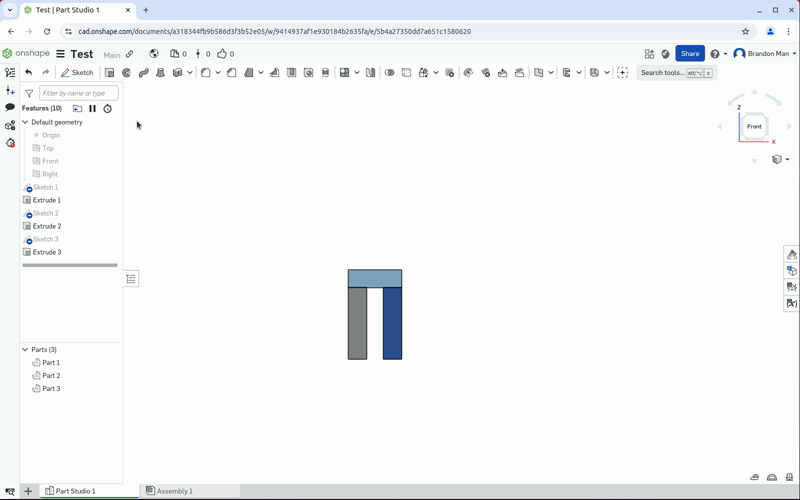
key(shift+h)
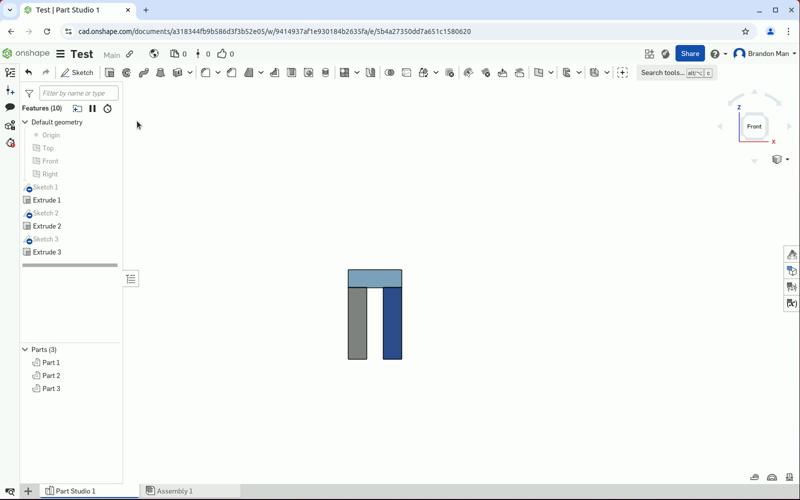
mouse_move(73, 189)
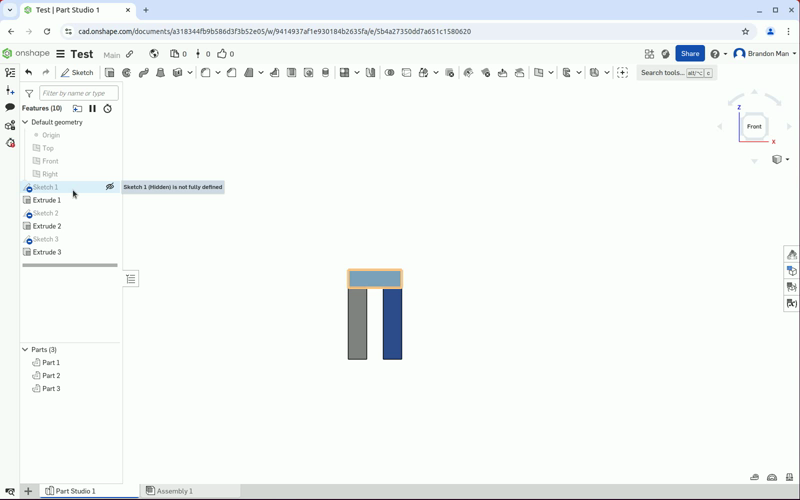
click(73, 189)
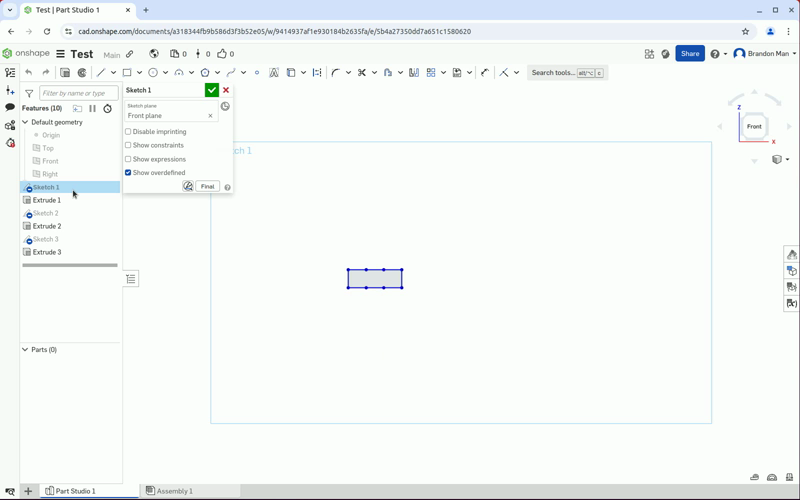
mouse_move(229, 92)
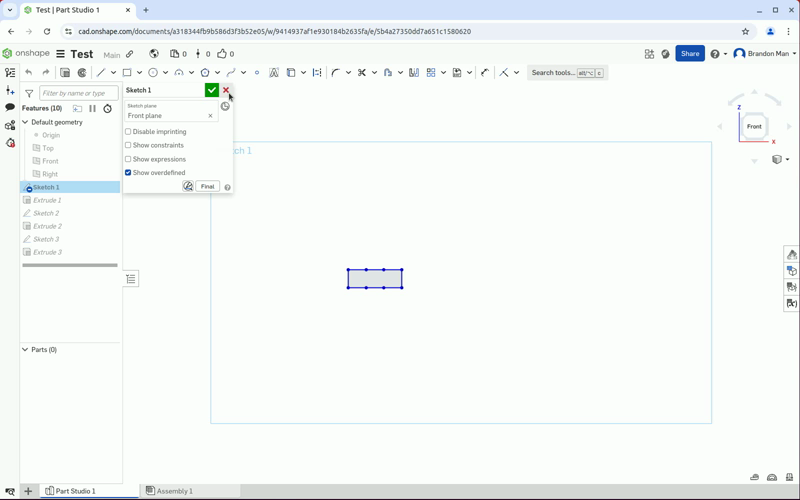
click(229, 92)
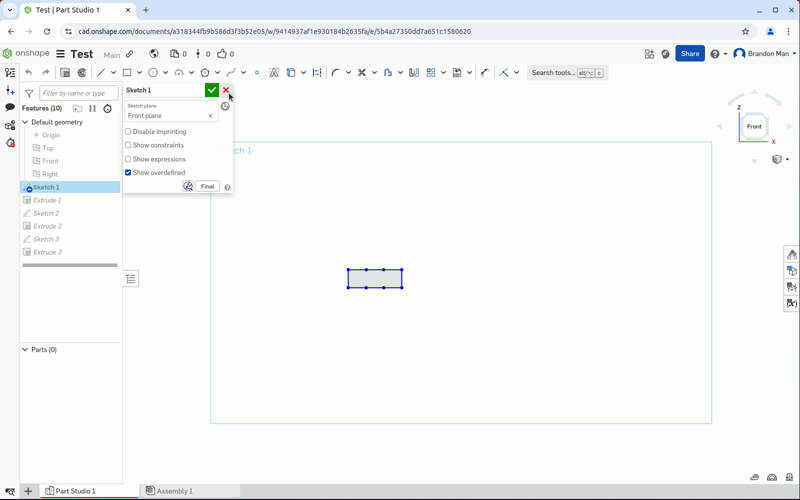
key(shift+s)
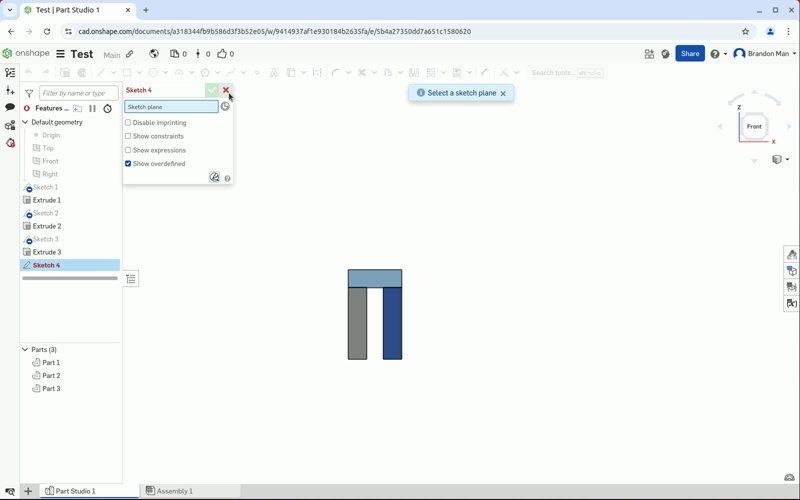
mouse_move(73, 163)
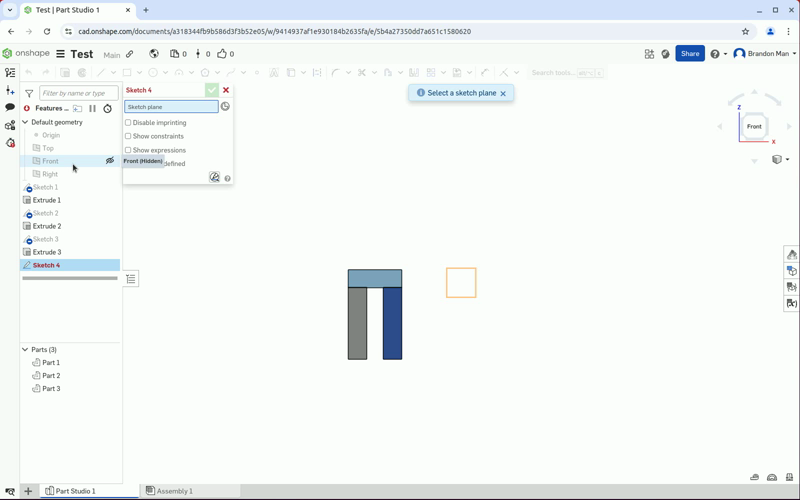
click(73, 163)
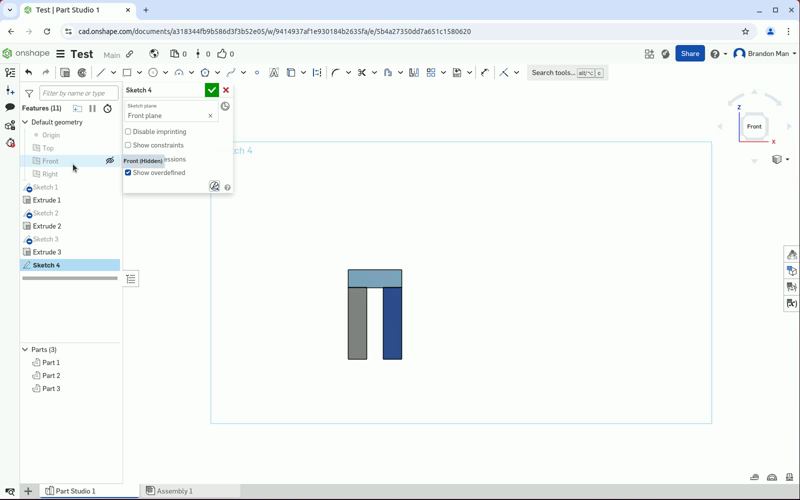
mouse_move(73, 352)
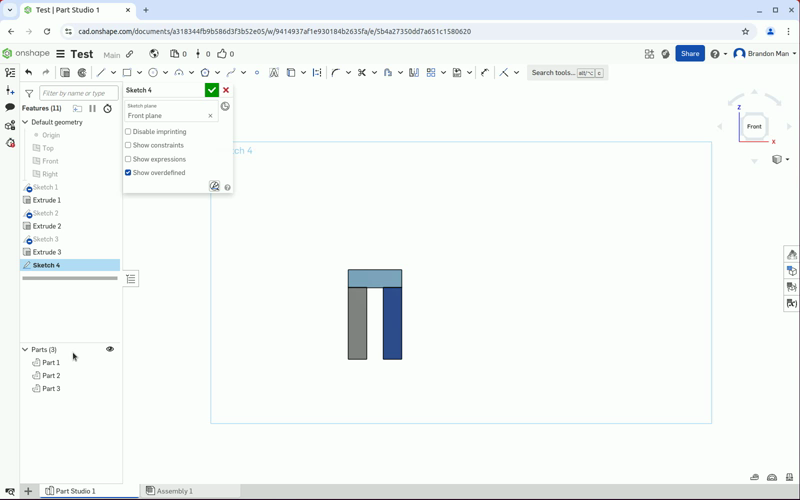
key(y)
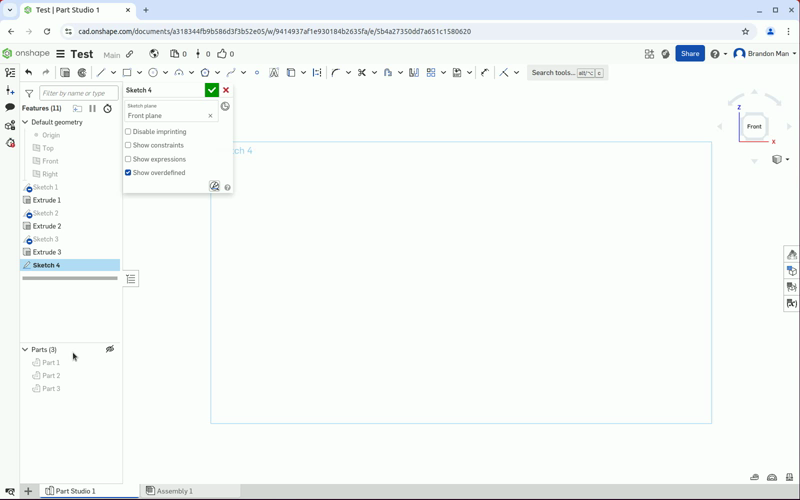
key(l)
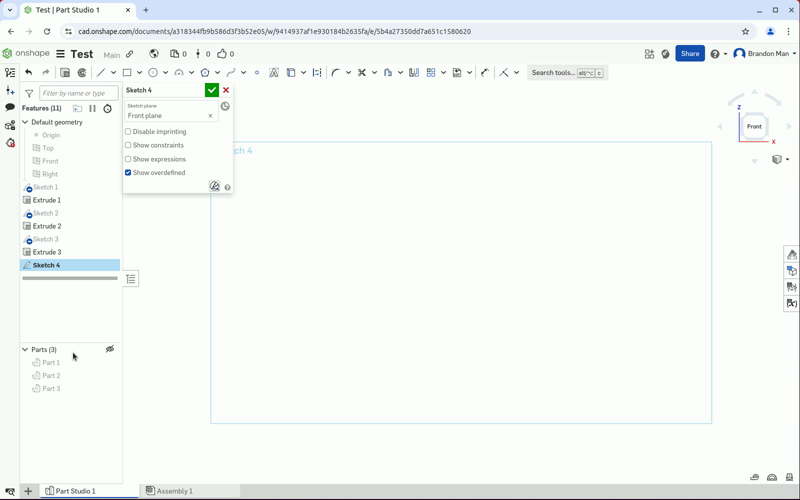
key_down(shift)
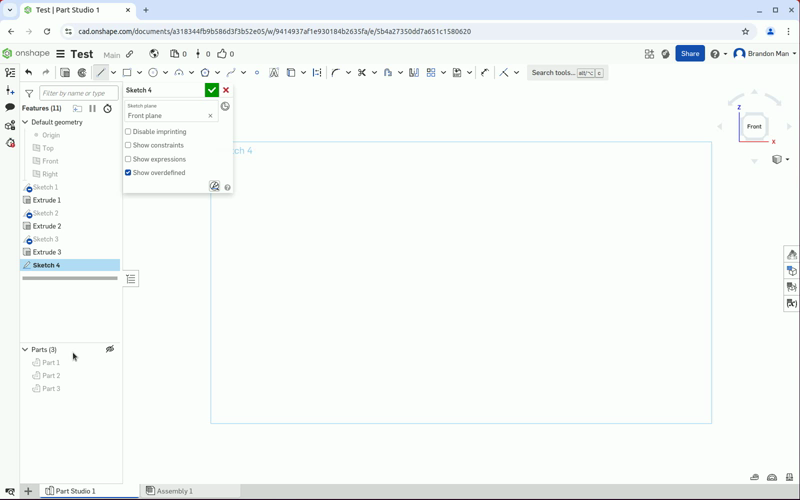
mouse_move(348, 394)
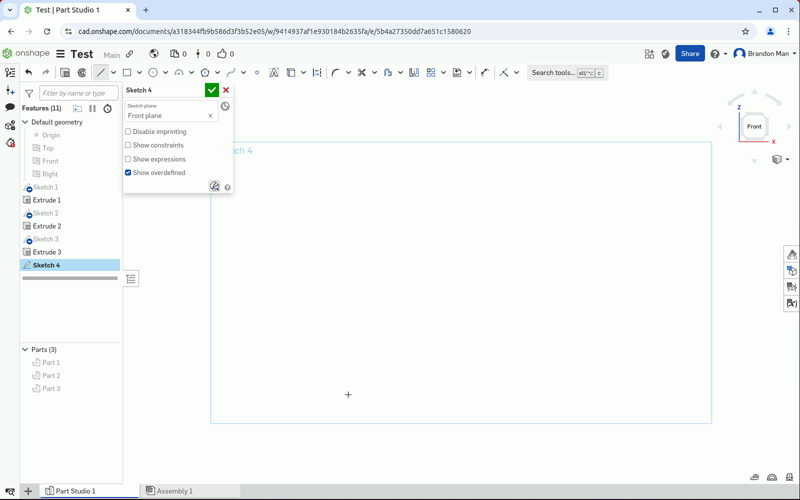
click(348, 394)
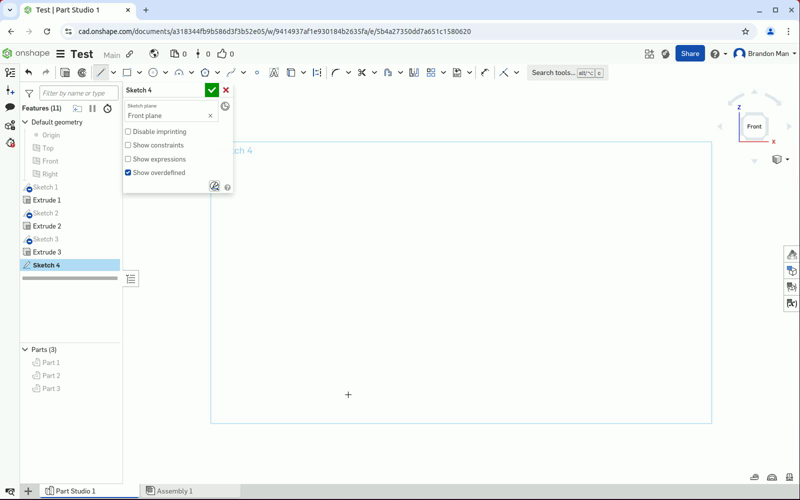
key_up(shift)
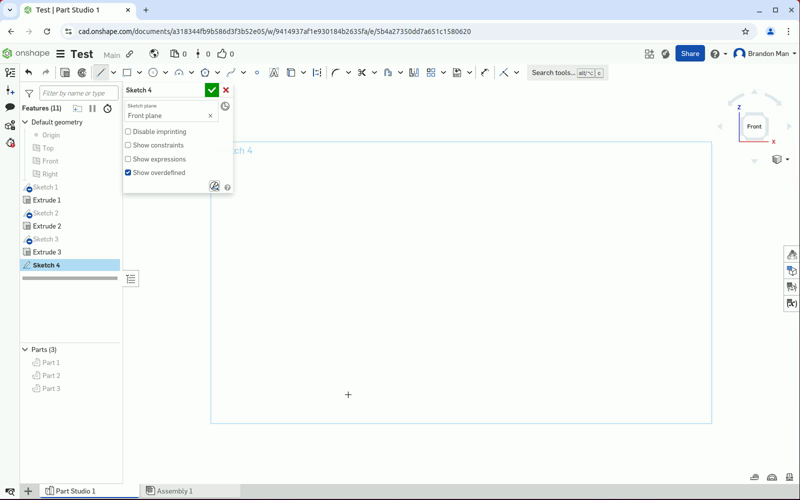
key_down(shift)
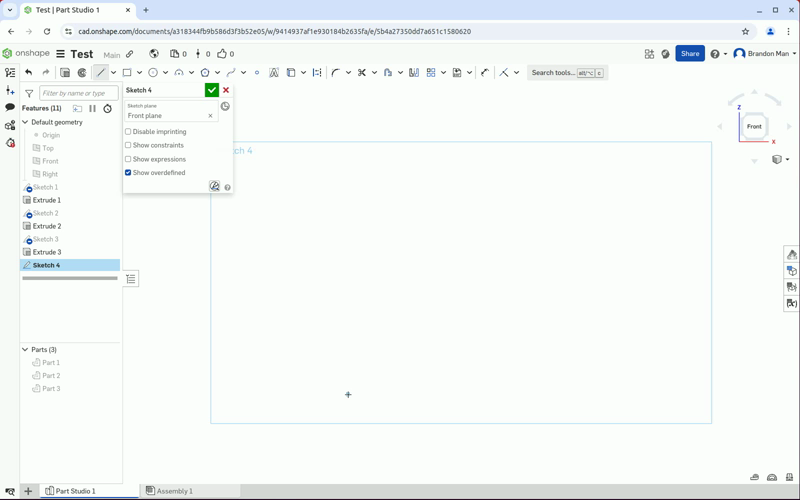
mouse_move(378, 394)
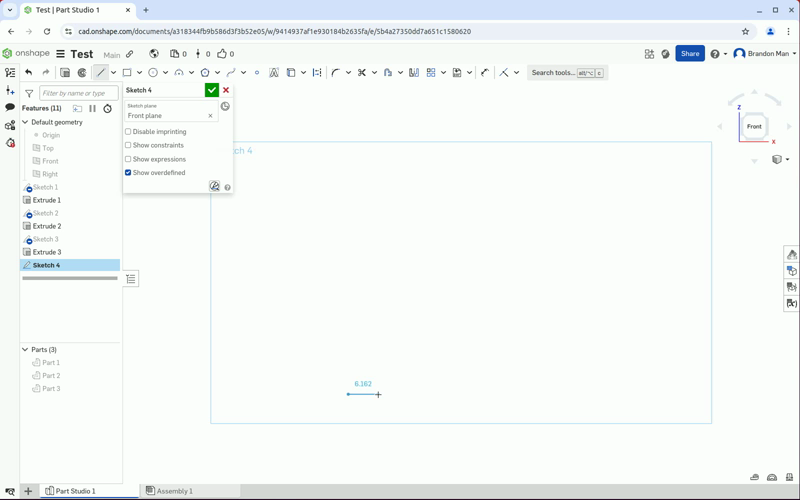
mouse_move(401, 394)
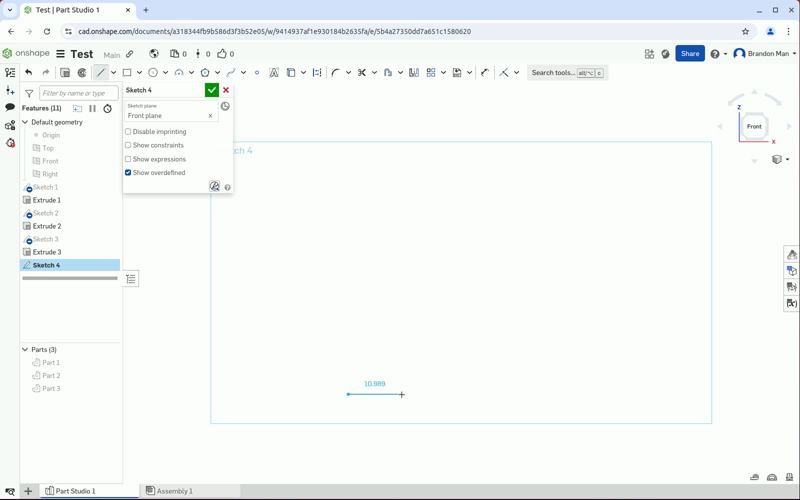
click(401, 394)
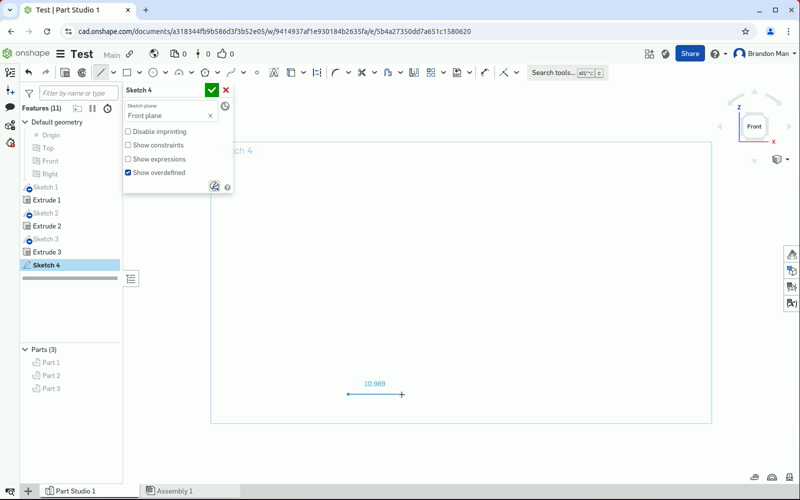
key_up(shift)
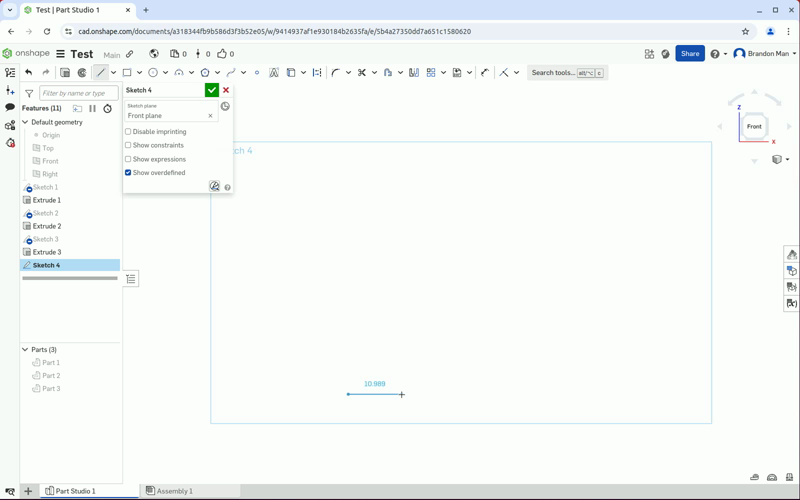
key_down(shift)
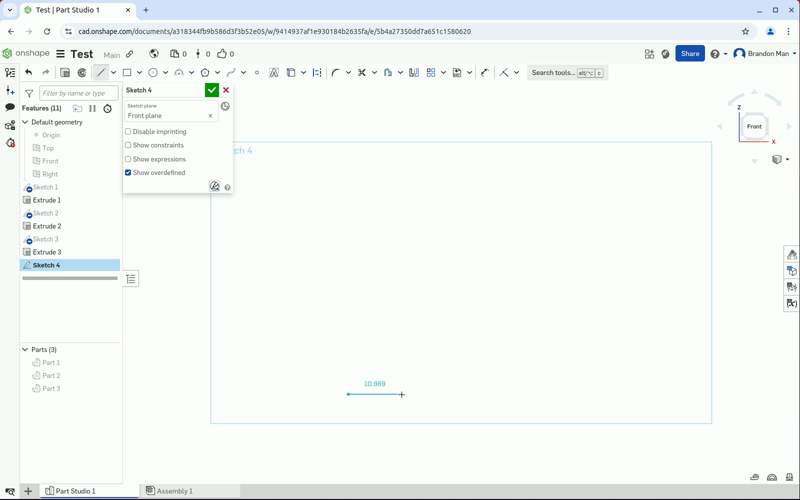
mouse_move(431, 394)
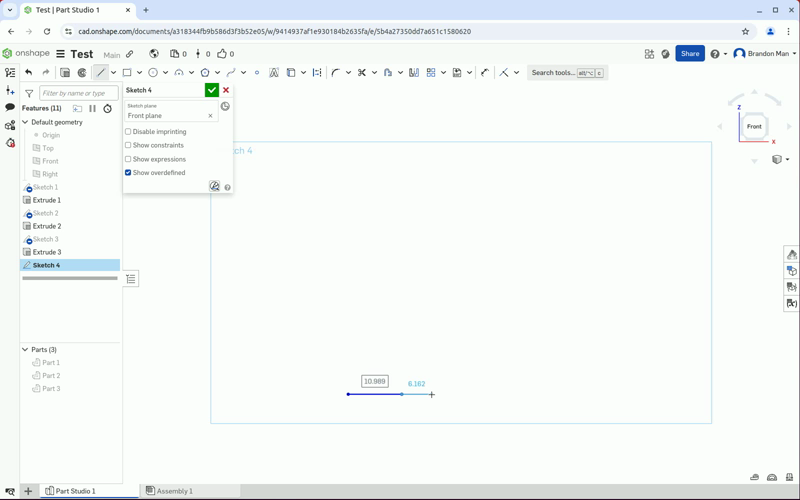
mouse_move(401, 358)
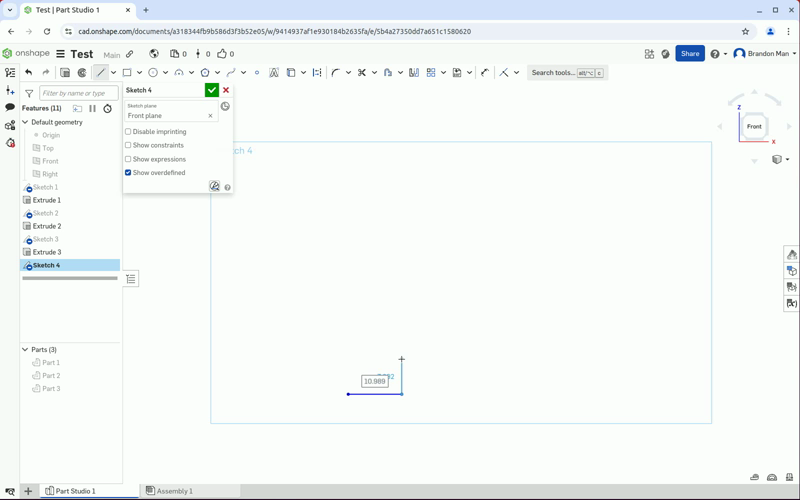
click(401, 358)
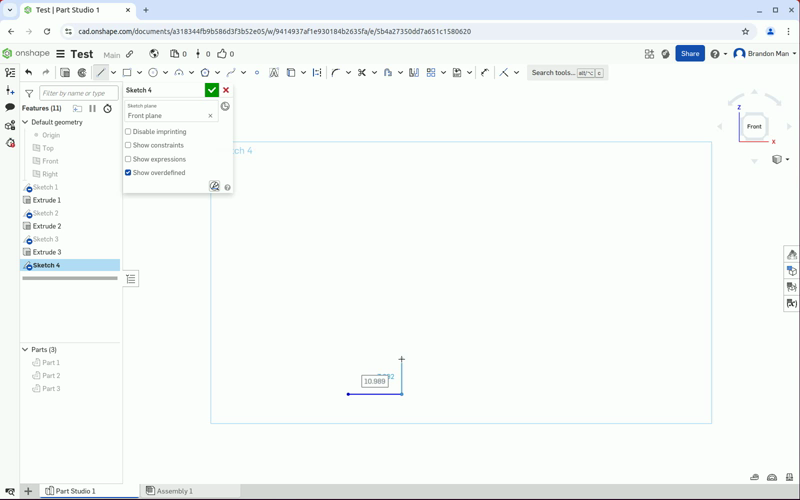
key_up(shift)
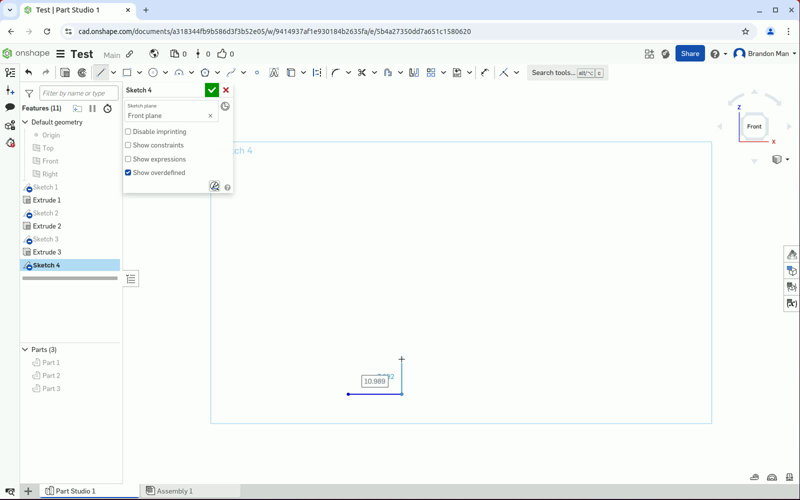
key_down(shift)
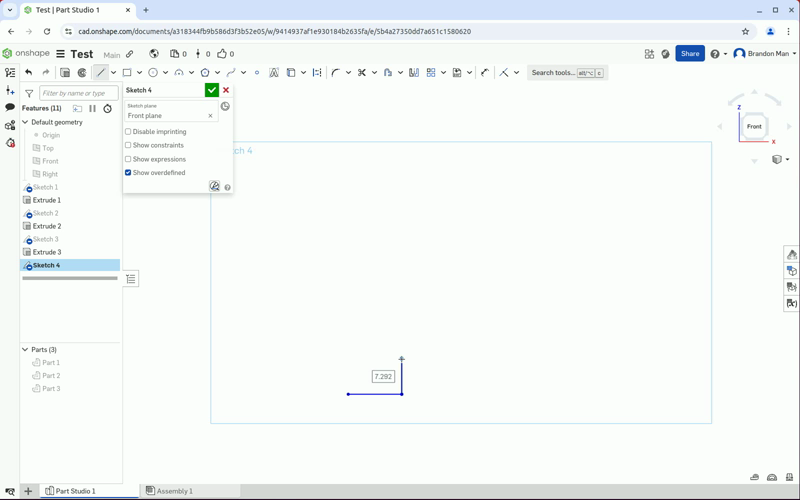
mouse_move(431, 358)
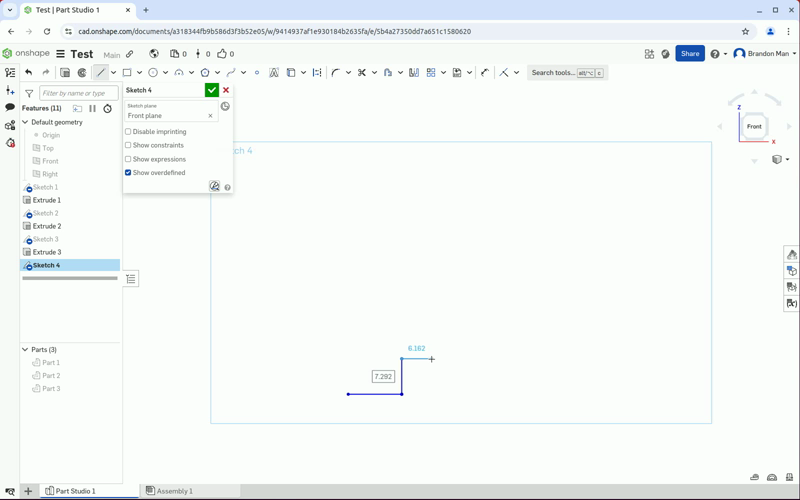
mouse_move(383, 358)
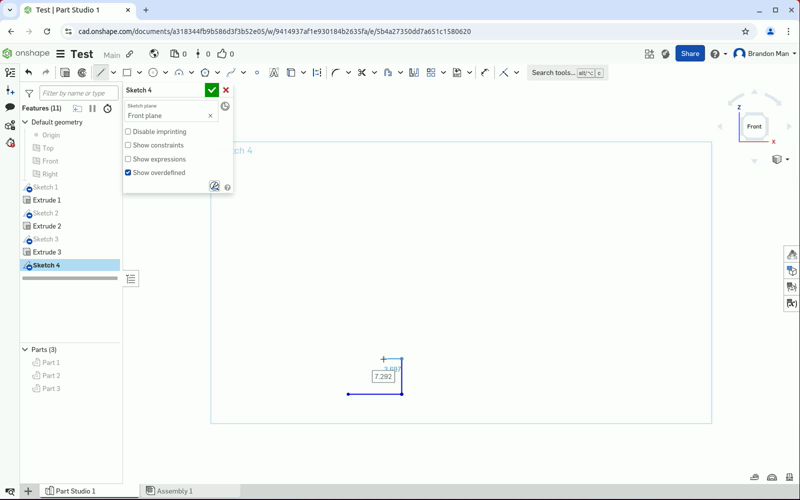
click(383, 358)
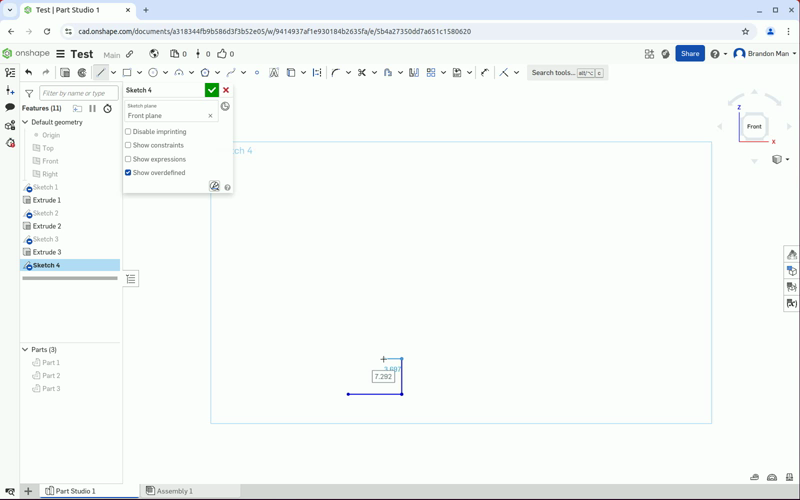
key_up(shift)
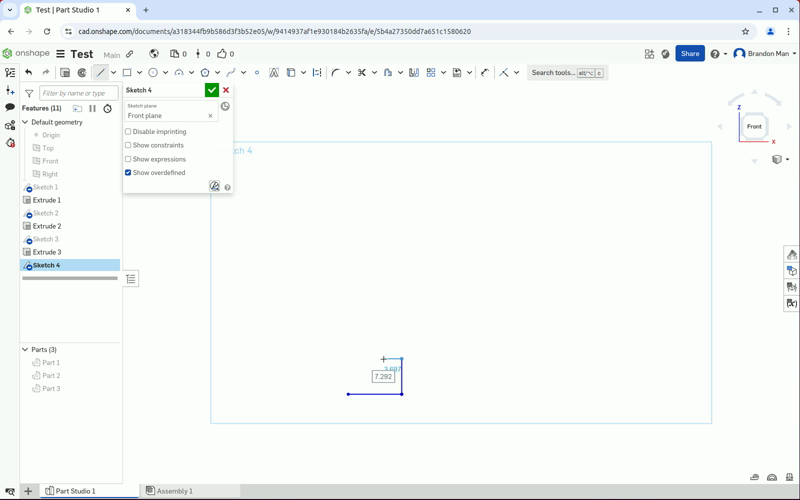
key_down(shift)
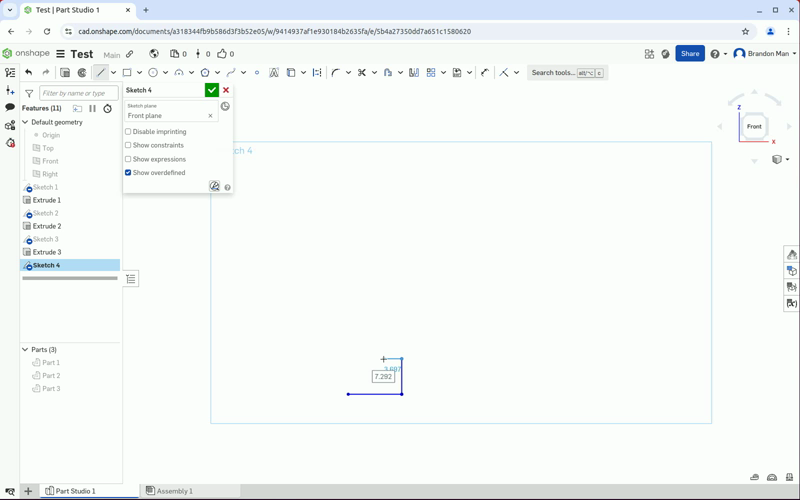
mouse_move(413, 358)
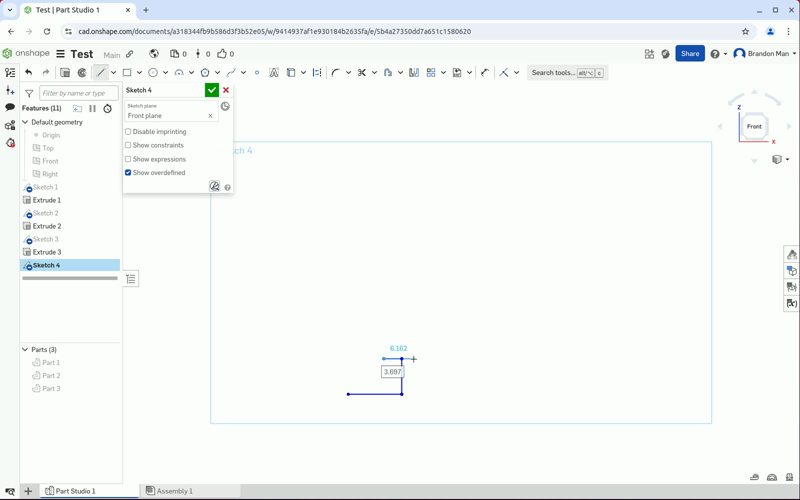
mouse_move(366, 358)
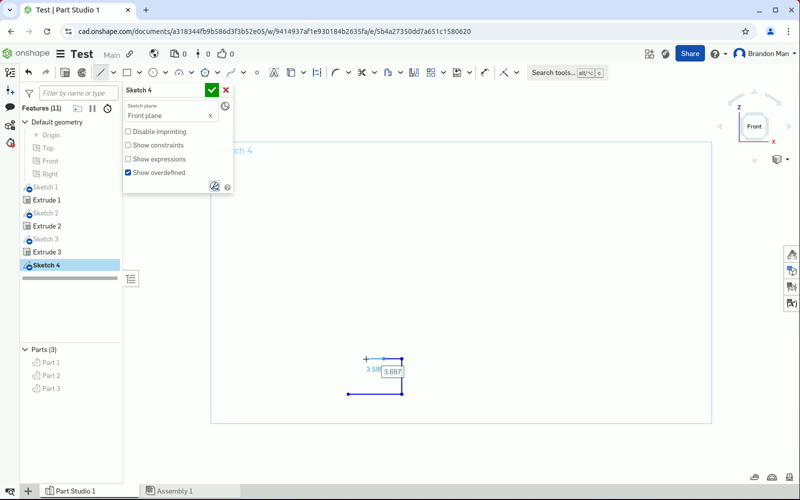
click(366, 358)
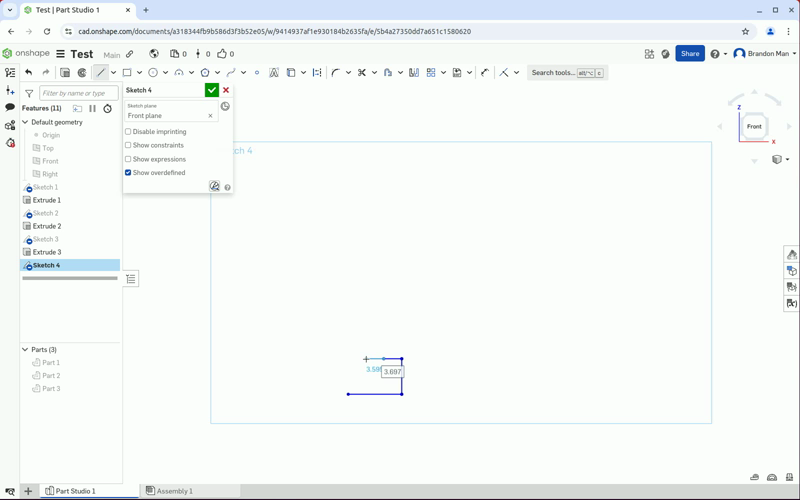
key_up(shift)
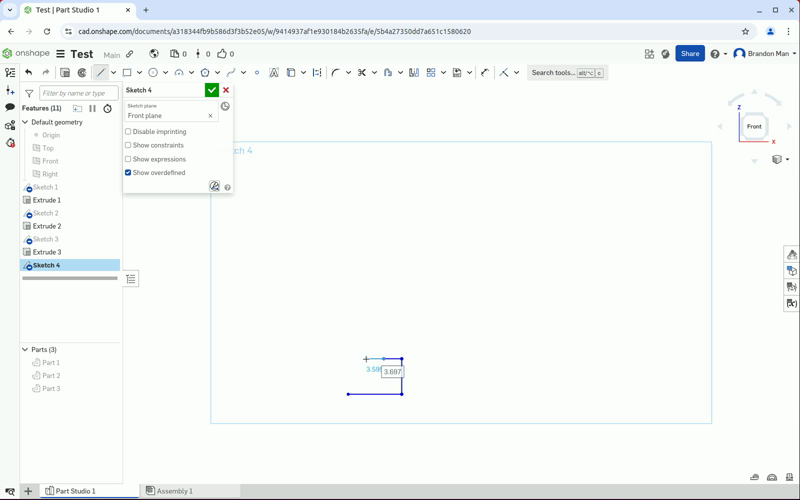
key_down(shift)
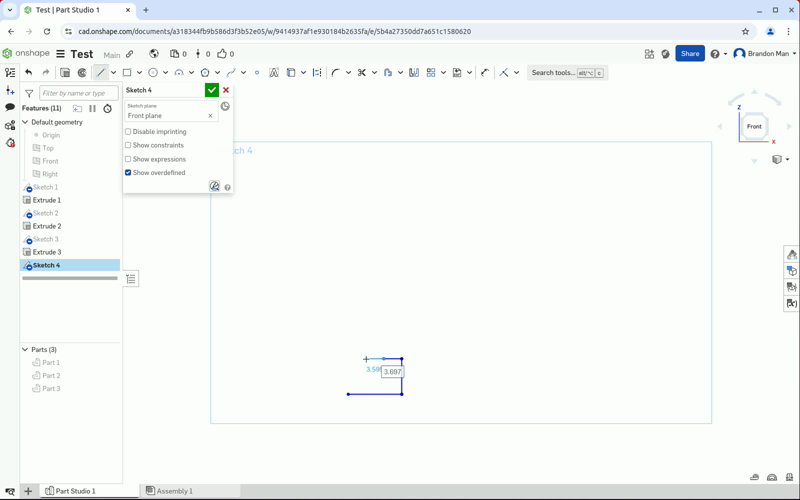
mouse_move(396, 358)
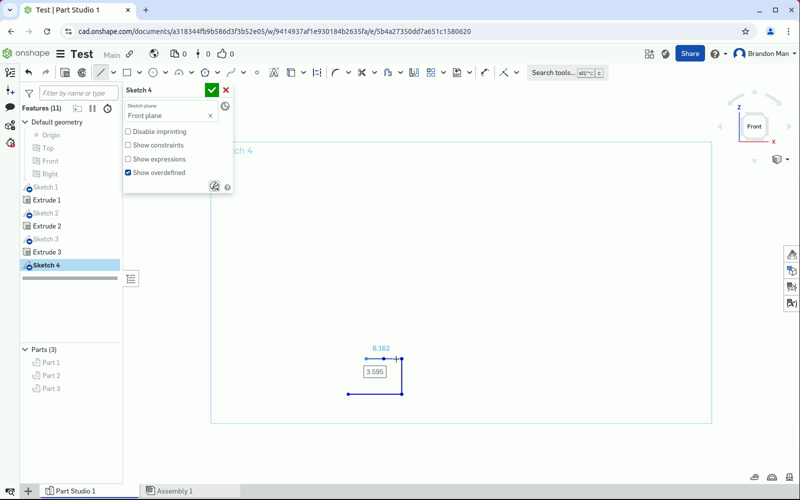
mouse_move(348, 358)
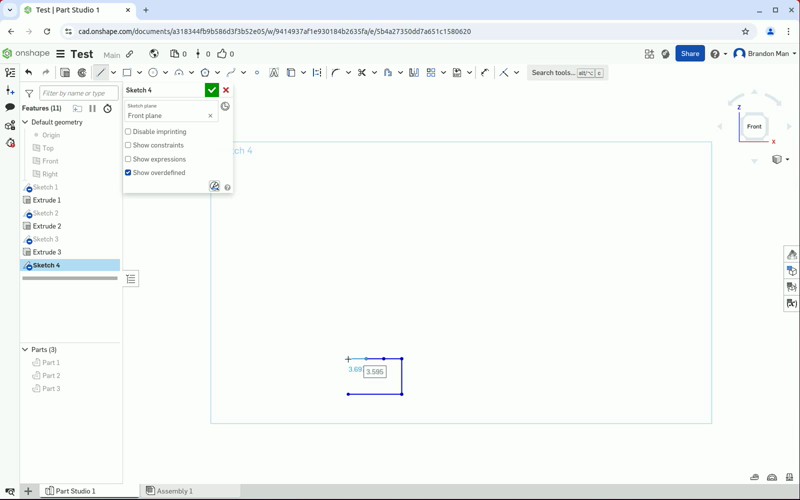
click(348, 358)
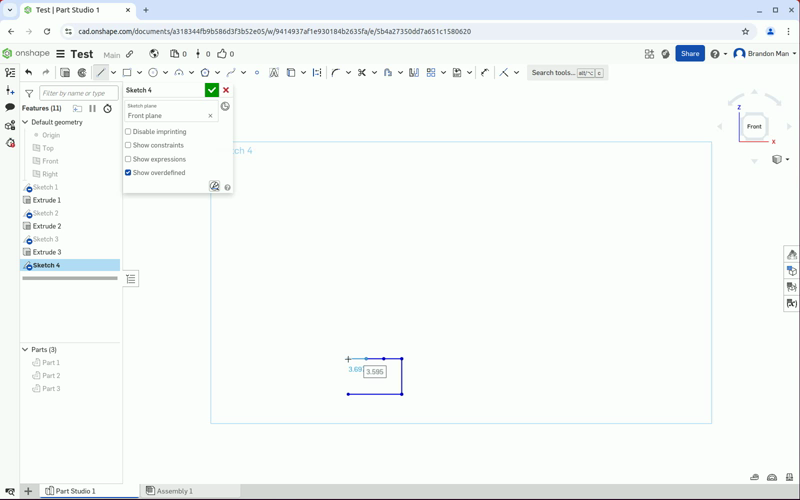
key_up(shift)
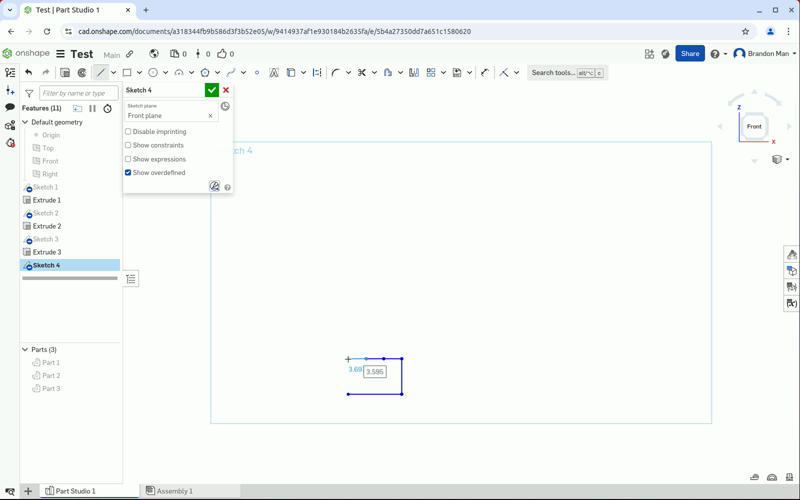
mouse_move(378, 358)
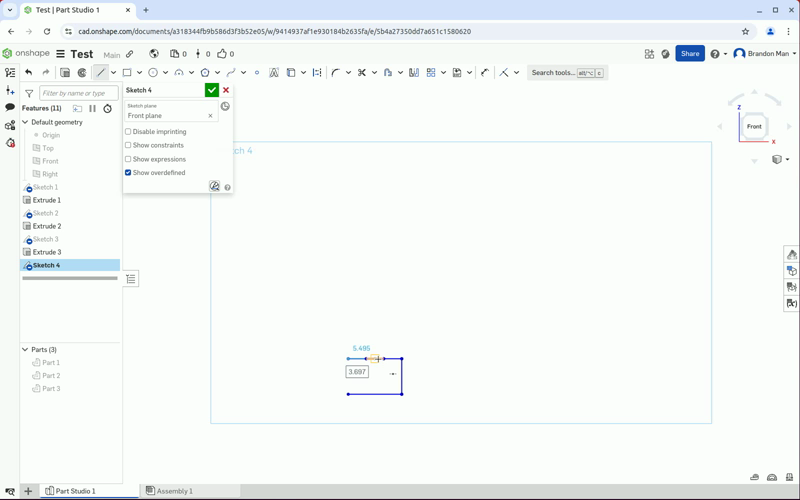
key_down(shift)
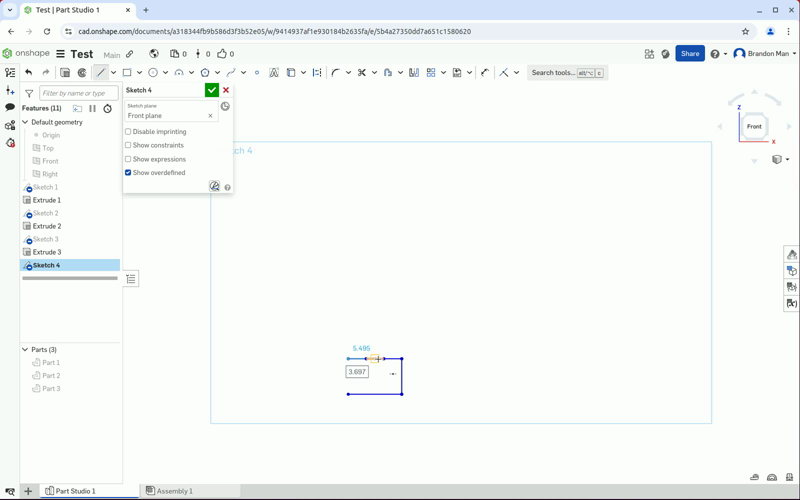
mouse_move(348, 394)
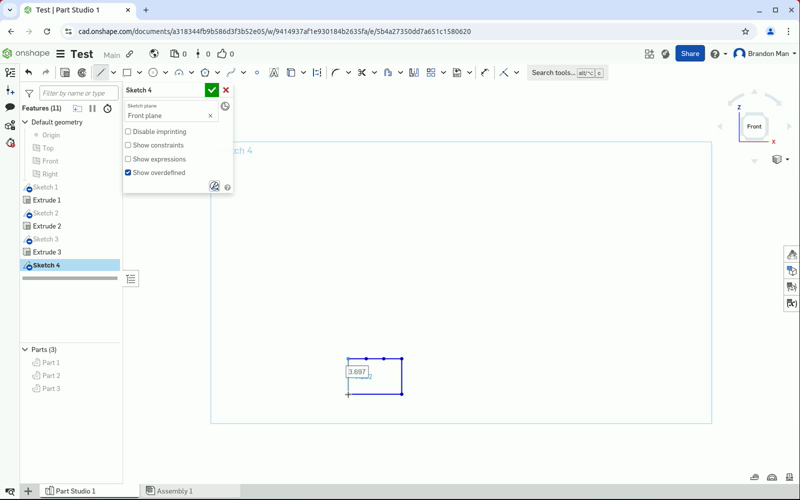
key_up(shift)
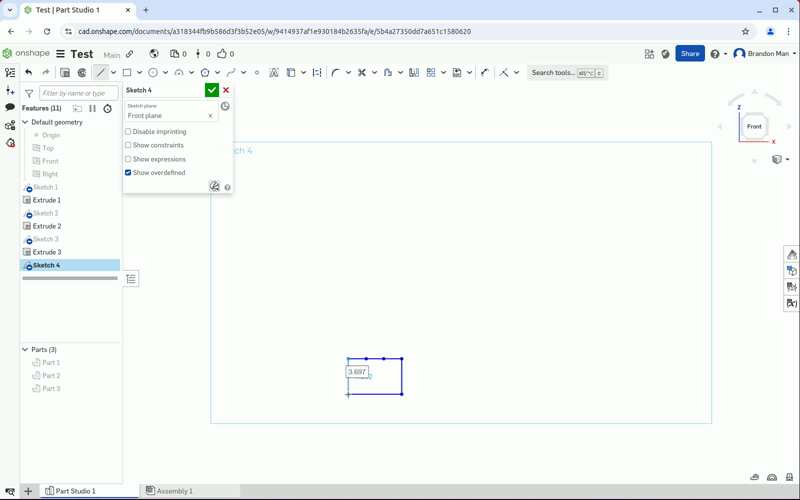
click(348, 394)
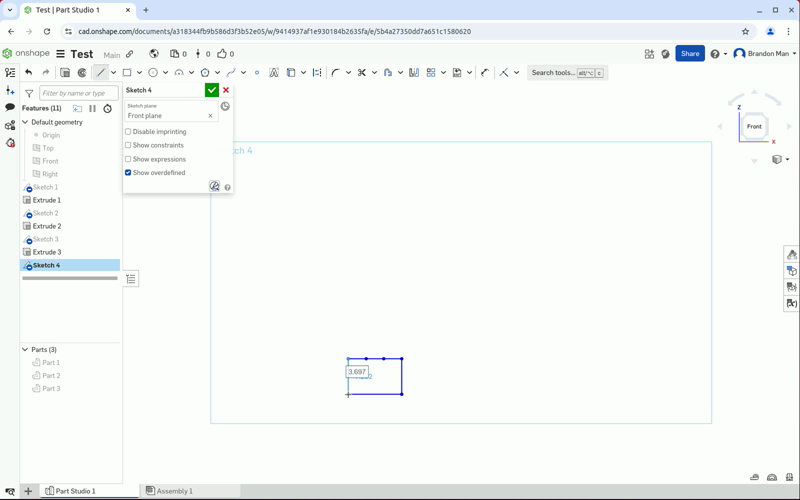
key(esc)
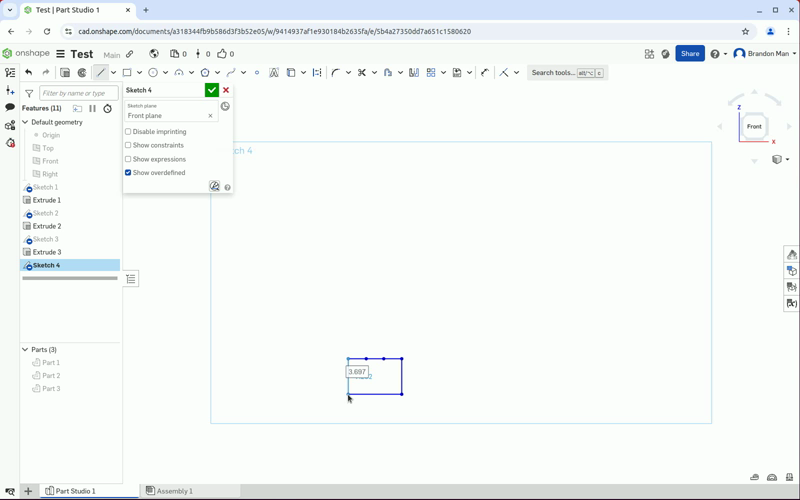
mouse_move(362, 380)
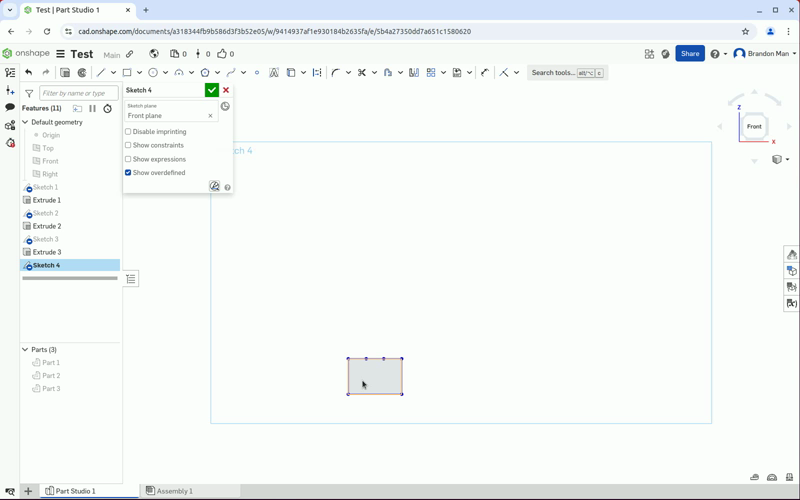
click(362, 380)
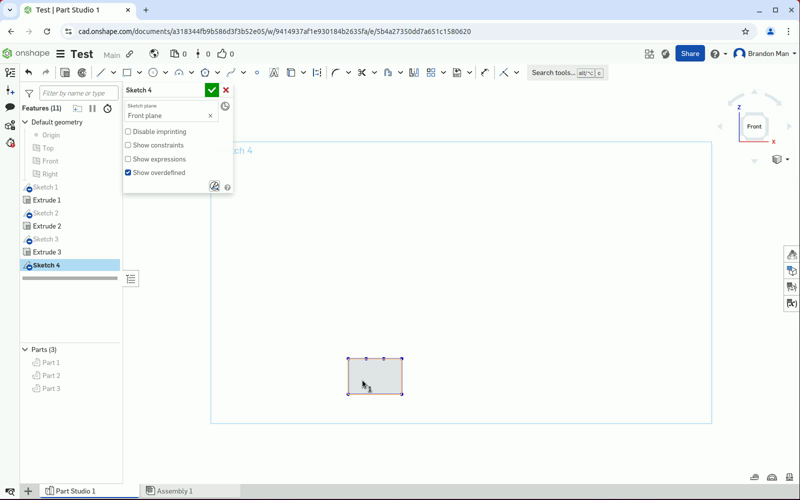
mouse_move(73, 352)
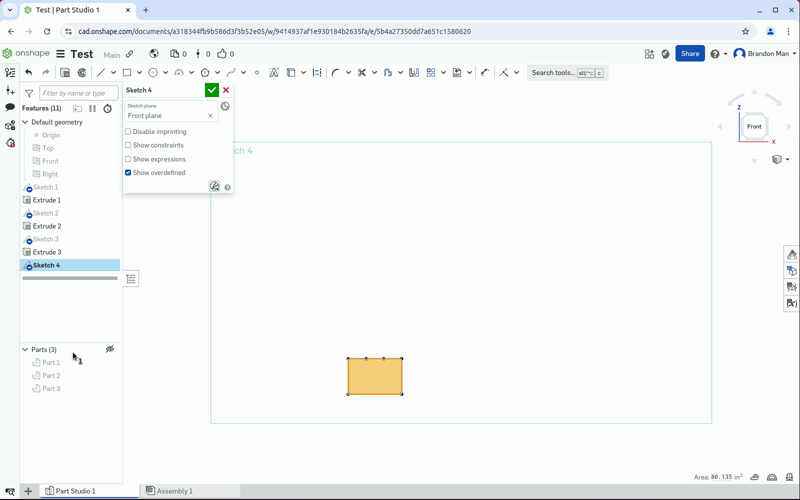
key(shift+y)
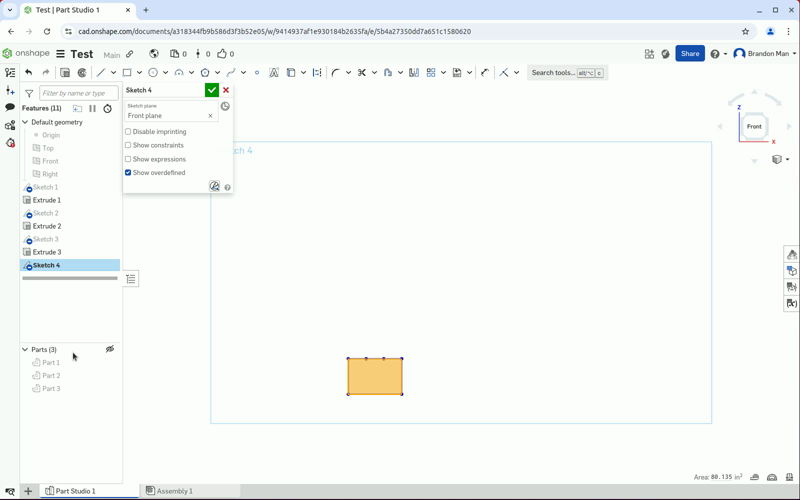
key(shift+e)
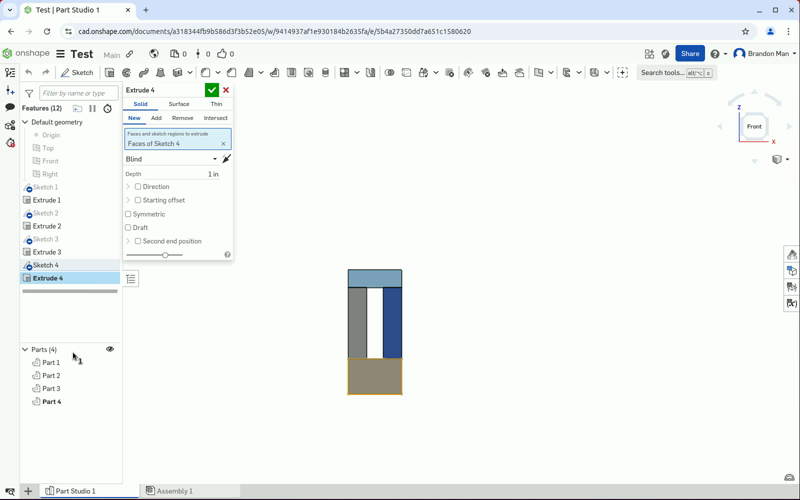
mouse_move(143, 106)
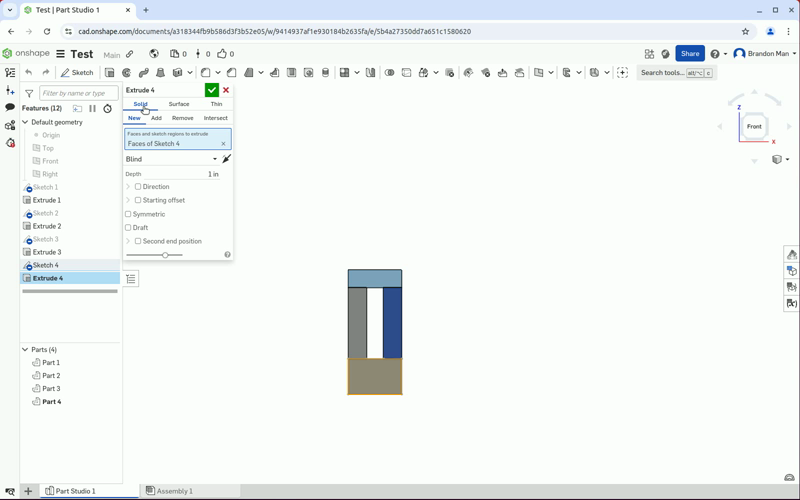
click(143, 106)
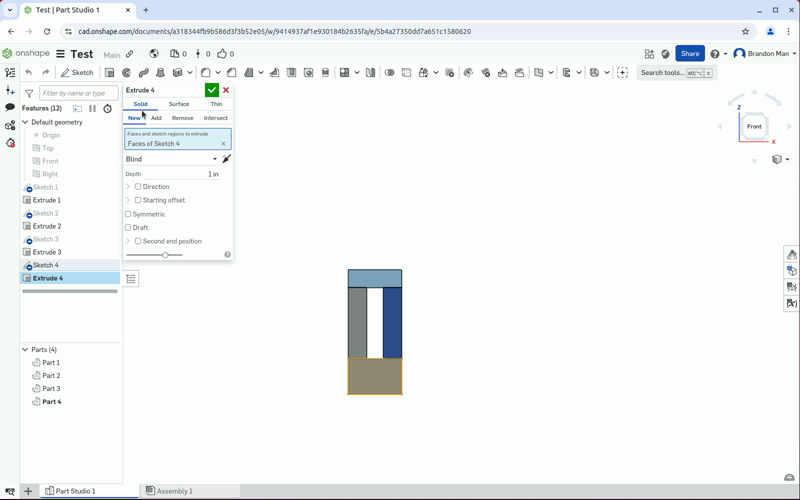
mouse_move(137, 120)
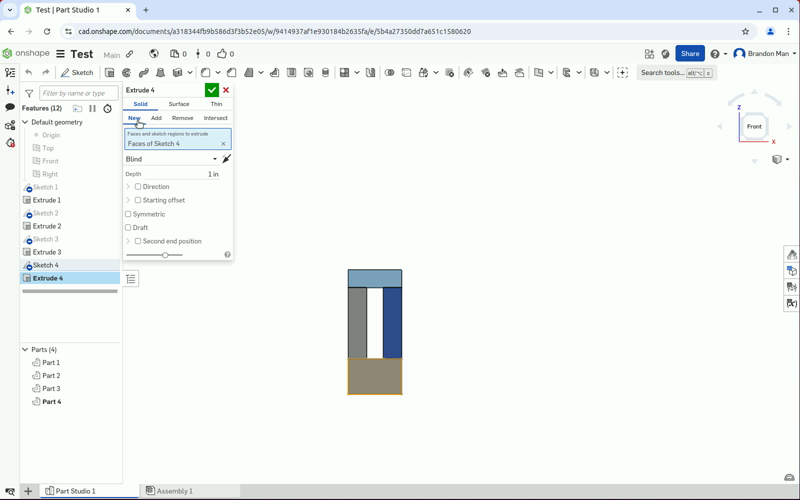
click(137, 120)
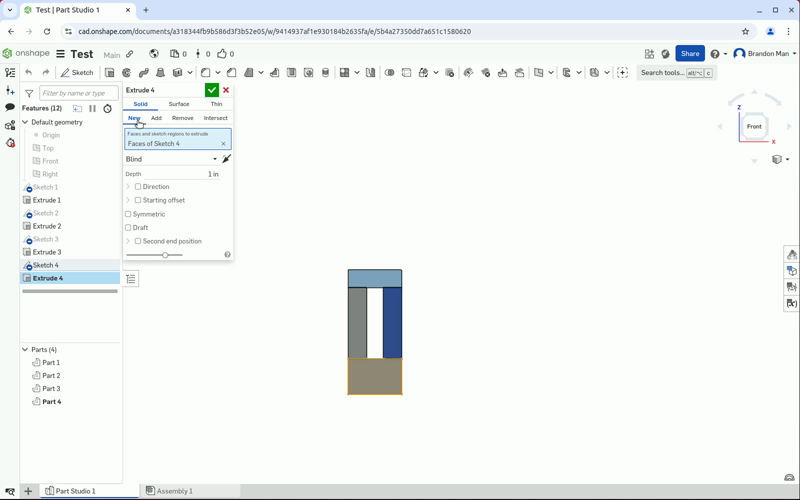
key(tab, 4)
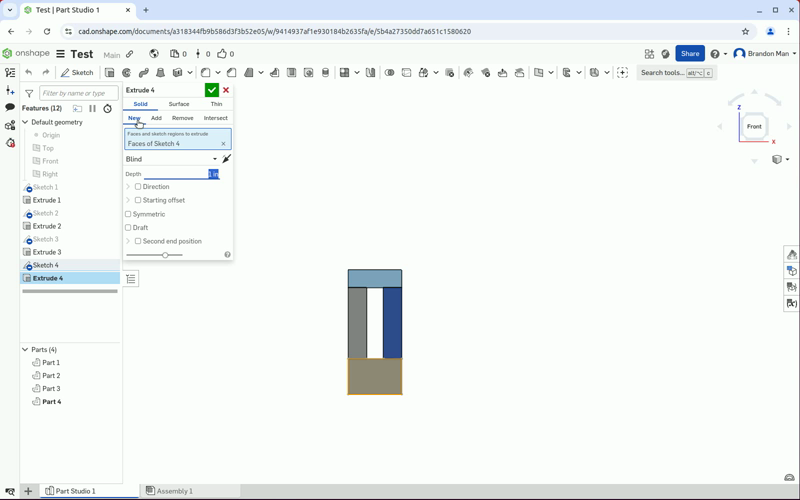
text(7.221)
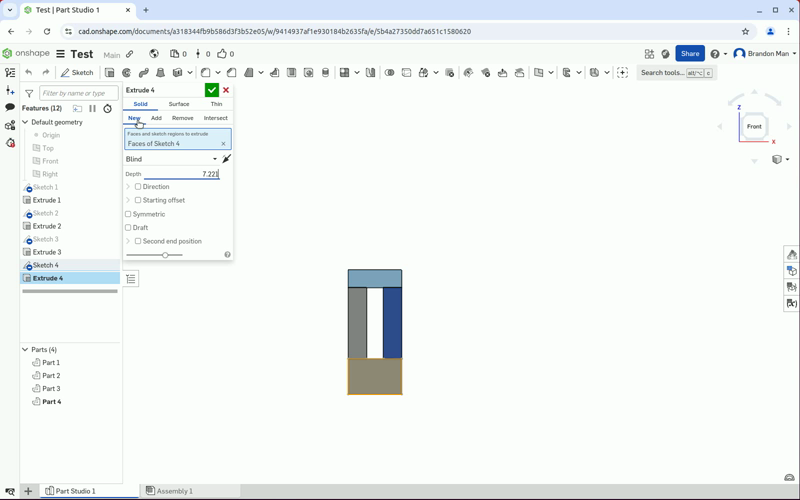
key(enter)
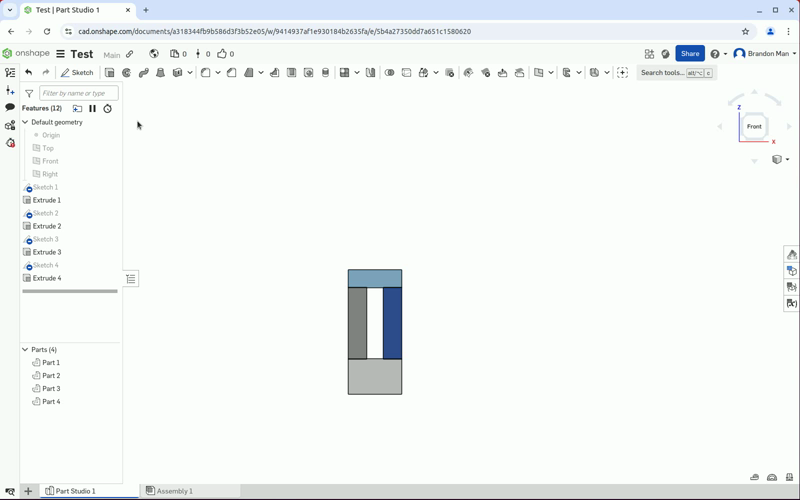
key(shift+h)
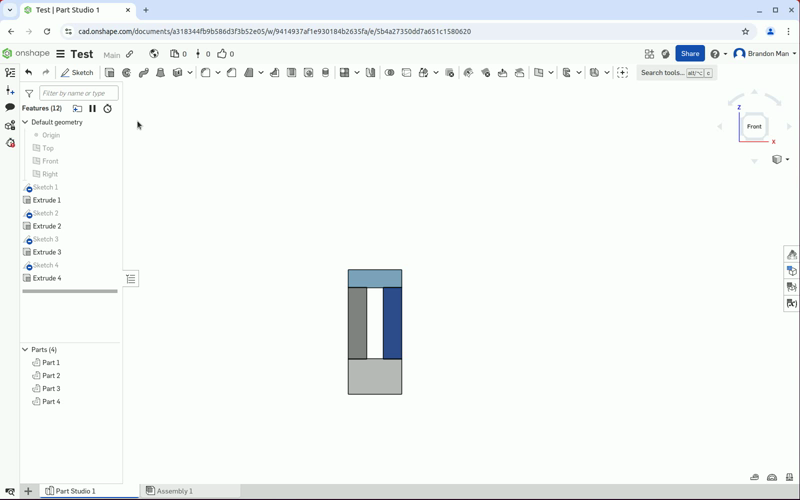
key(shift+h)
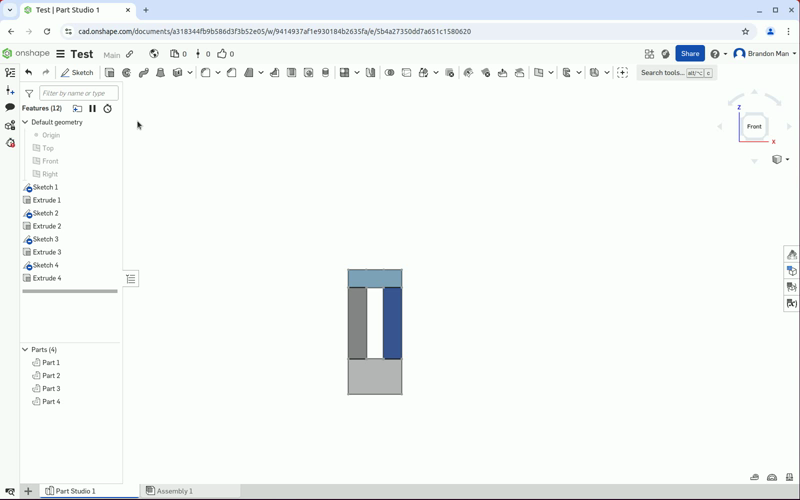
key(shift+7)
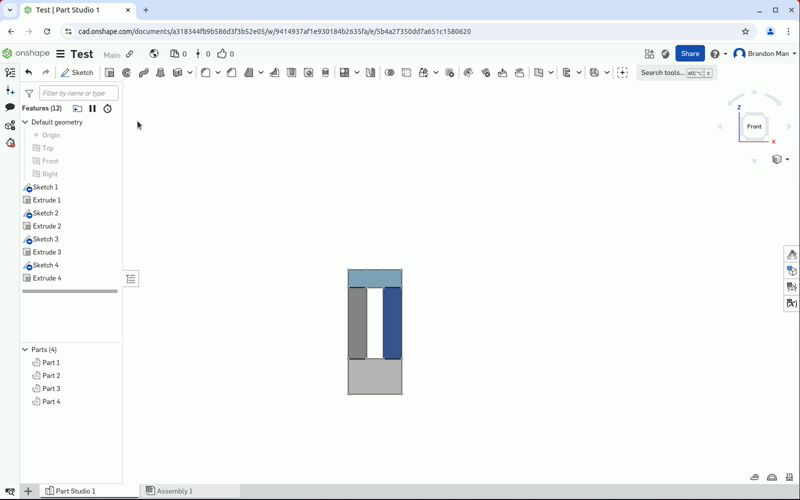
key(left, 2)
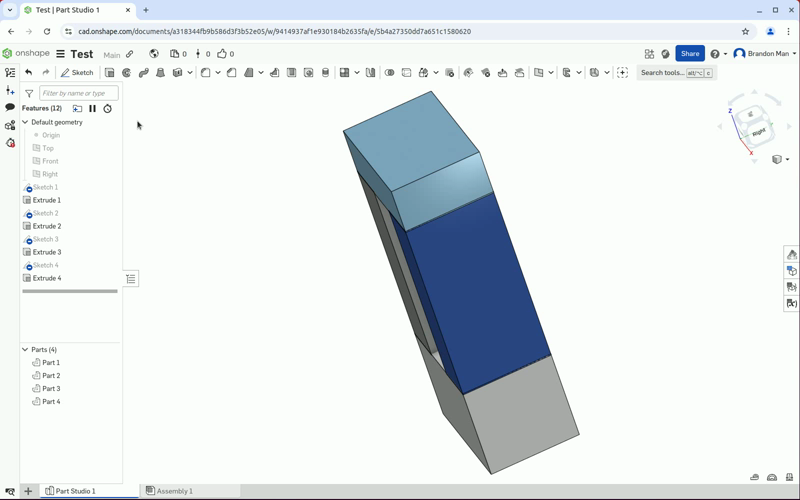
key(down, 2)
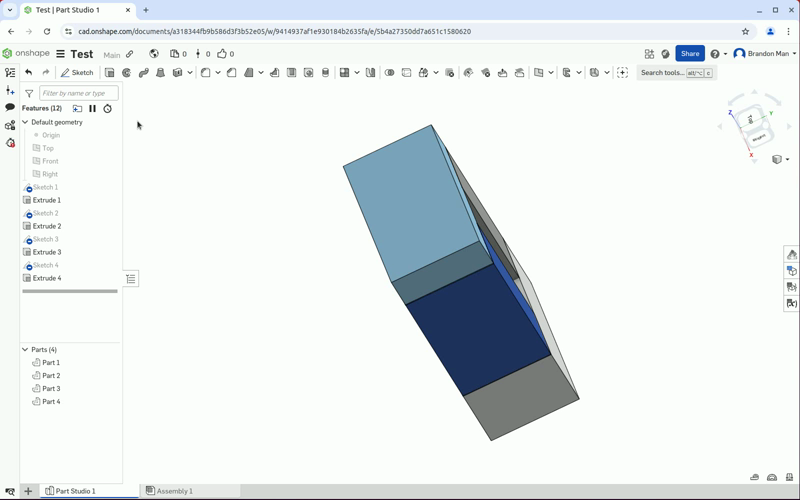
key(up, 2)
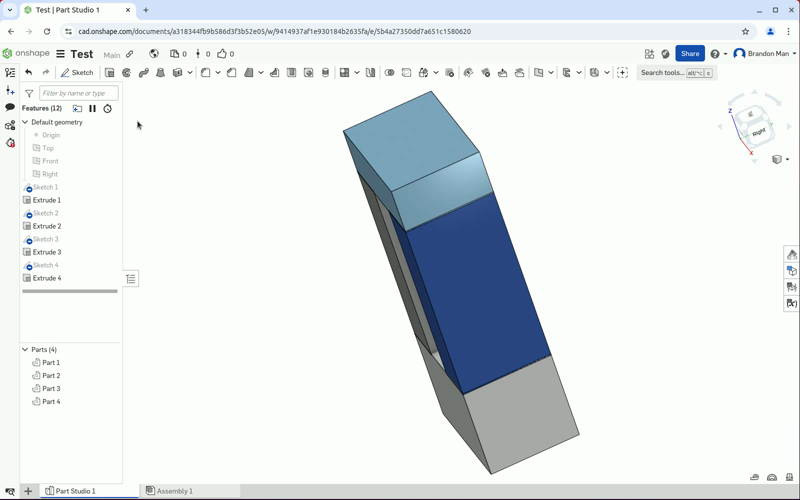
key(right, 2)
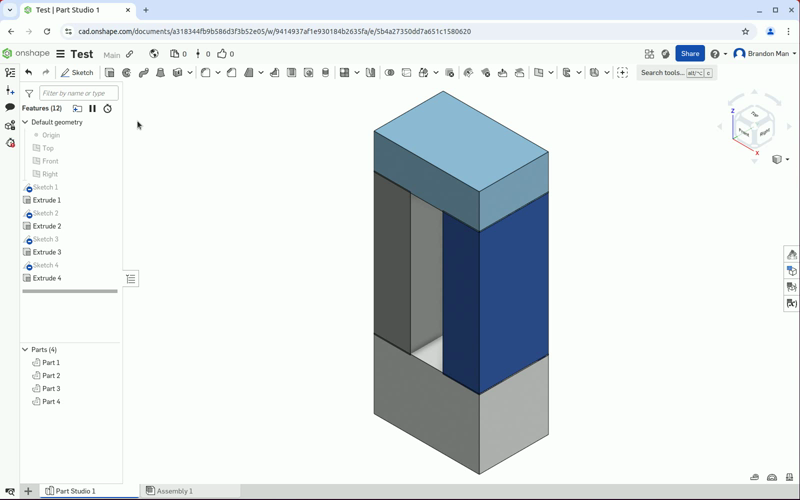
mouse_move(73, 189)
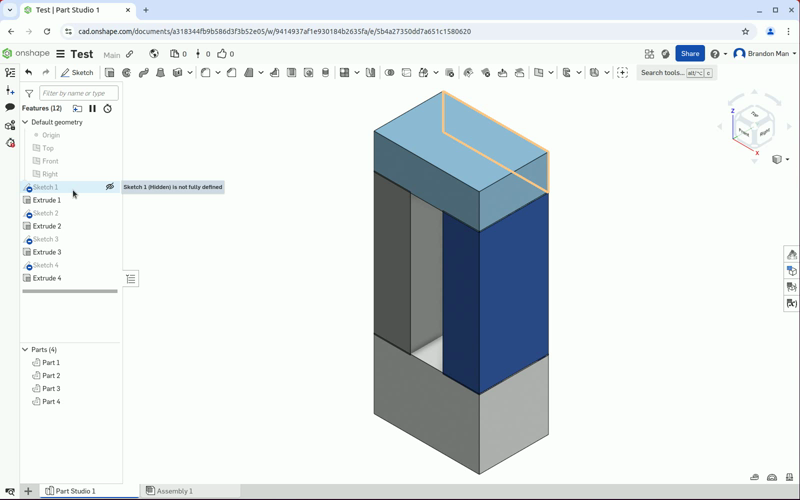
click(73, 189)